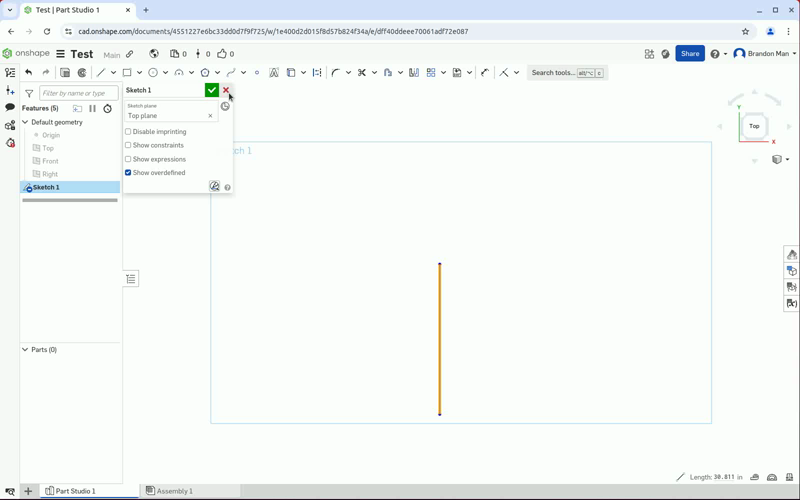
key(shift+h)
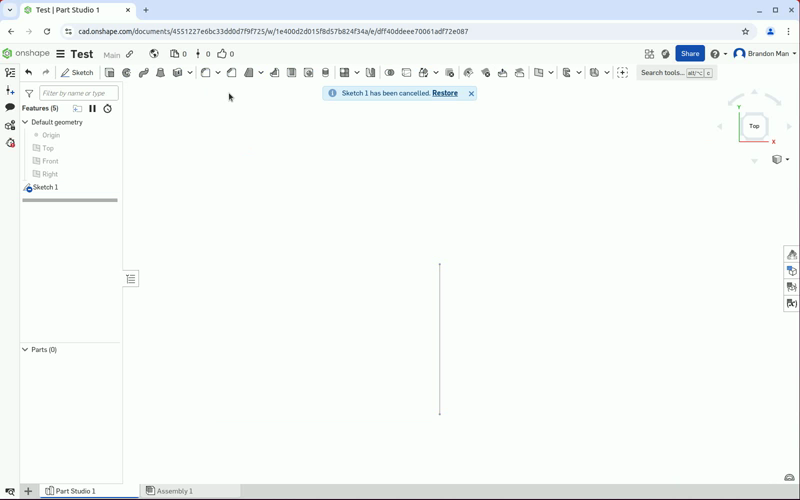
key(shift+s)
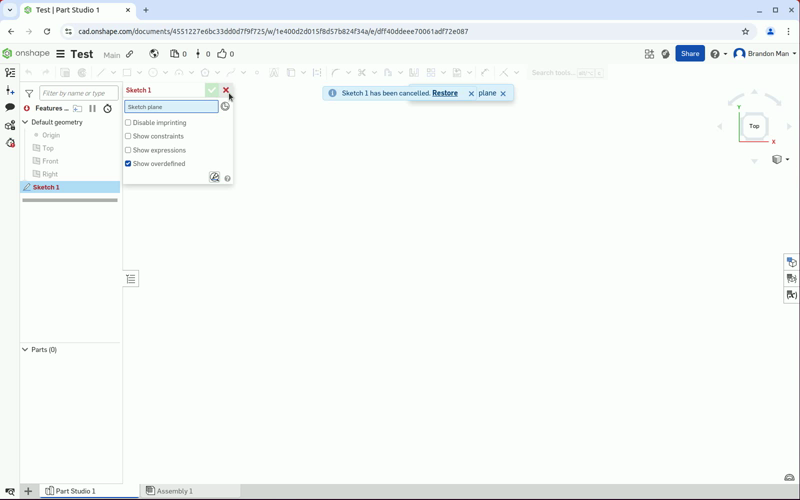
mouse_move(73, 150)
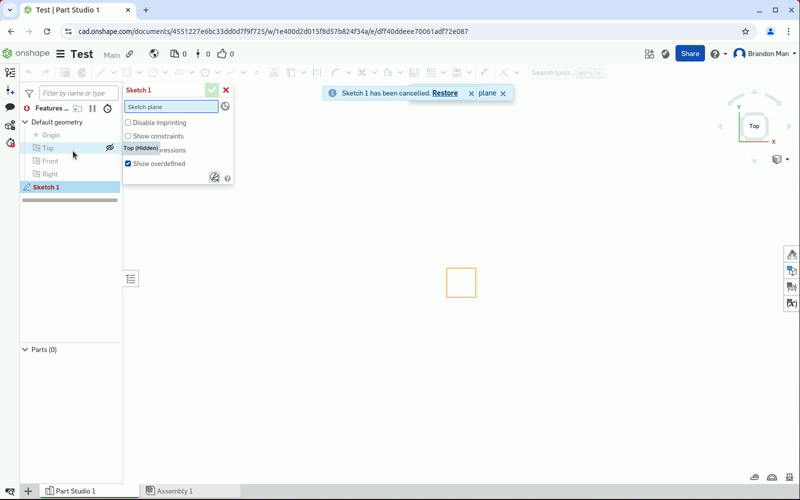
click(73, 150)
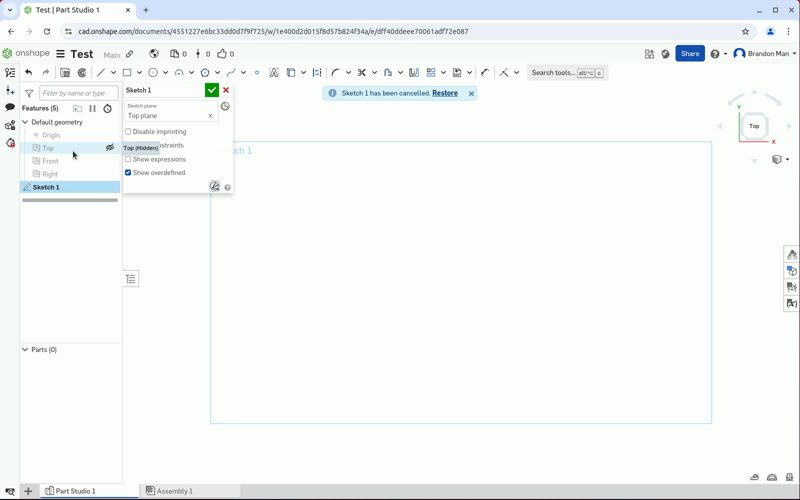
mouse_move(73, 352)
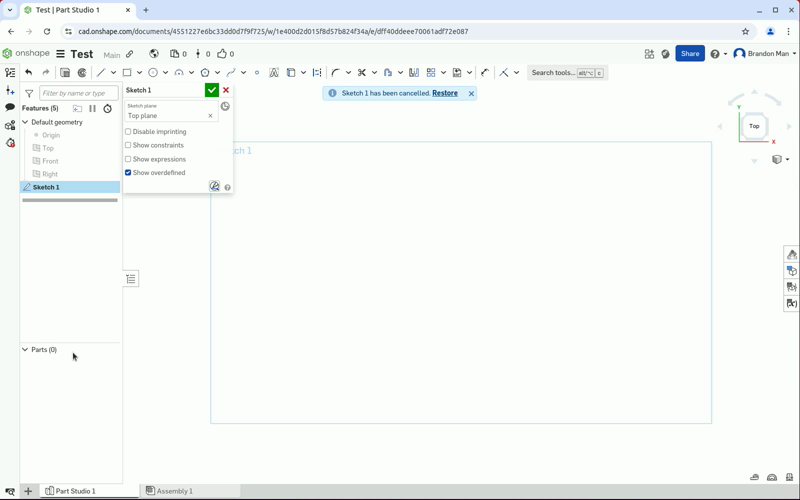
key(y)
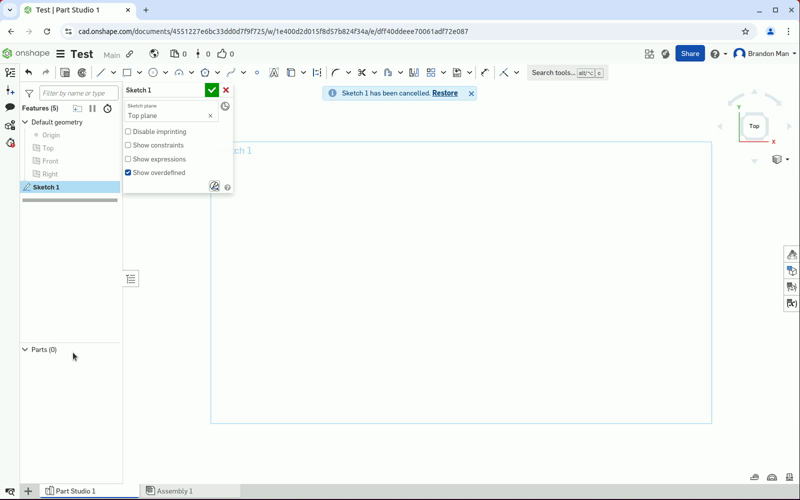
key(l)
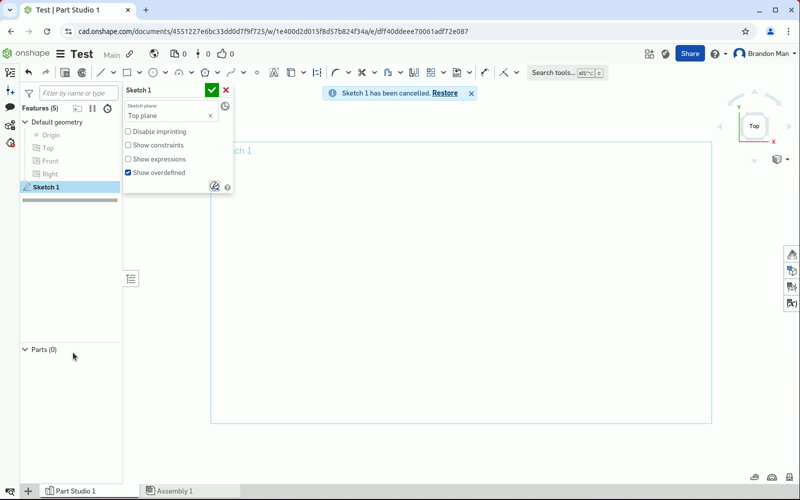
key_down(shift)
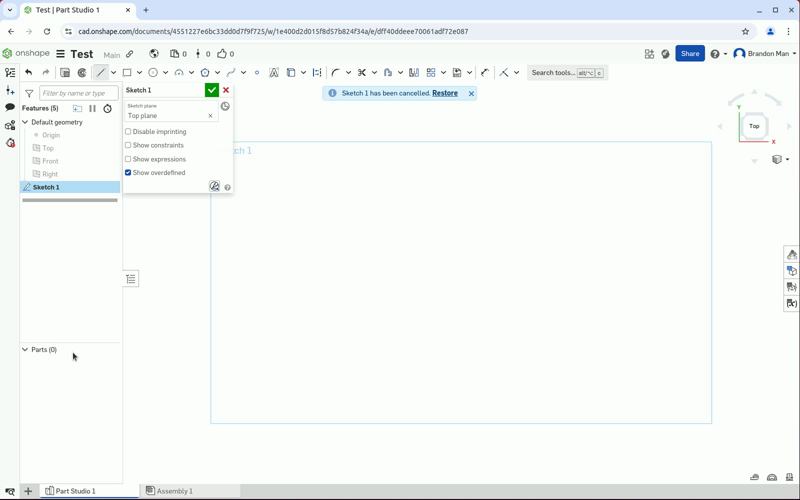
mouse_move(460, 290)
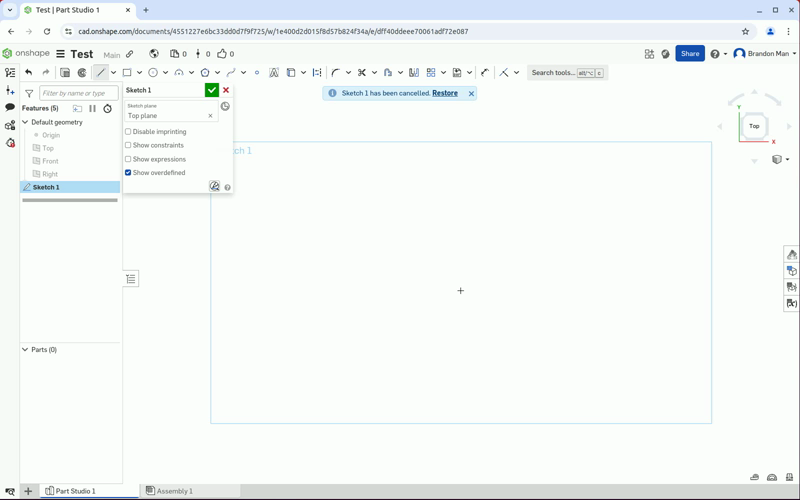
click(460, 290)
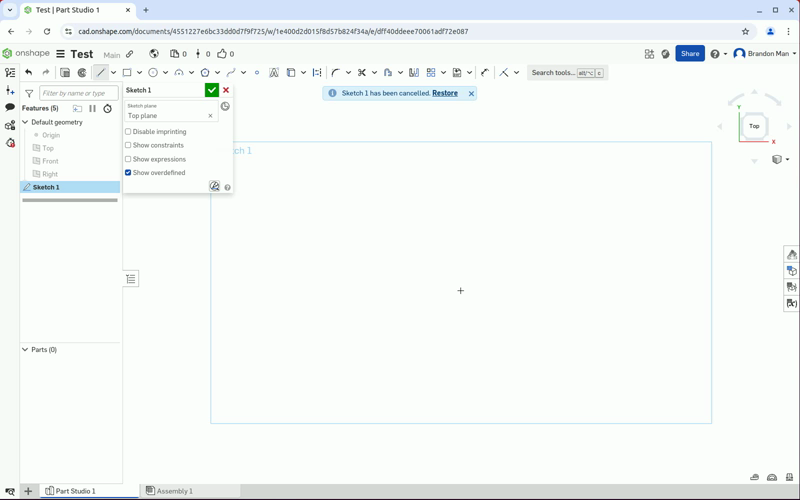
key_up(shift)
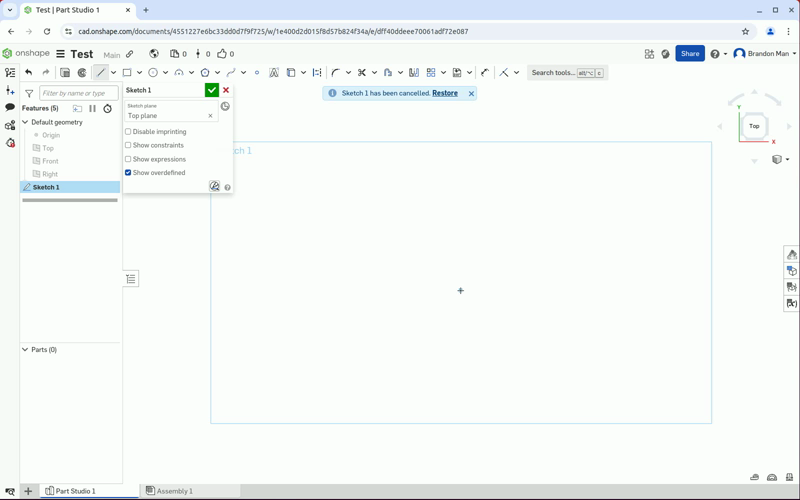
key_down(shift)
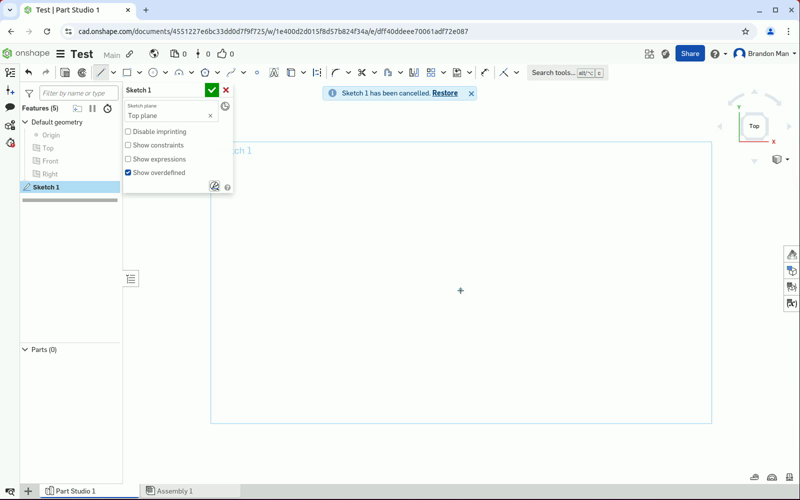
mouse_move(490, 290)
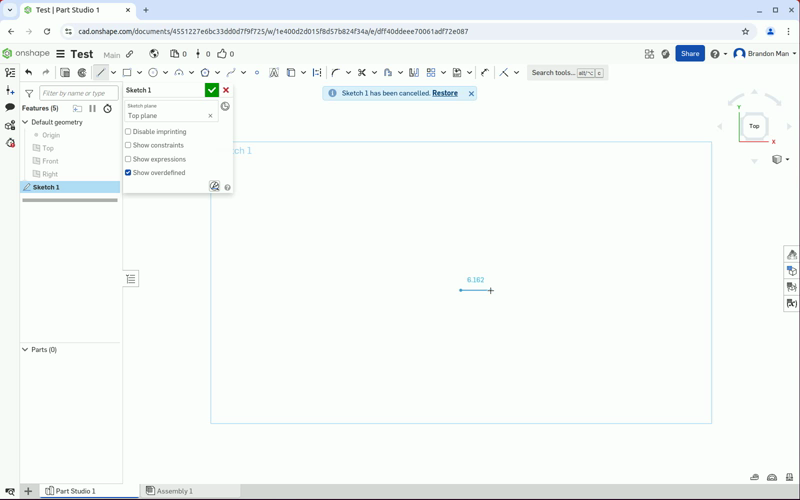
mouse_move(468, 290)
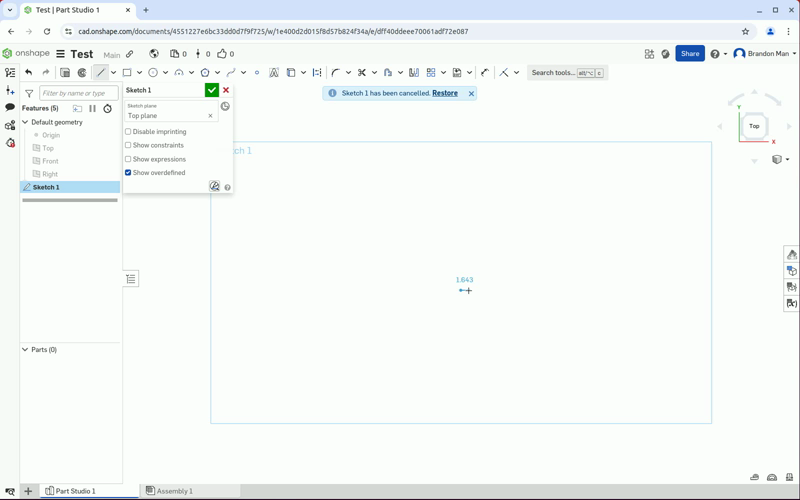
click(468, 290)
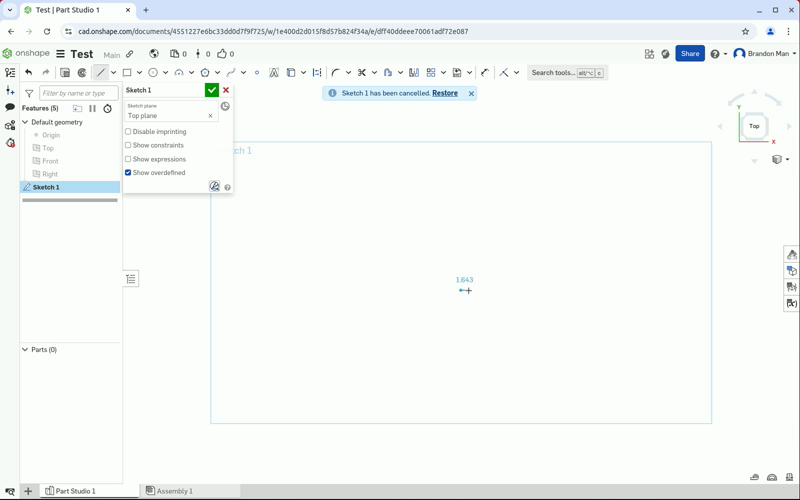
key_up(shift)
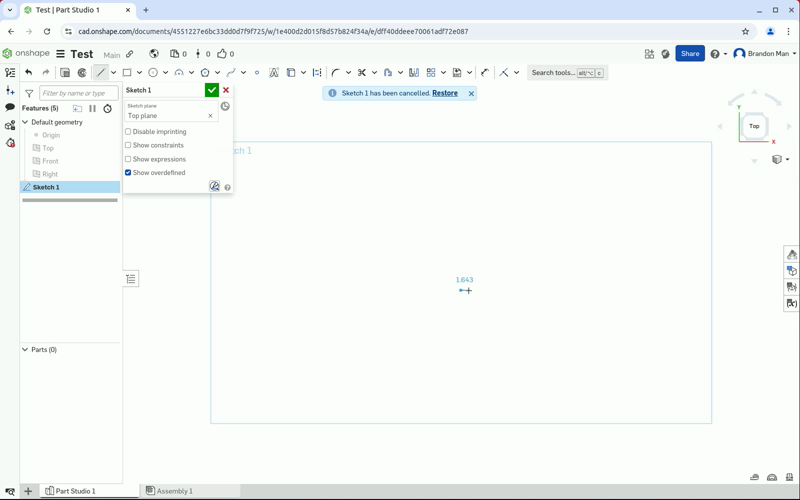
key_down(shift)
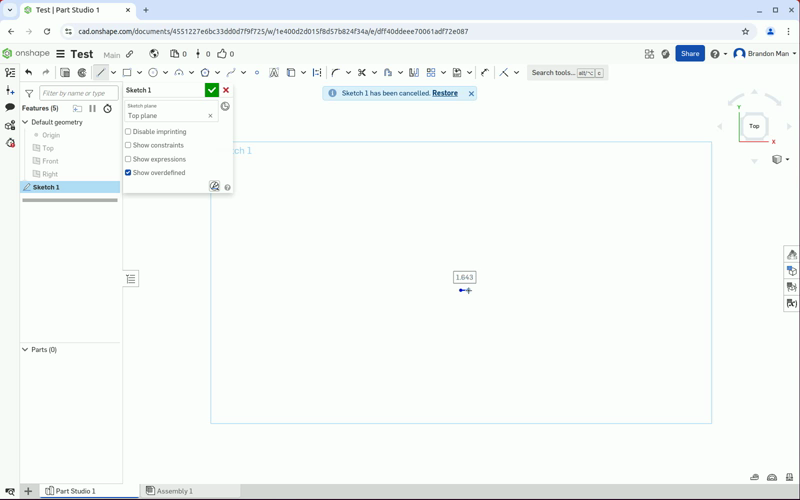
mouse_move(498, 290)
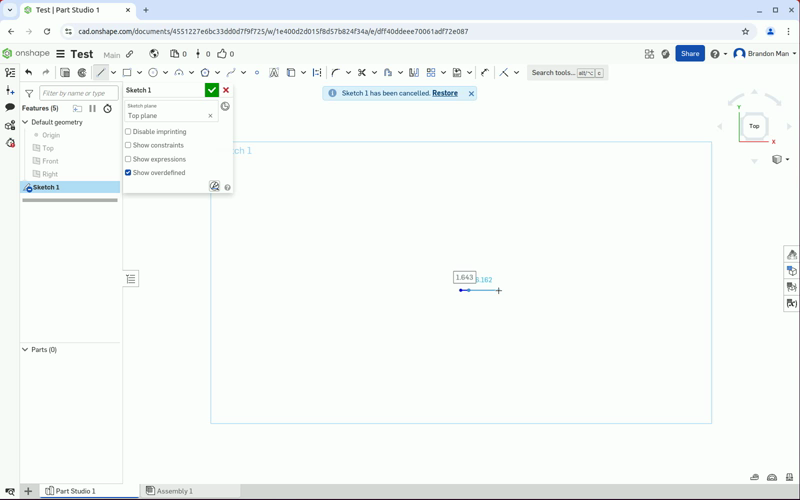
mouse_move(468, 281)
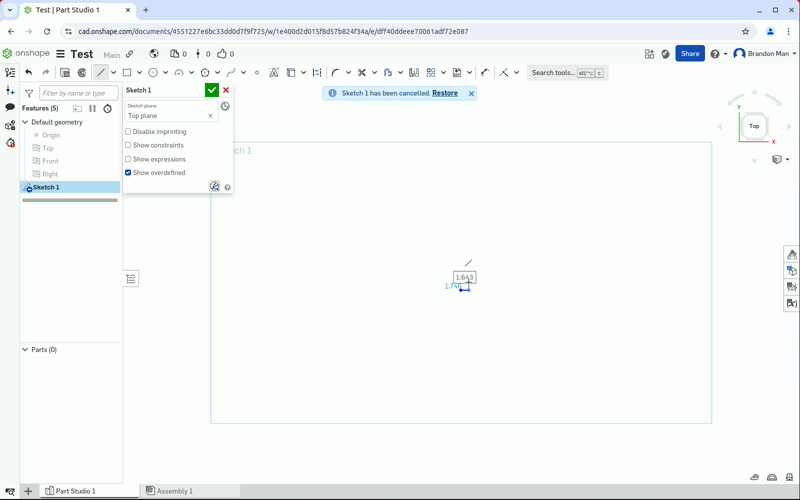
click(468, 281)
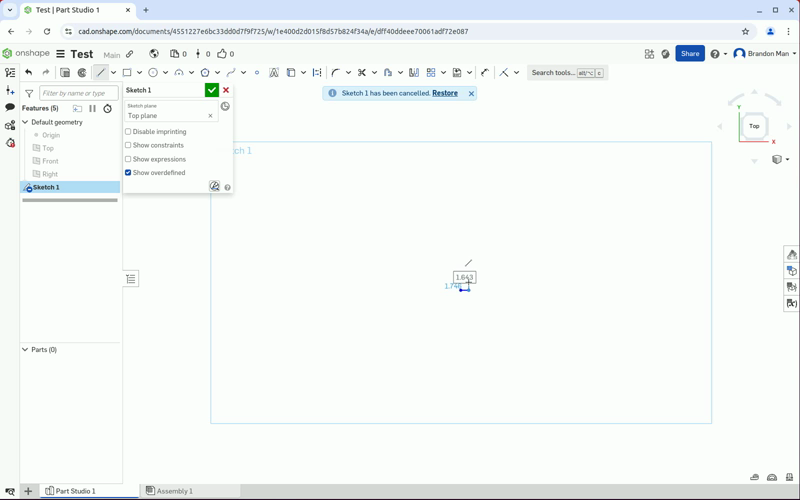
key_up(shift)
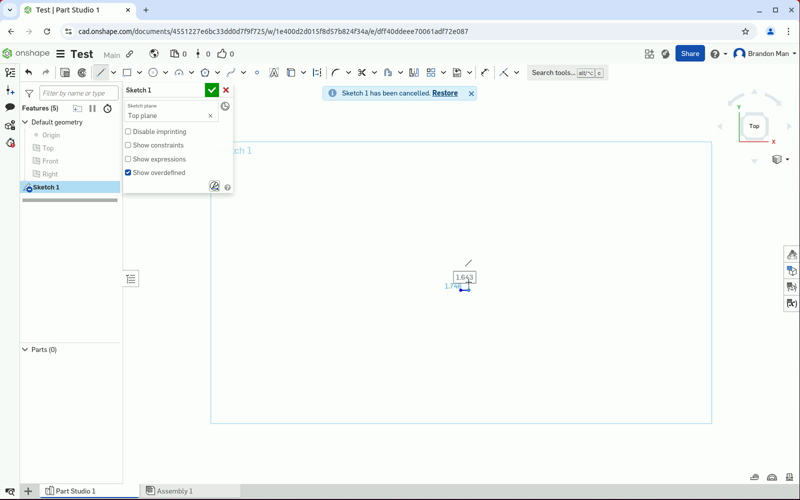
key_down(shift)
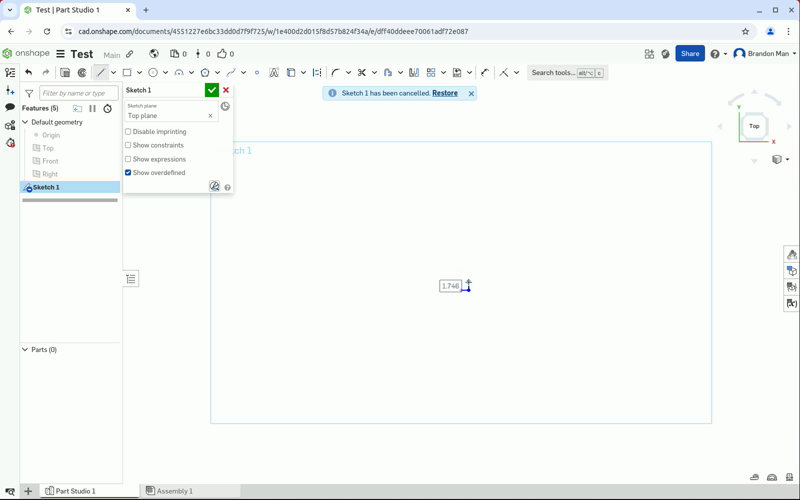
mouse_move(498, 281)
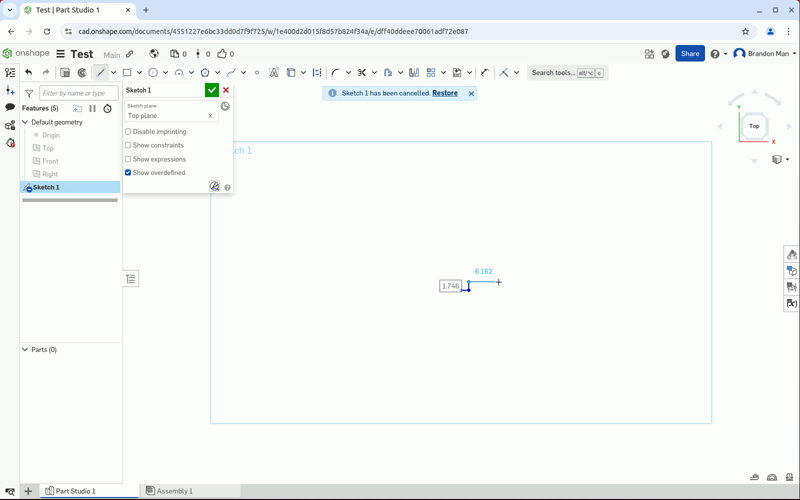
mouse_move(460, 281)
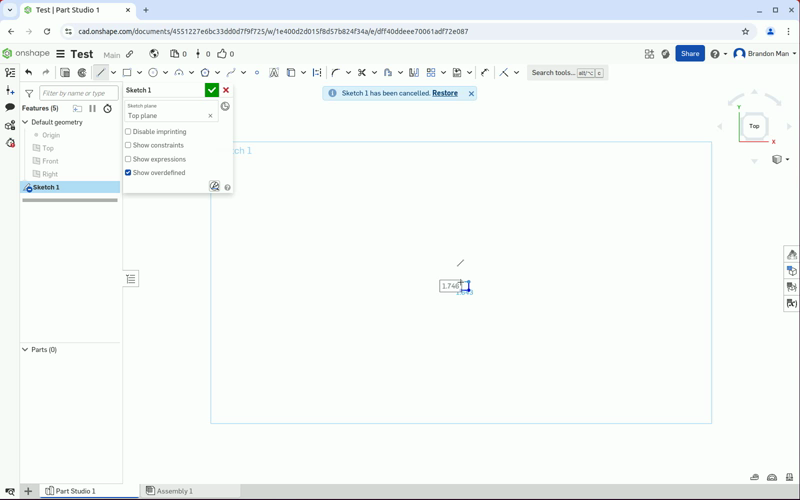
click(460, 281)
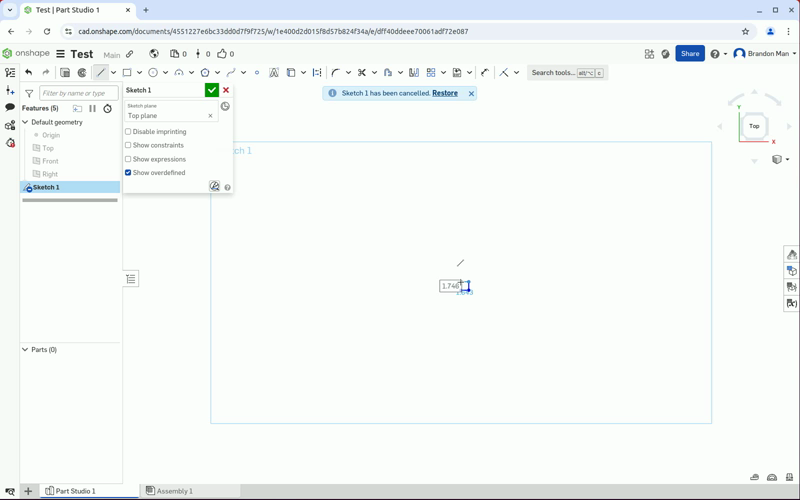
key_up(shift)
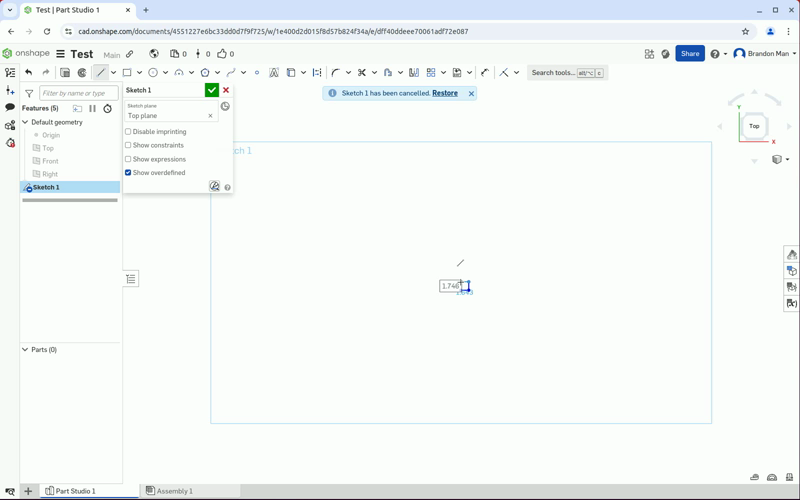
mouse_move(490, 281)
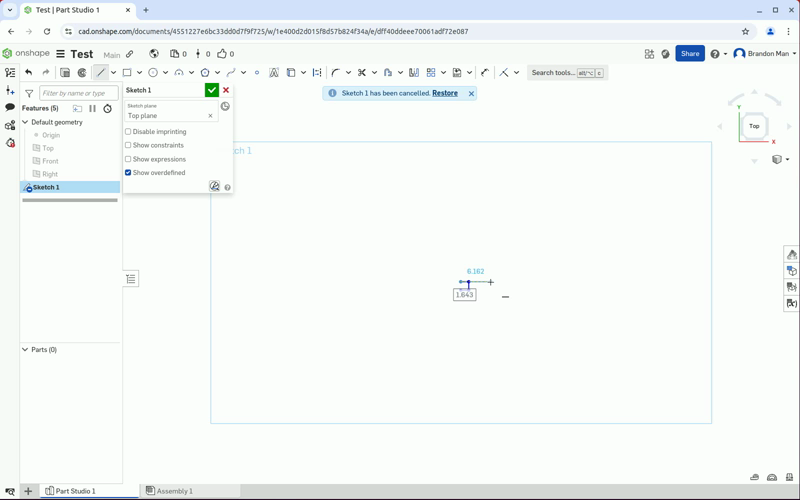
key_down(shift)
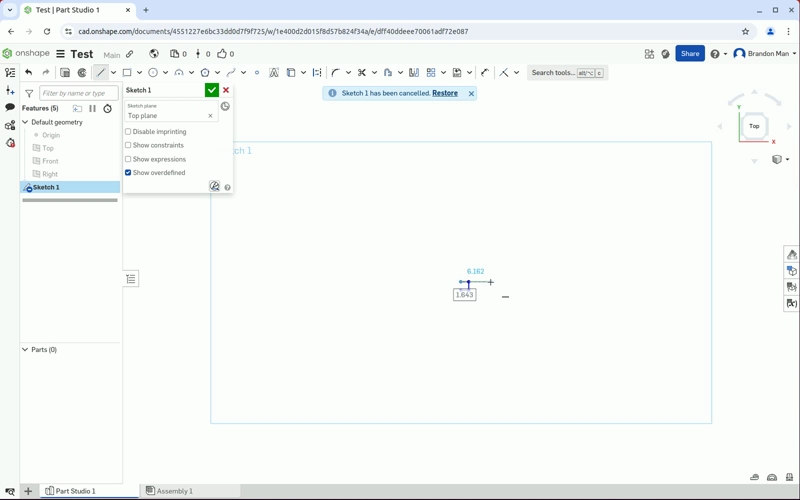
mouse_move(460, 290)
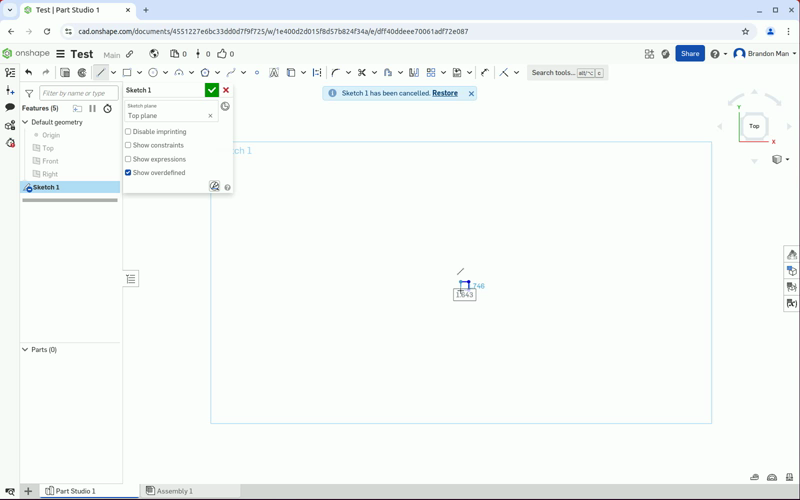
key_up(shift)
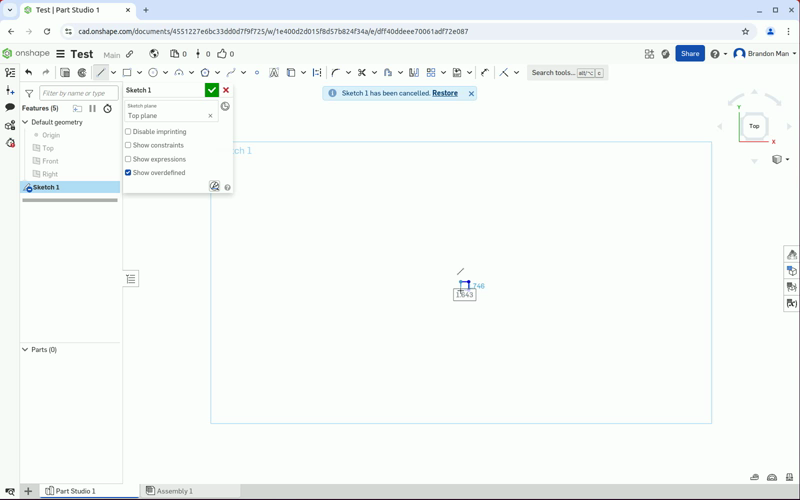
click(460, 290)
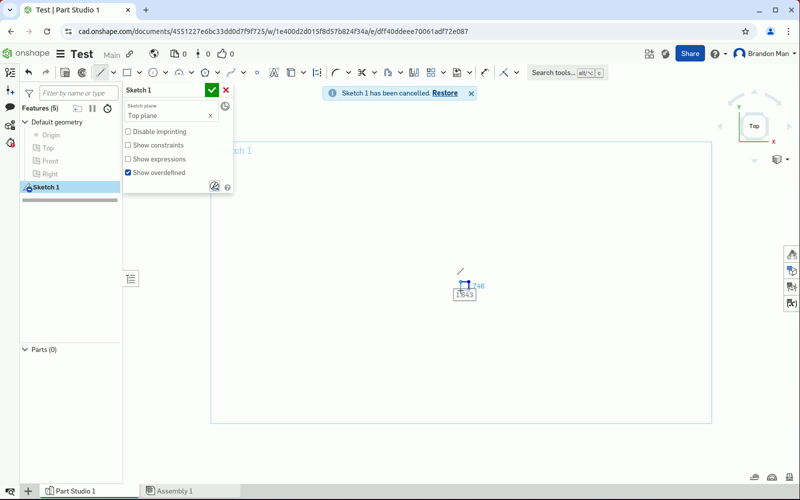
key(esc)
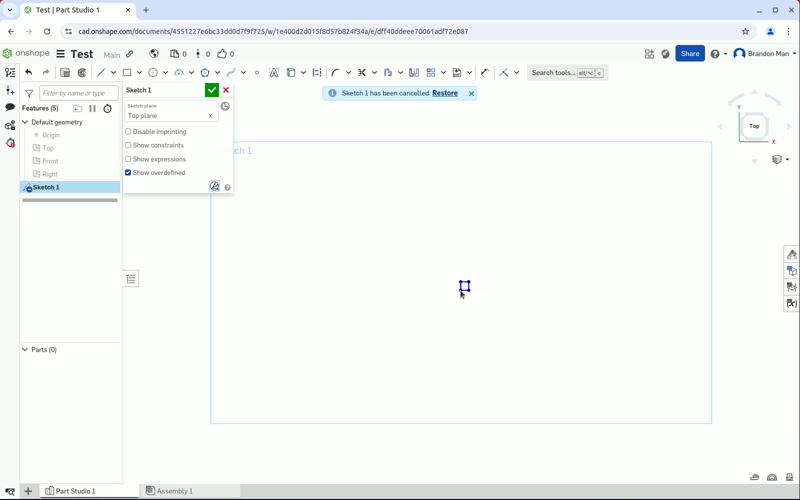
mouse_move(467, 288)
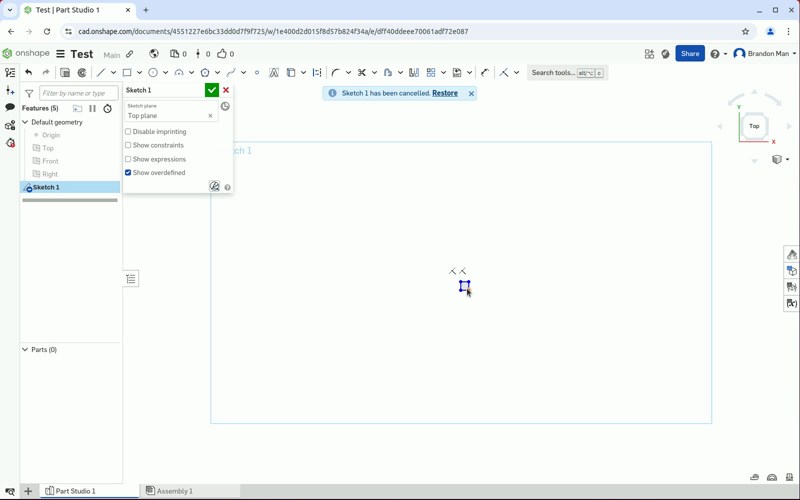
scroll(6)
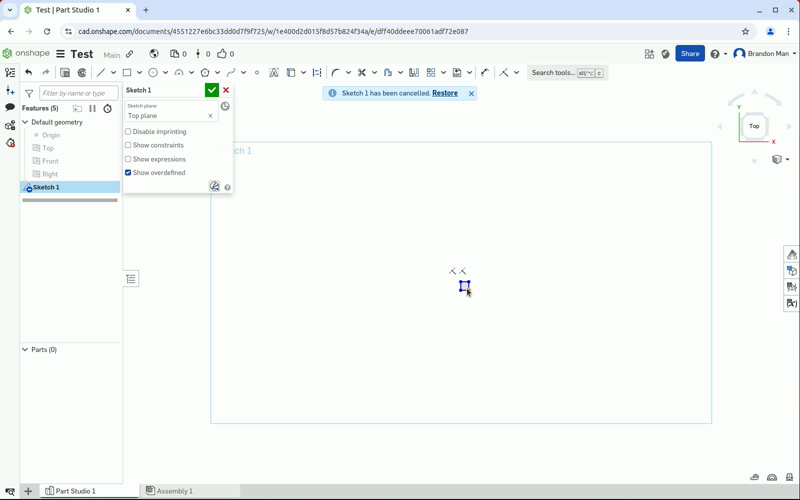
scroll(6)
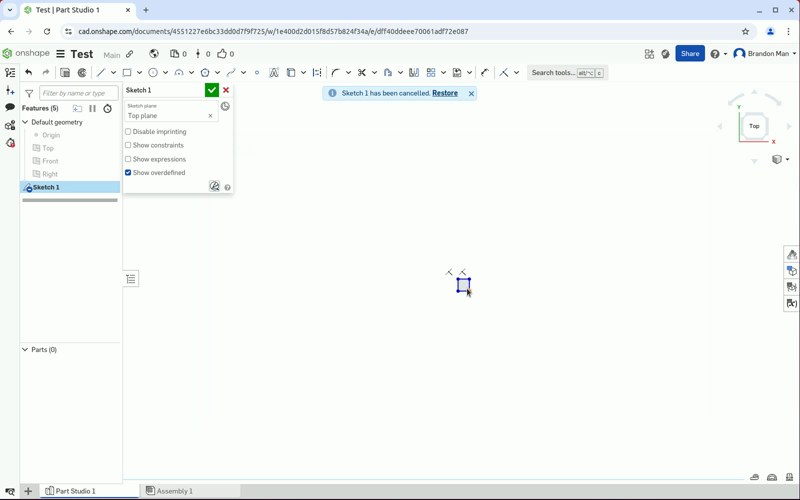
scroll(6)
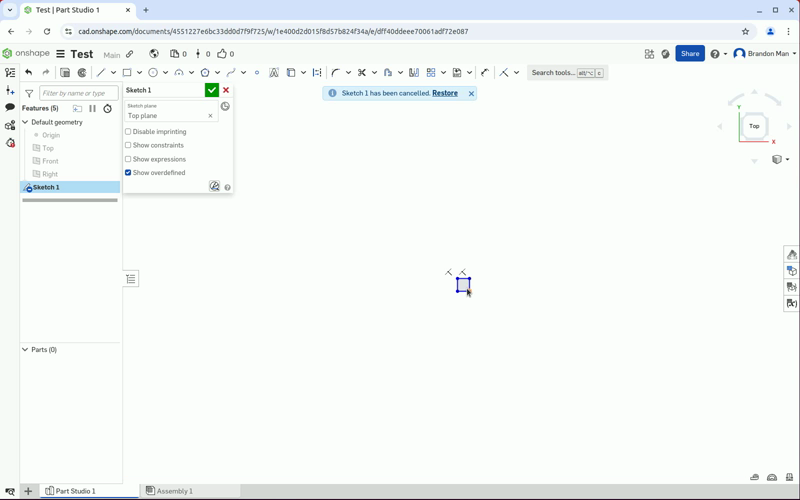
scroll(6)
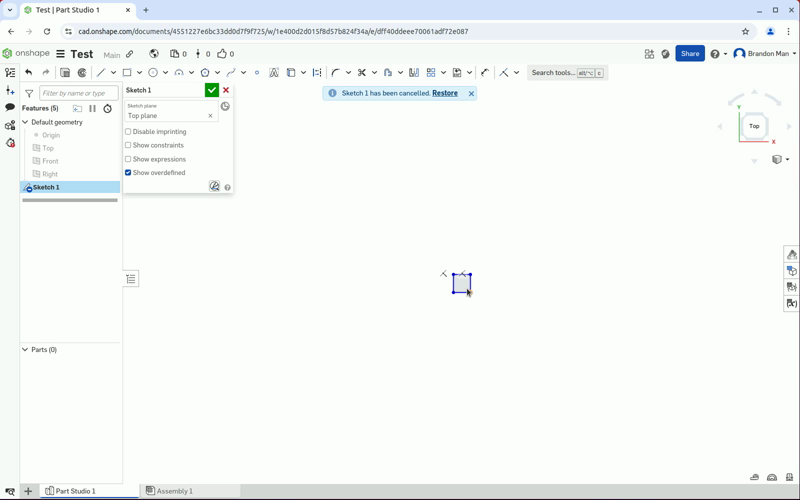
scroll(6)
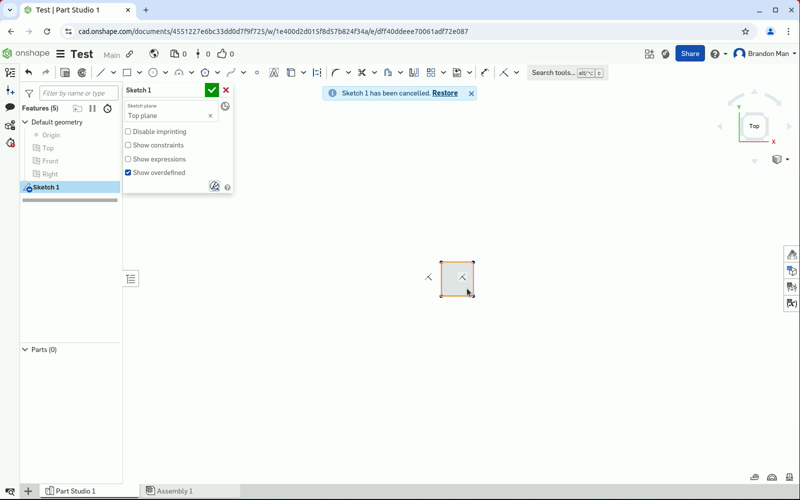
scroll(6)
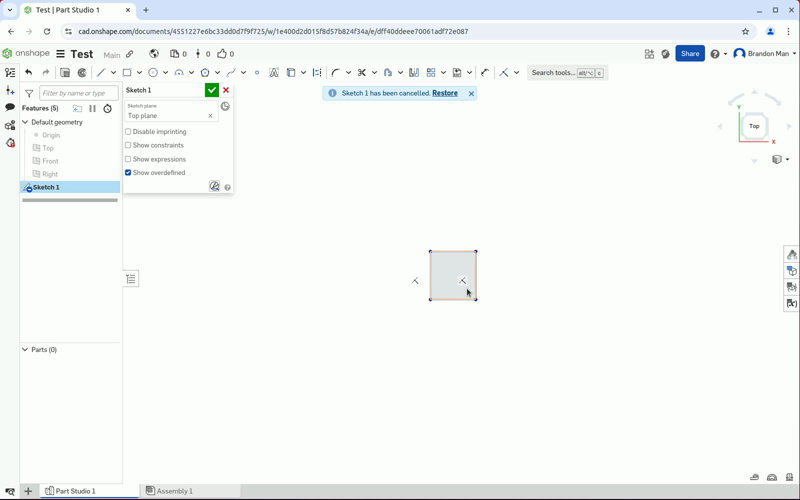
scroll(6)
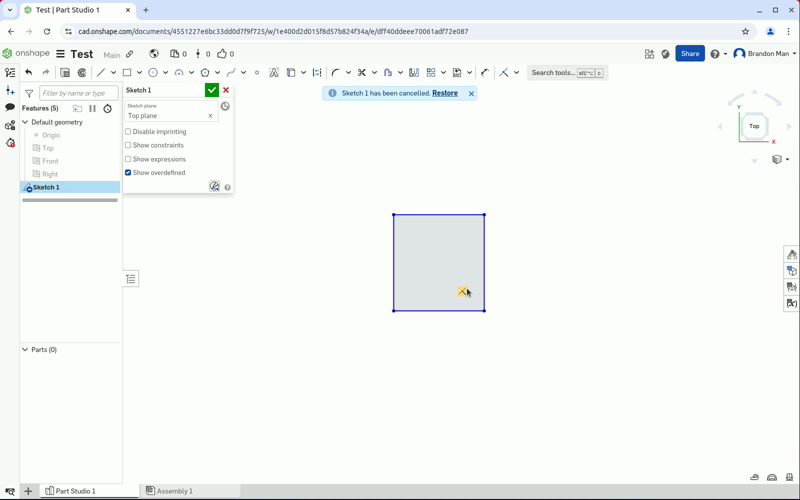
click(467, 288)
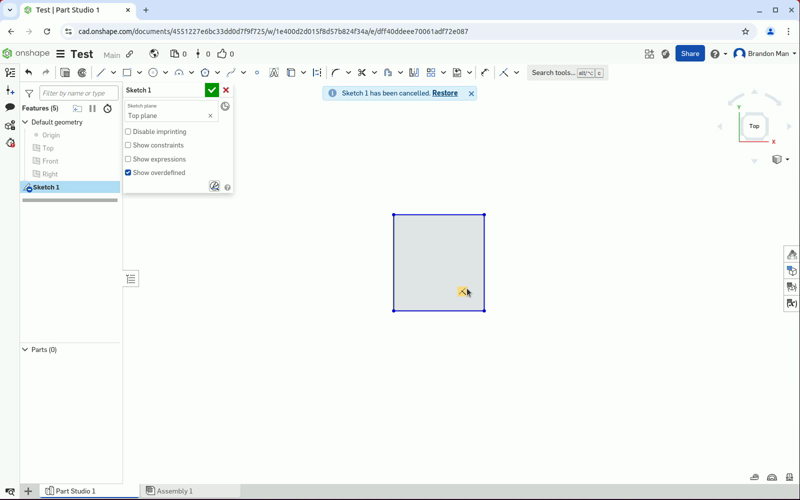
scroll(-6)
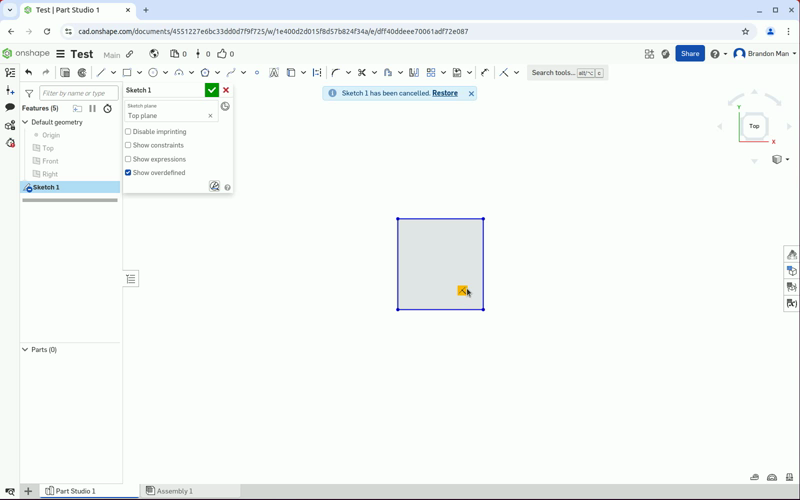
scroll(-6)
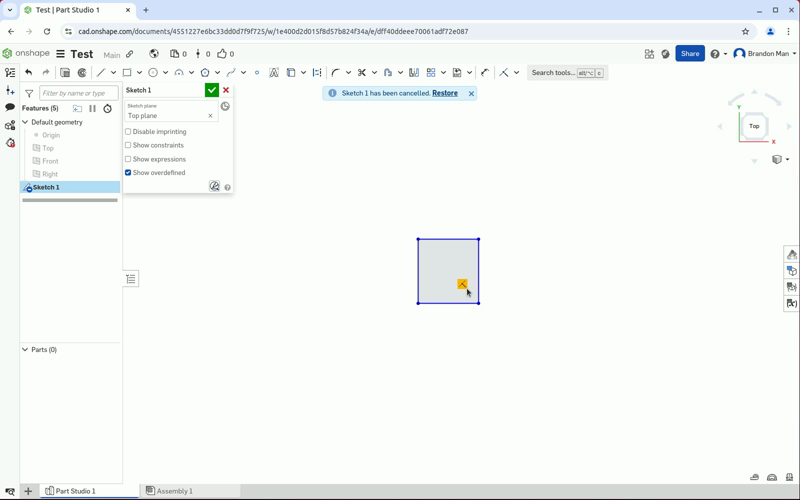
scroll(-6)
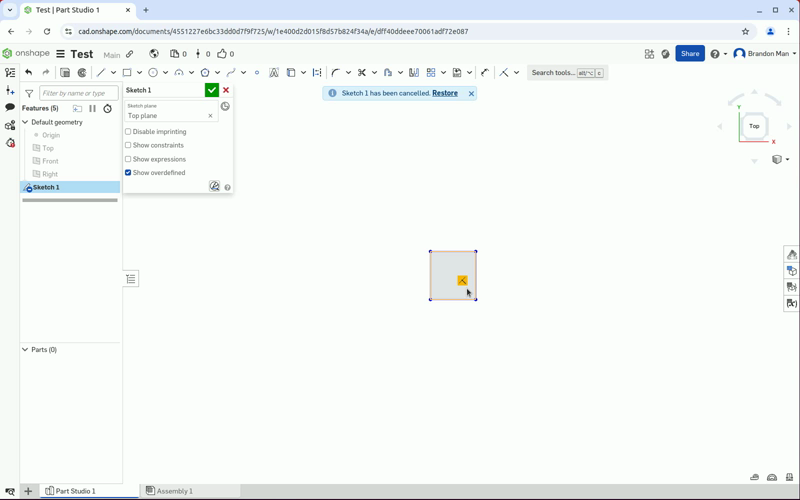
scroll(-6)
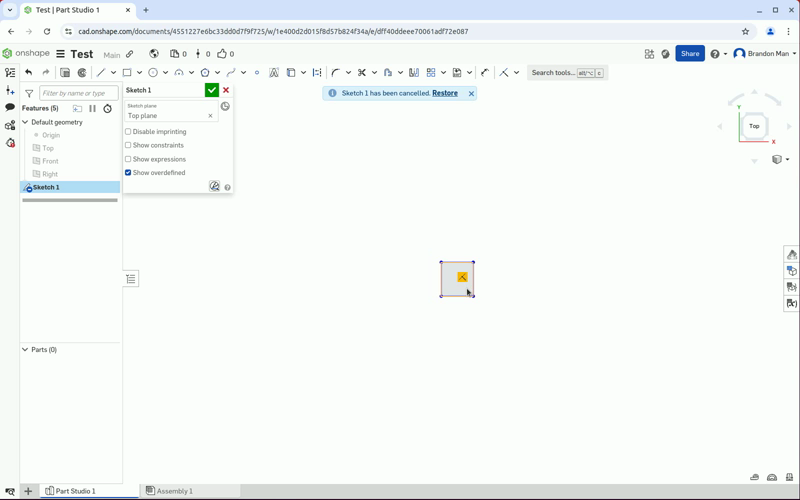
scroll(-6)
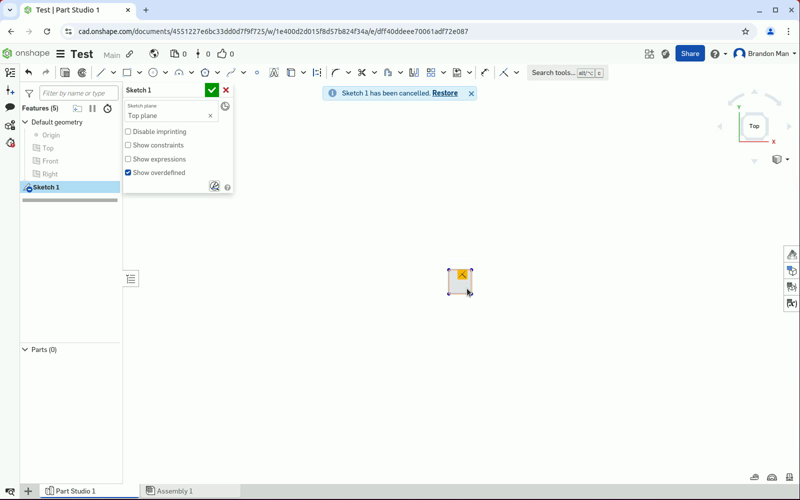
scroll(-6)
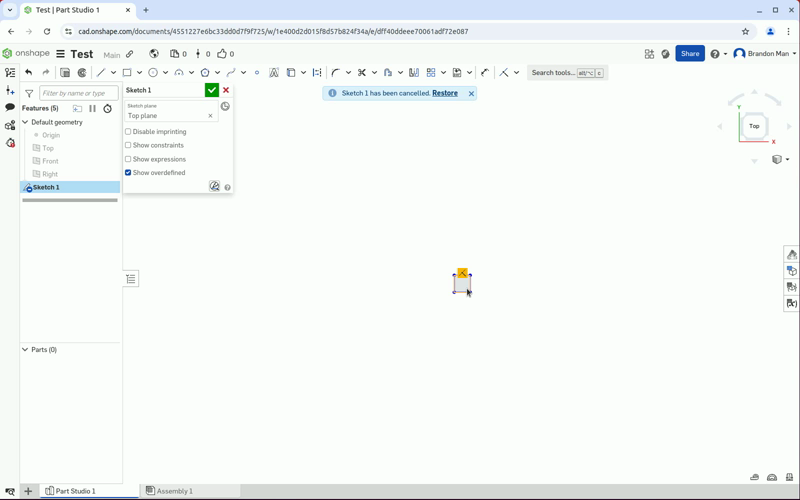
scroll(-6)
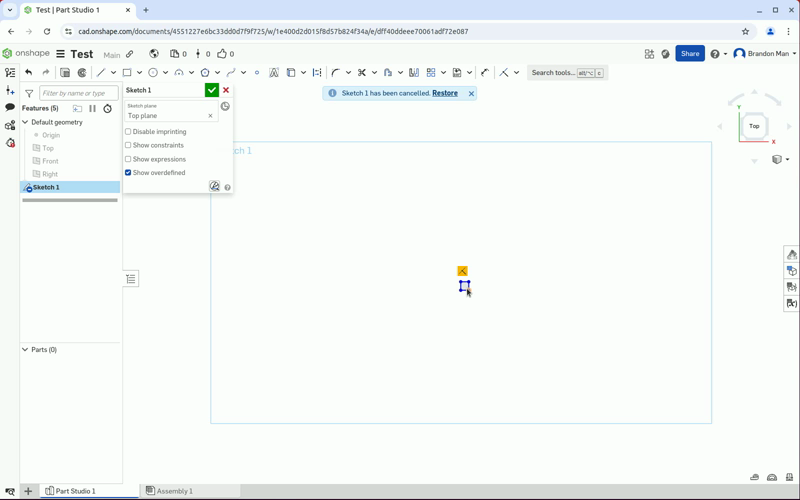
mouse_move(73, 352)
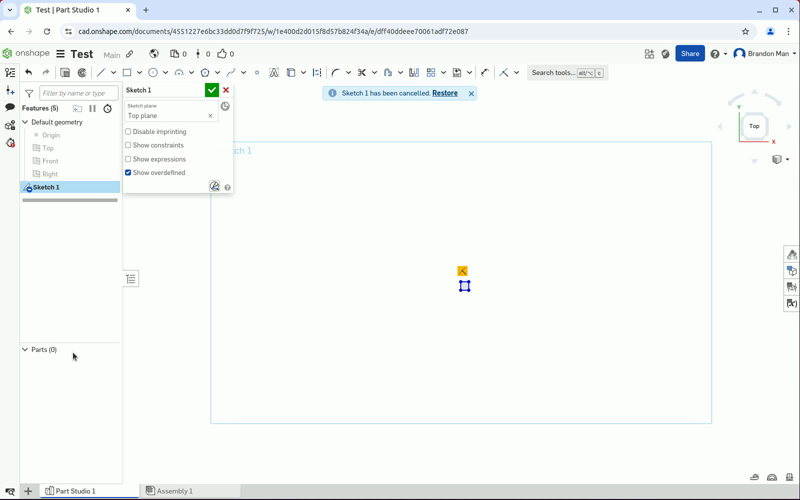
key(shift+y)
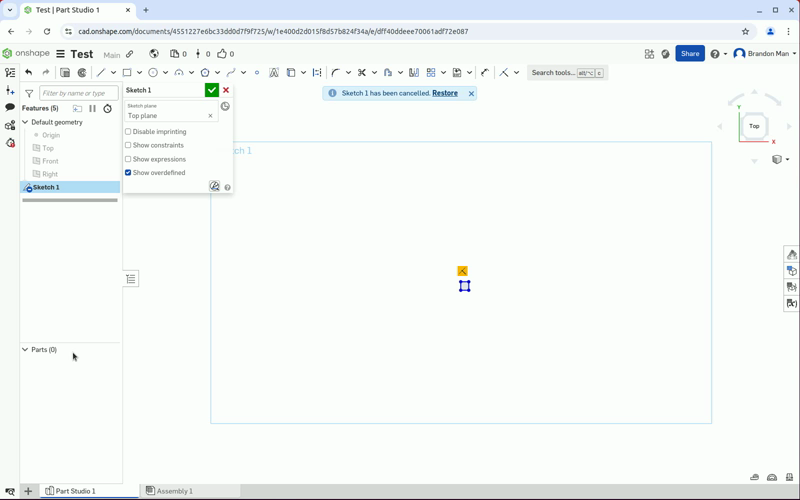
key(shift+e)
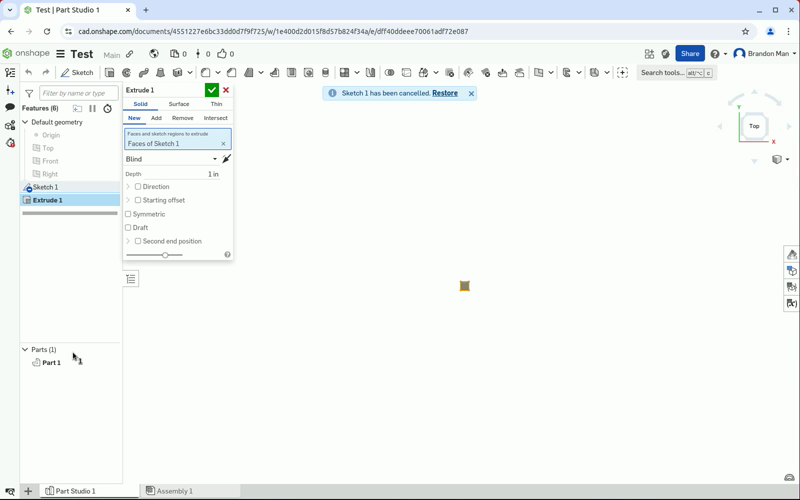
mouse_move(143, 106)
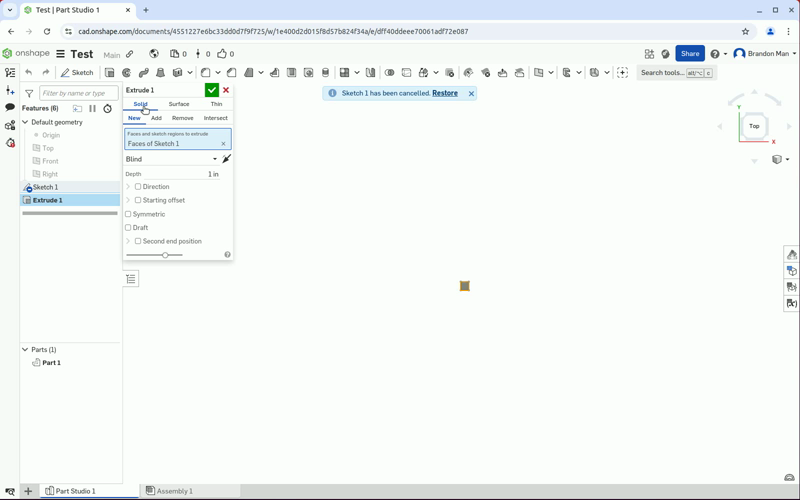
click(143, 106)
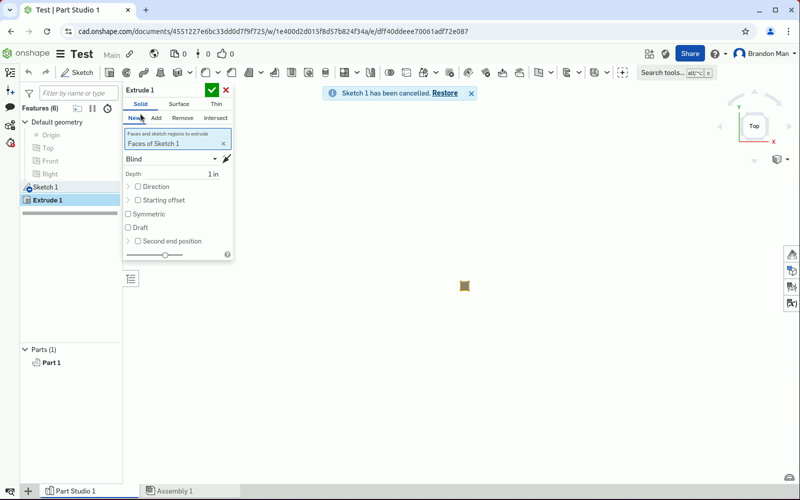
mouse_move(137, 120)
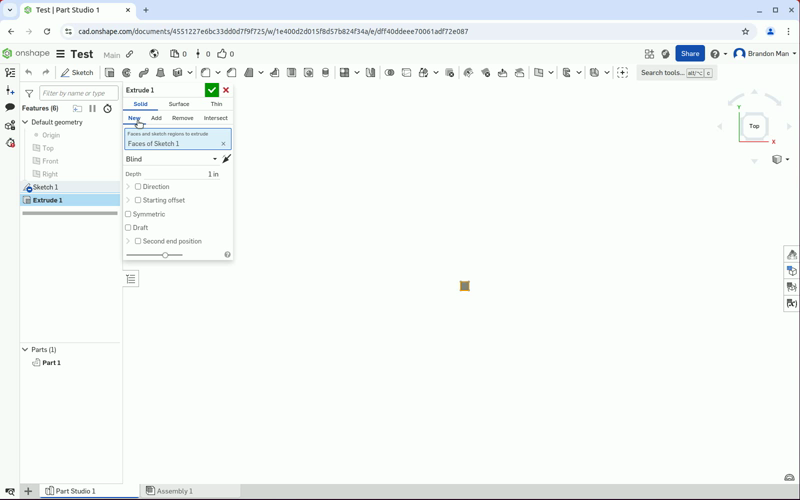
click(137, 120)
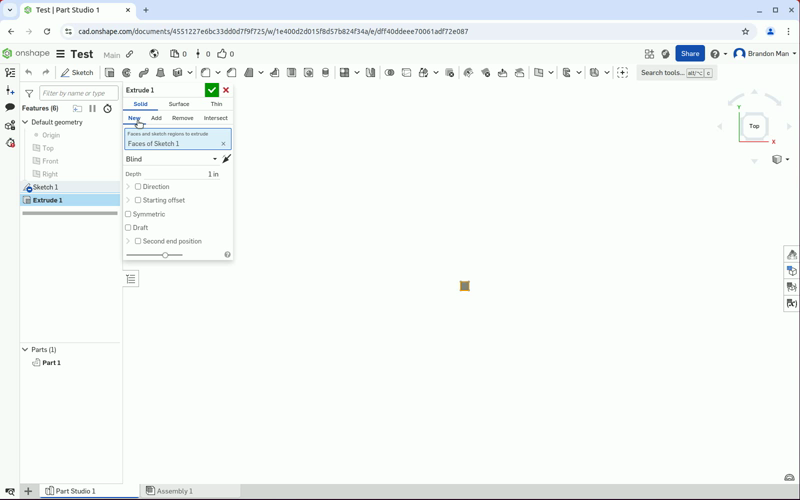
key(tab, 4)
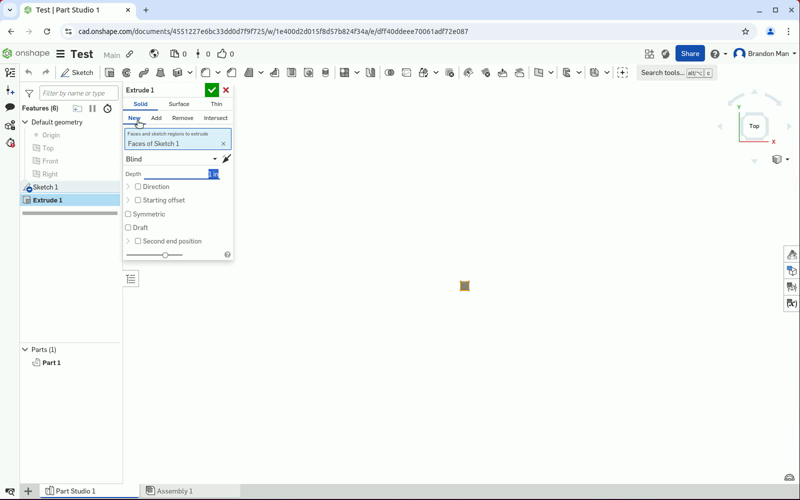
text(23.108)
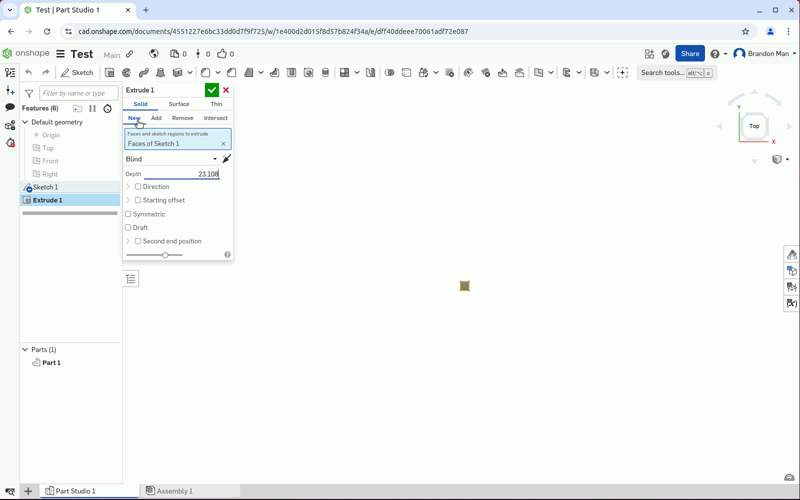
key(enter)
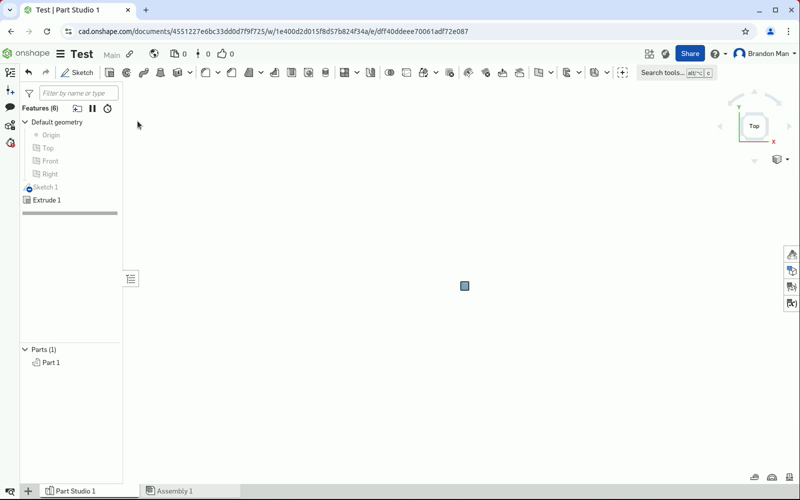
key(shift+h)
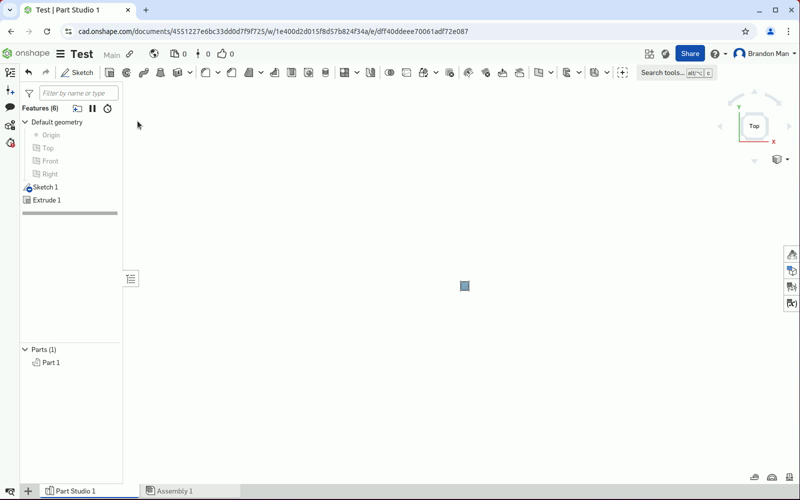
key(shift+h)
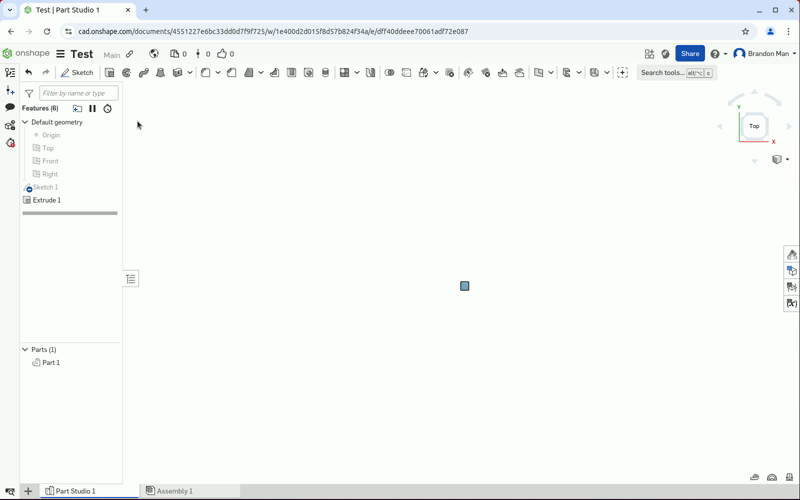
mouse_move(73, 189)
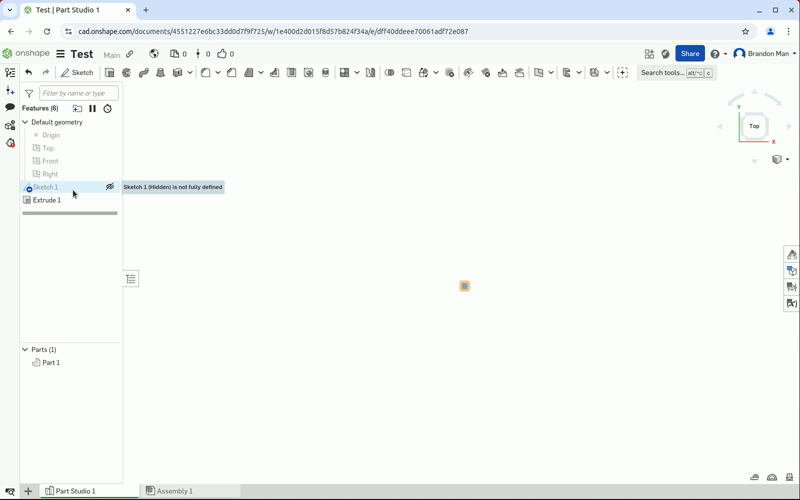
click(73, 189)
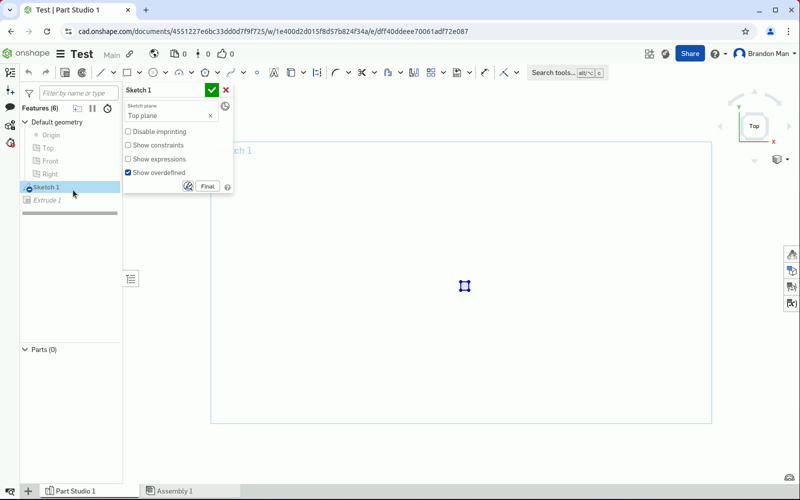
mouse_move(229, 92)
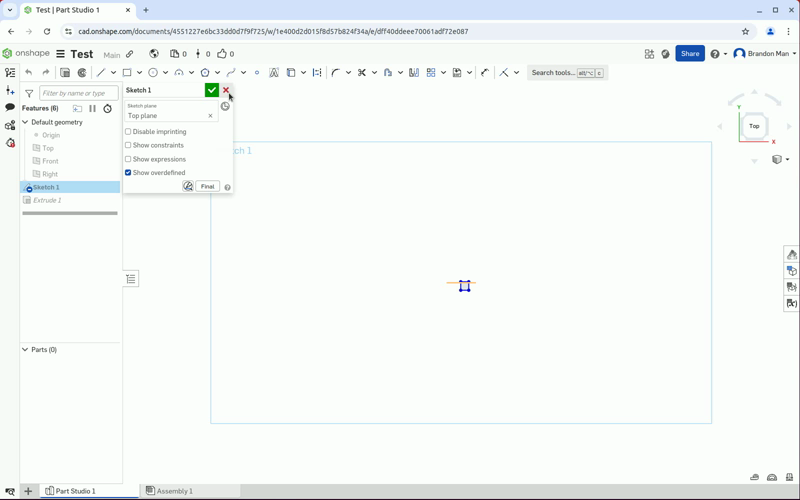
click(229, 92)
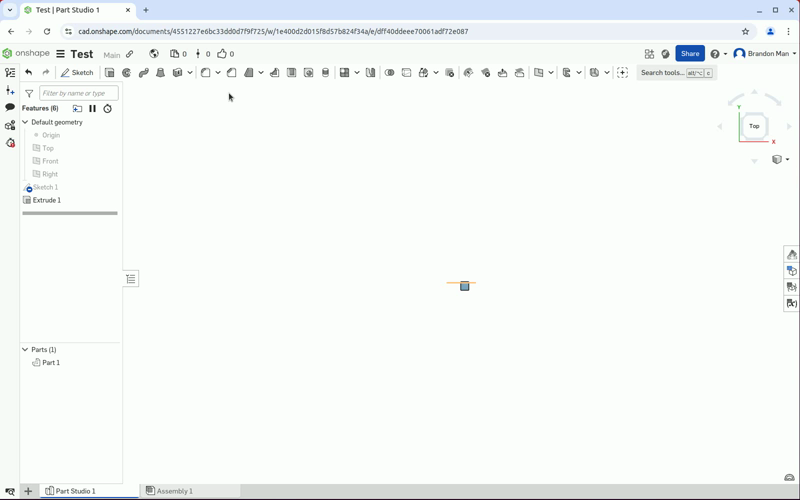
mouse_move(73, 352)
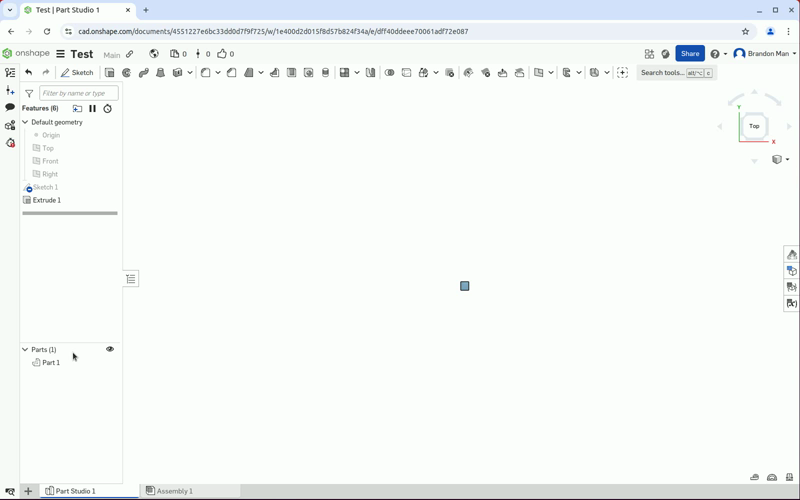
key(y)
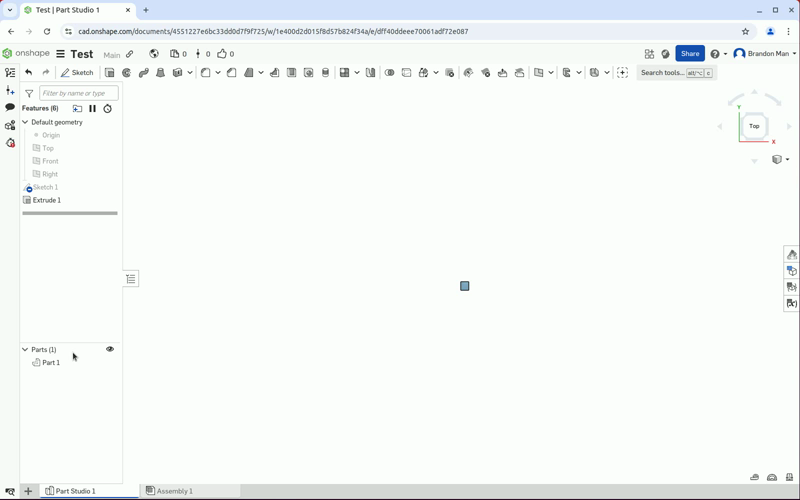
key(shift+p)
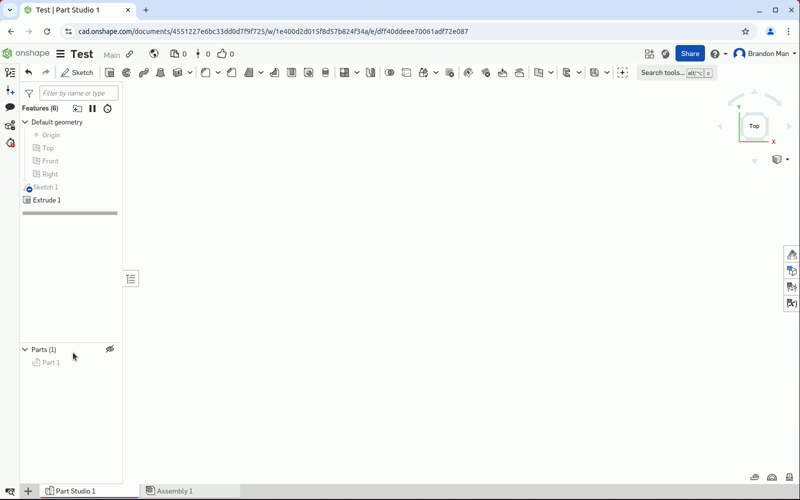
key(space)
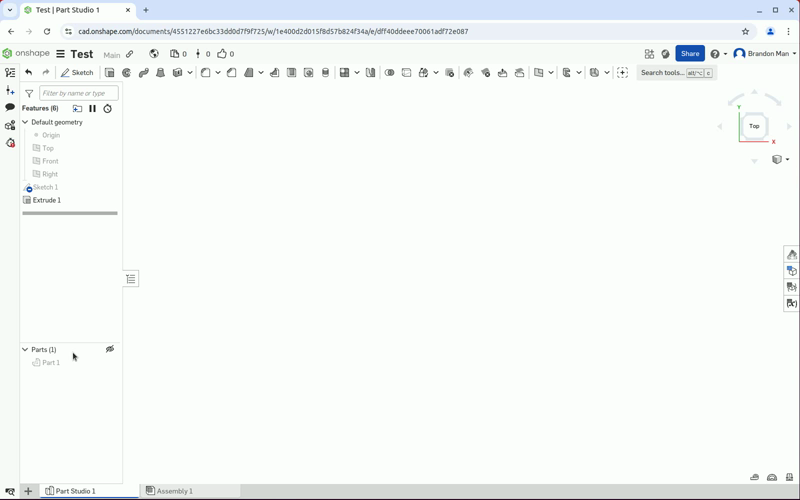
key_down(shift)
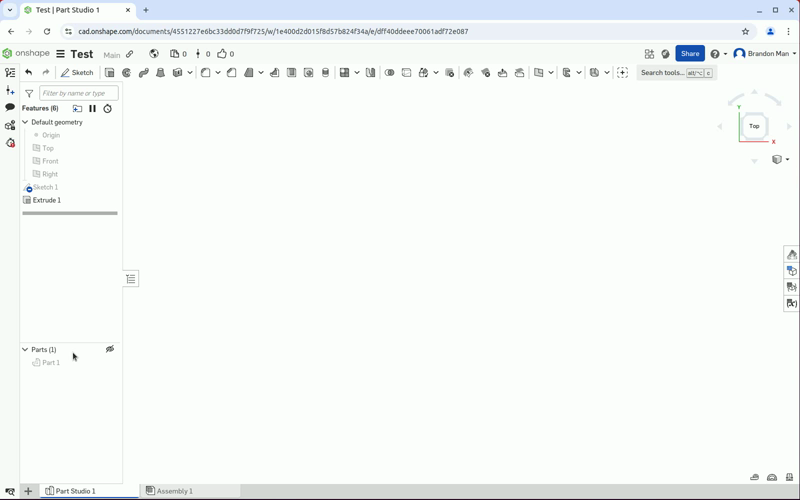
key(up)
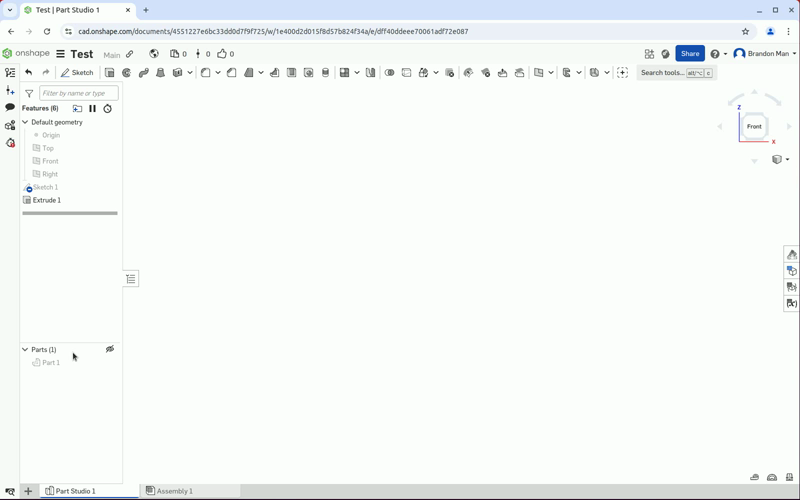
key_up(shift)
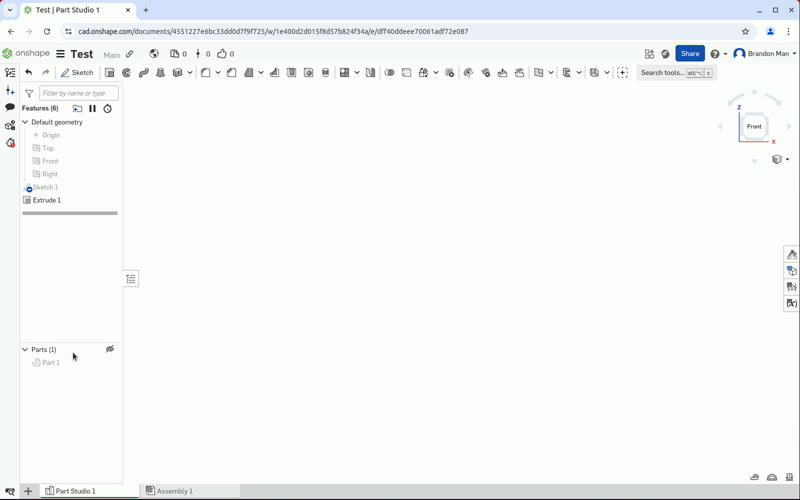
key(space)
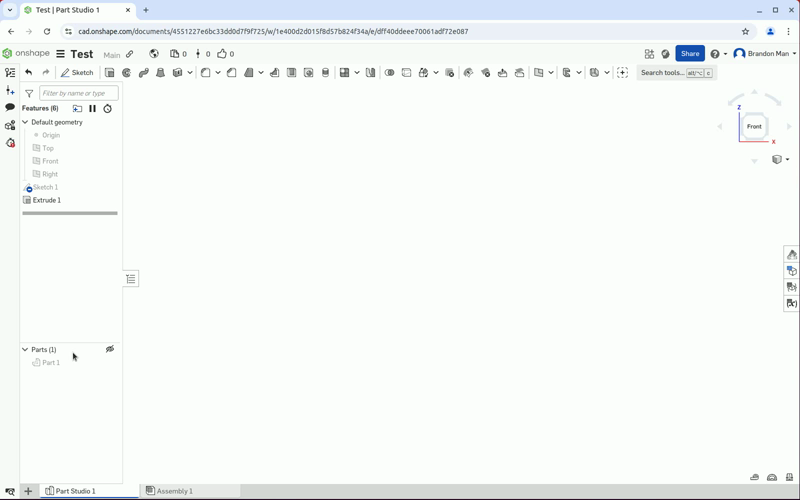
key_down(shift)
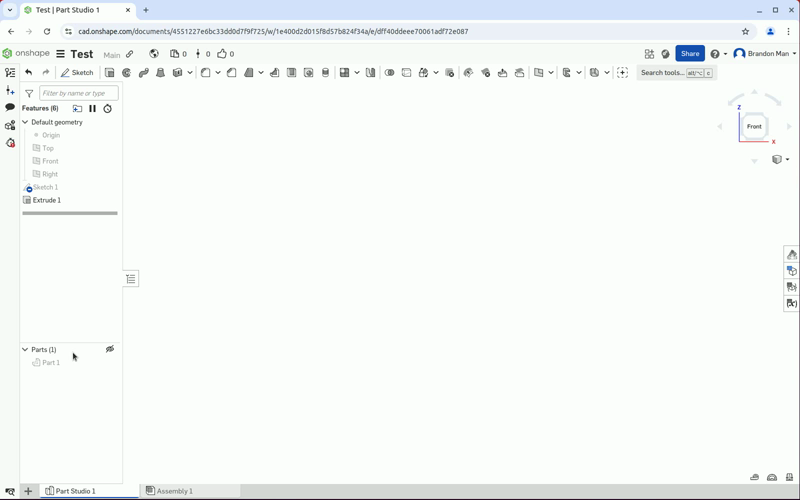
key(left)
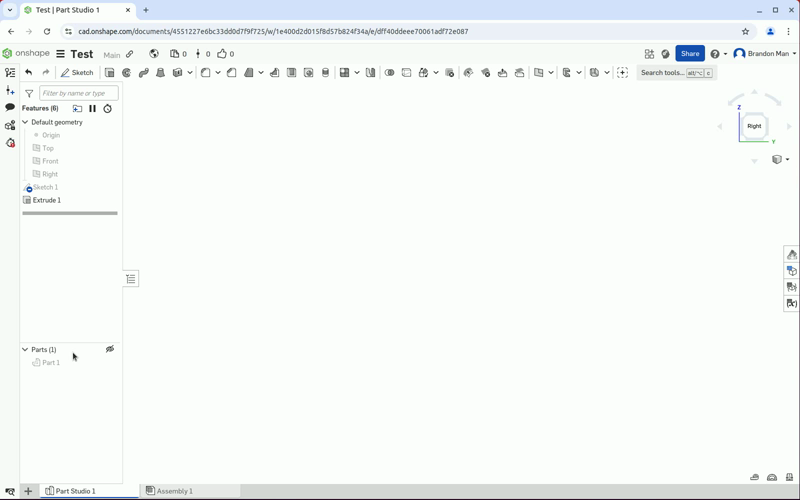
key_up(shift)
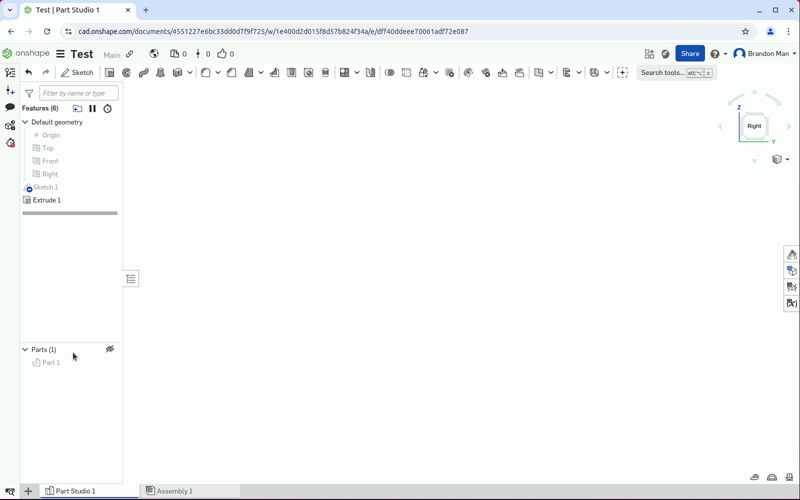
mouse_move(73, 352)
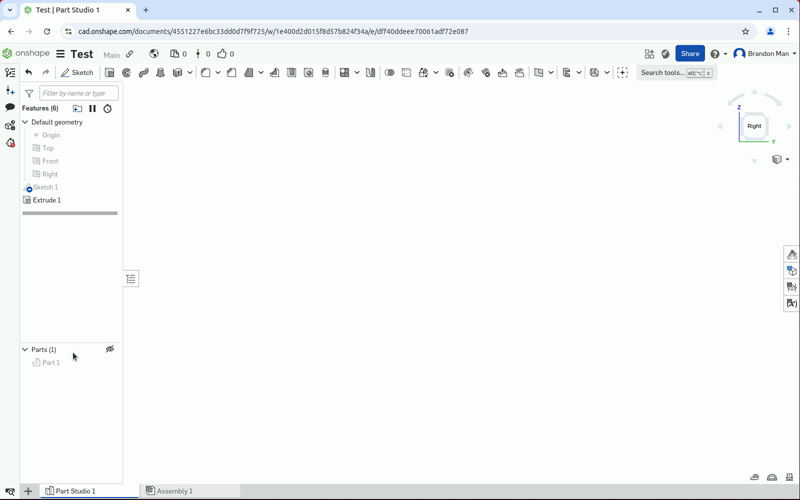
key(shift+y)
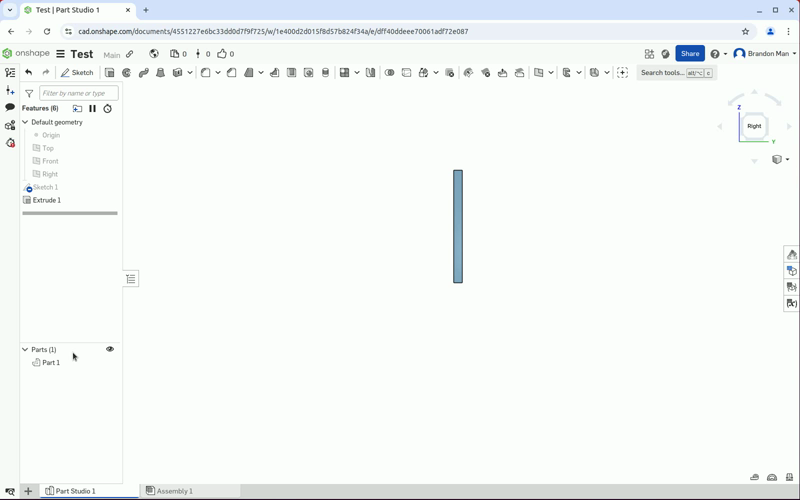
mouse_move(541, 75)
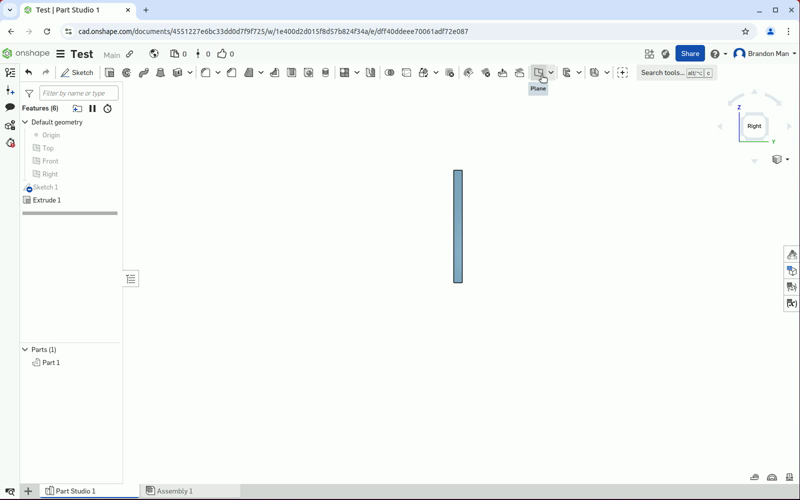
click(541, 75)
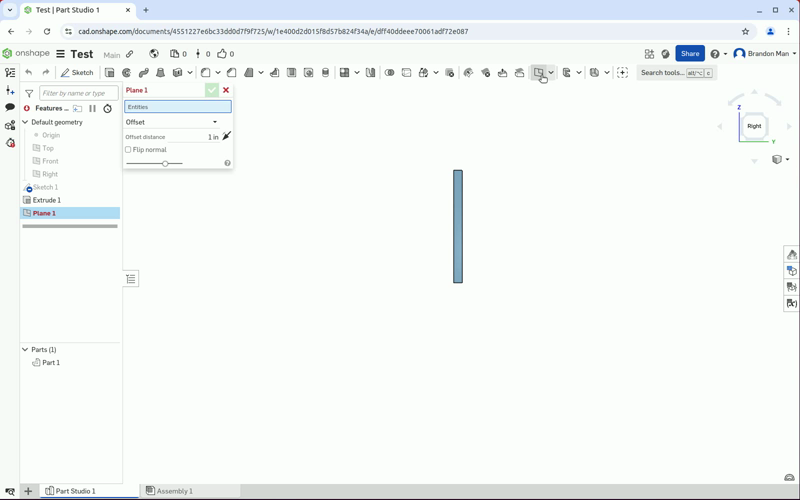
mouse_move(73, 176)
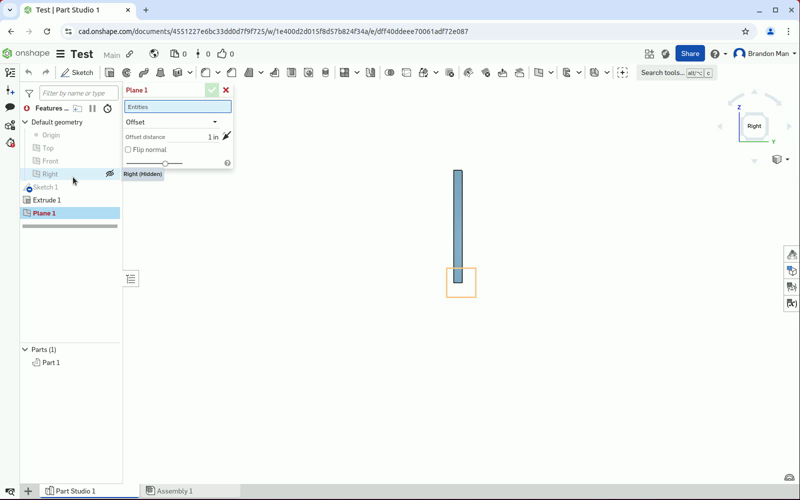
click(73, 176)
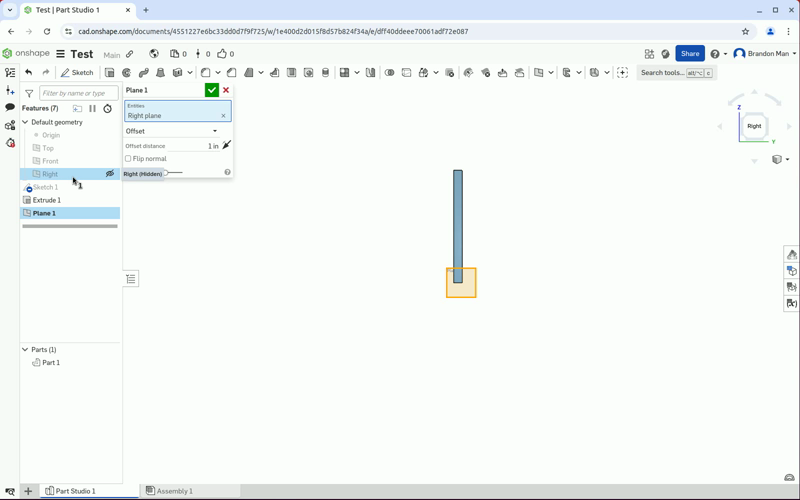
key(tab, 2)
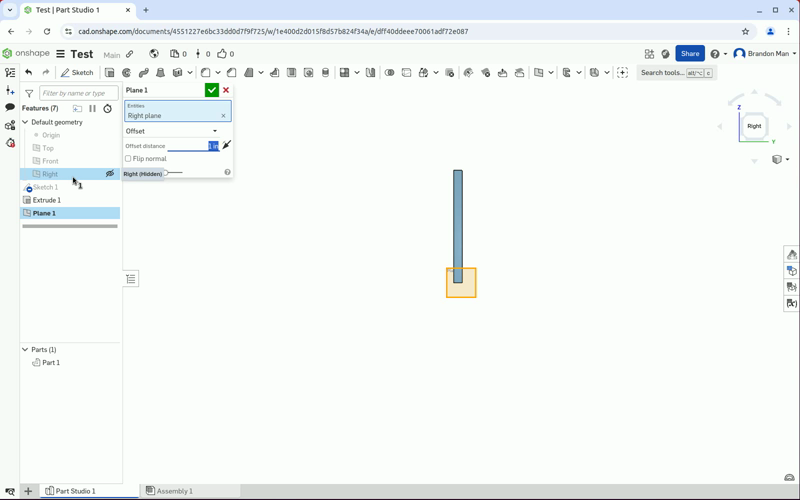
text(1.448)
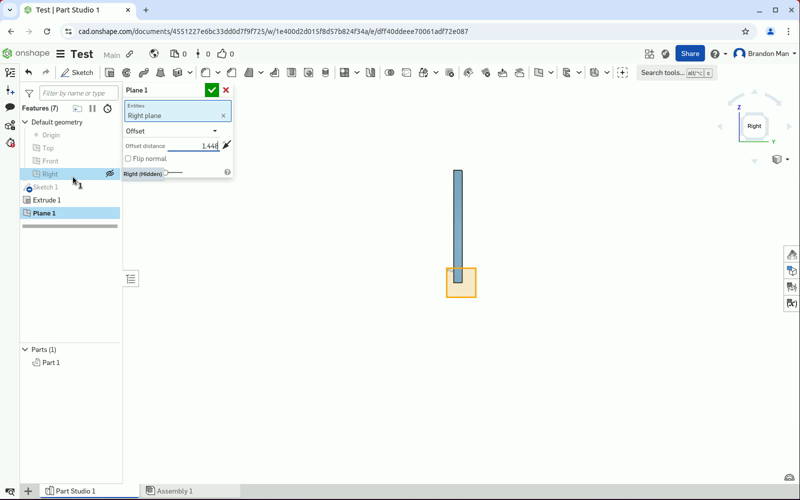
key(enter, 2)
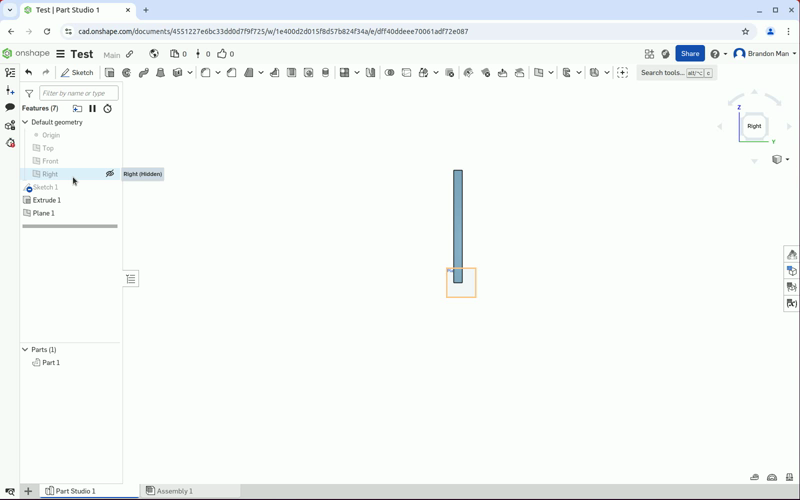
key(shift+s)
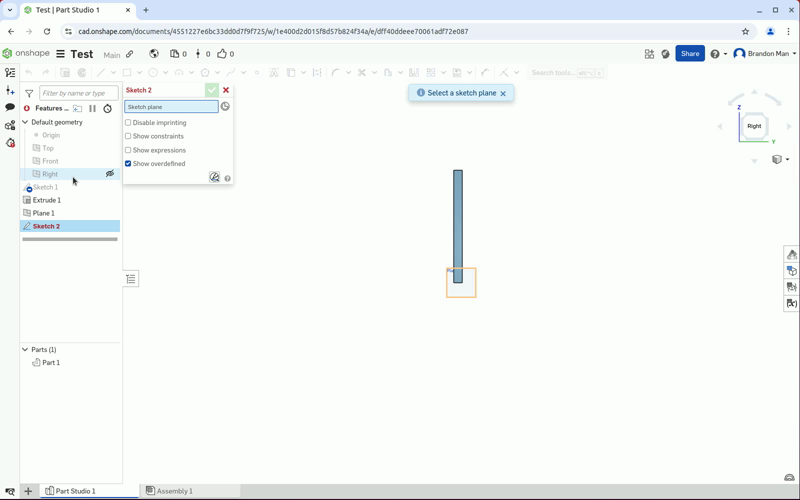
mouse_move(73, 215)
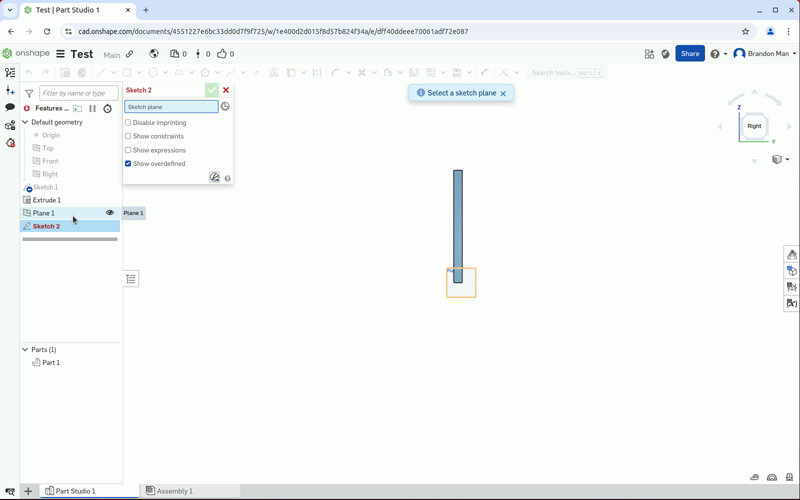
click(73, 215)
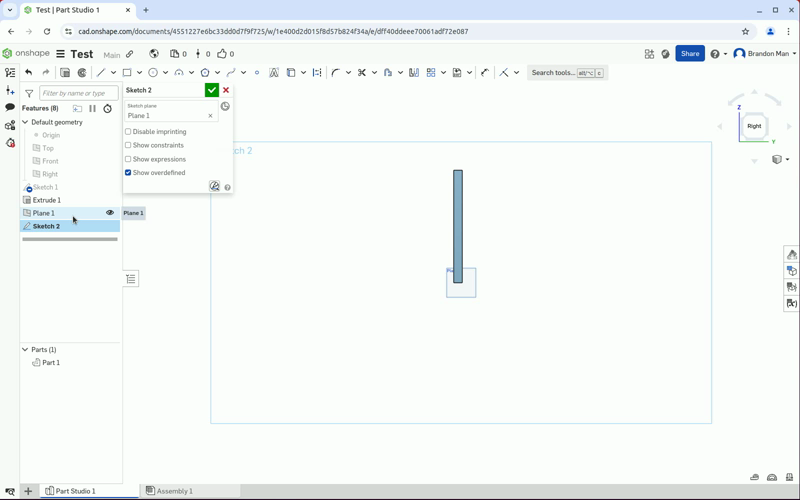
mouse_move(73, 352)
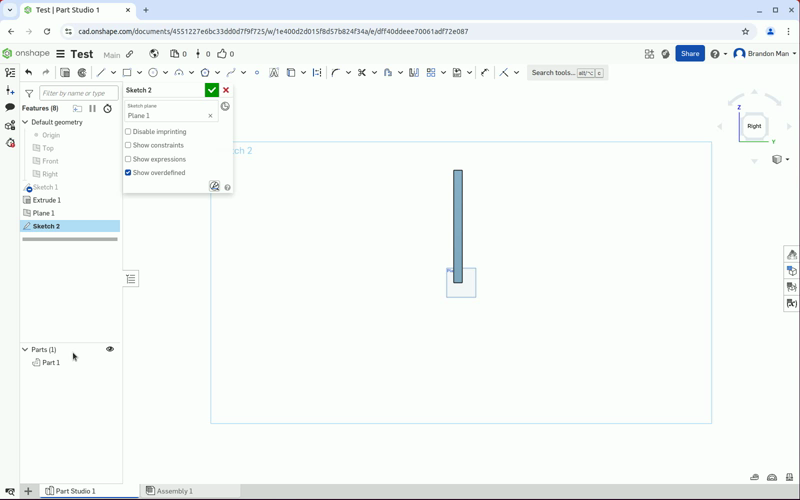
key(y)
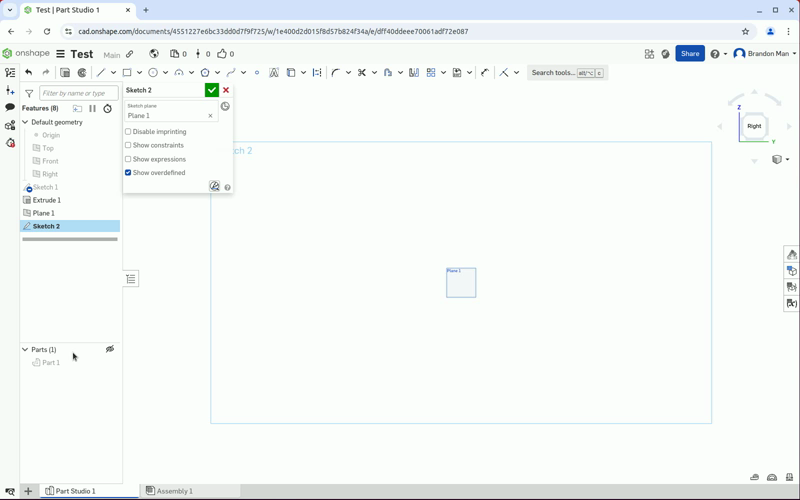
key(l)
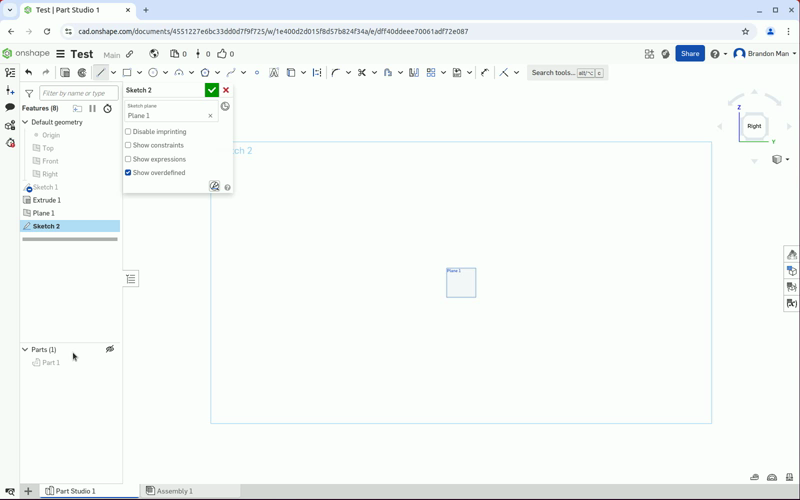
key_down(shift)
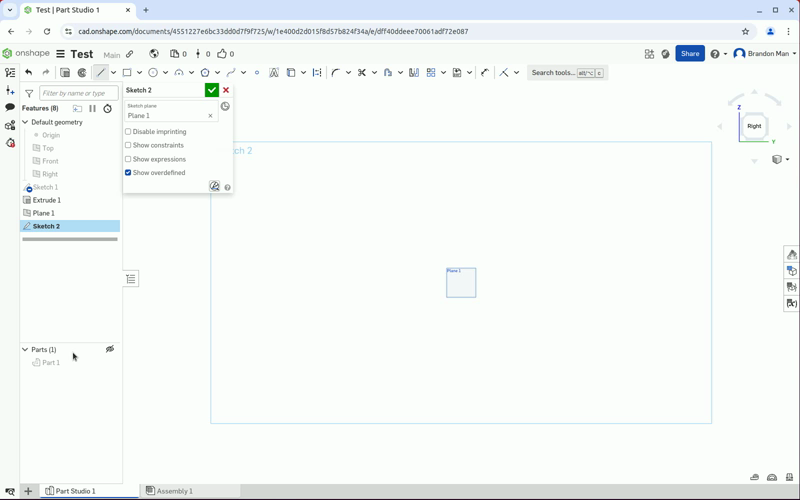
mouse_move(456, 180)
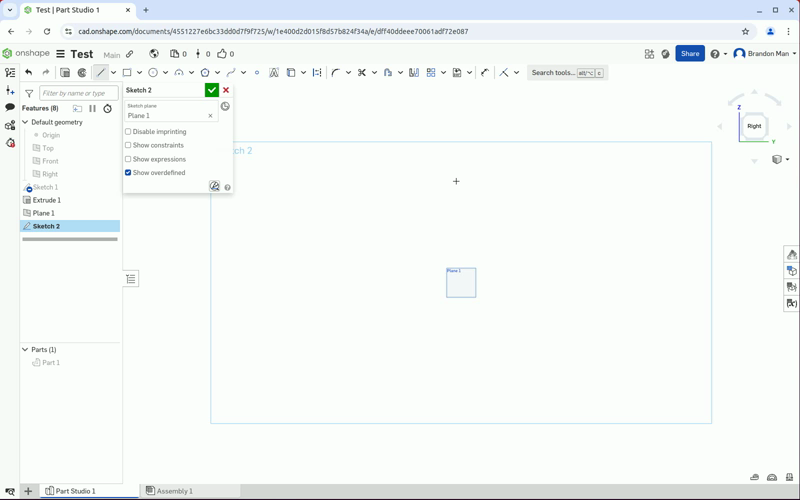
click(456, 180)
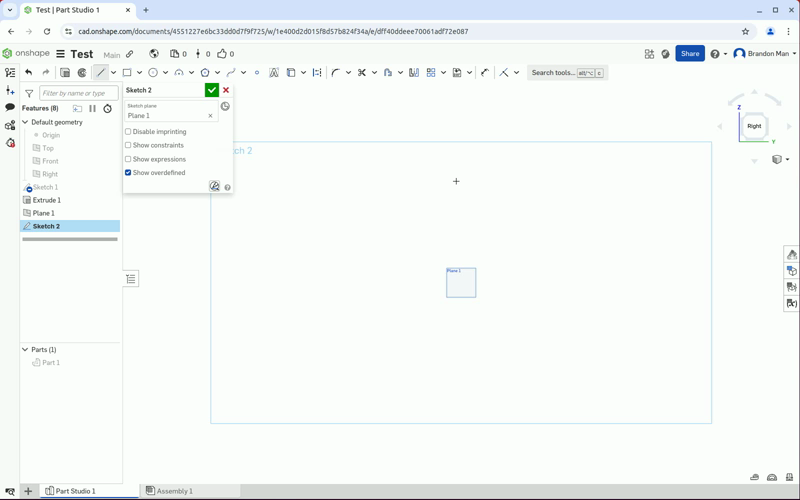
key_up(shift)
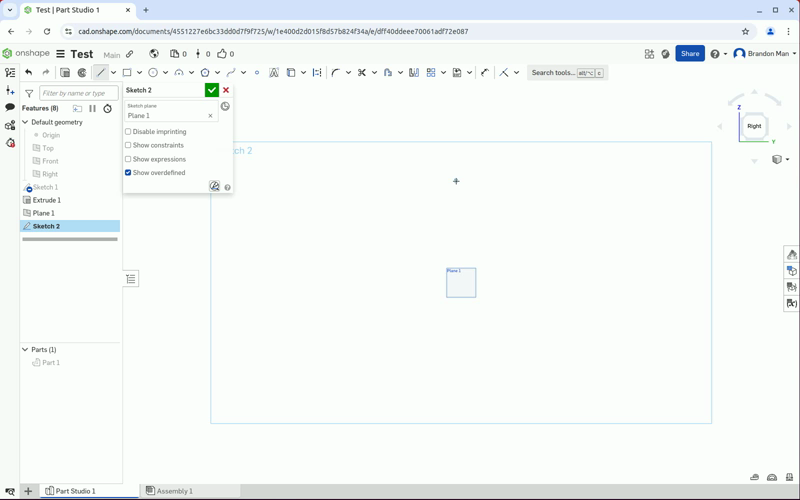
key_down(shift)
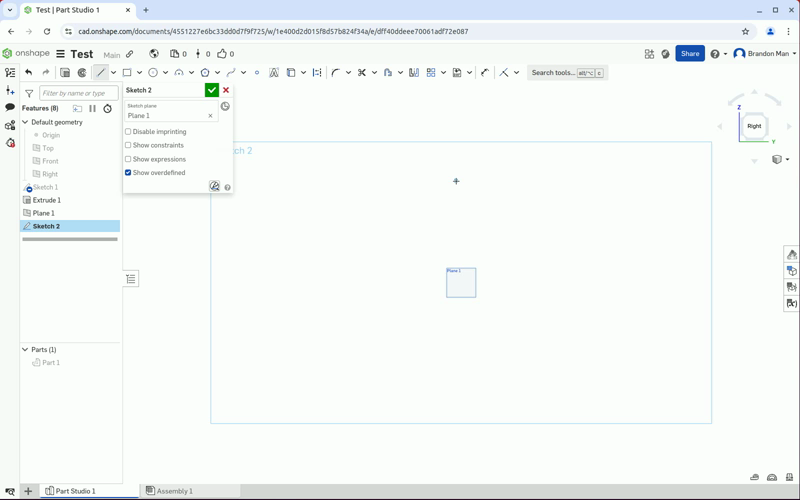
mouse_move(486, 180)
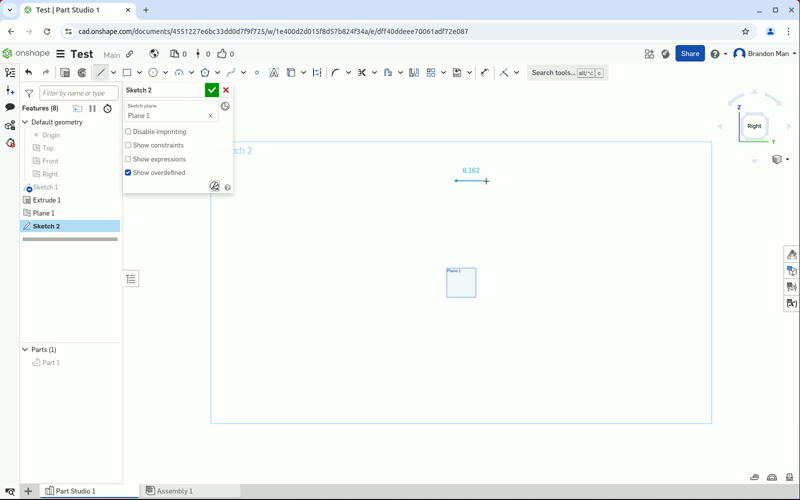
mouse_move(458, 180)
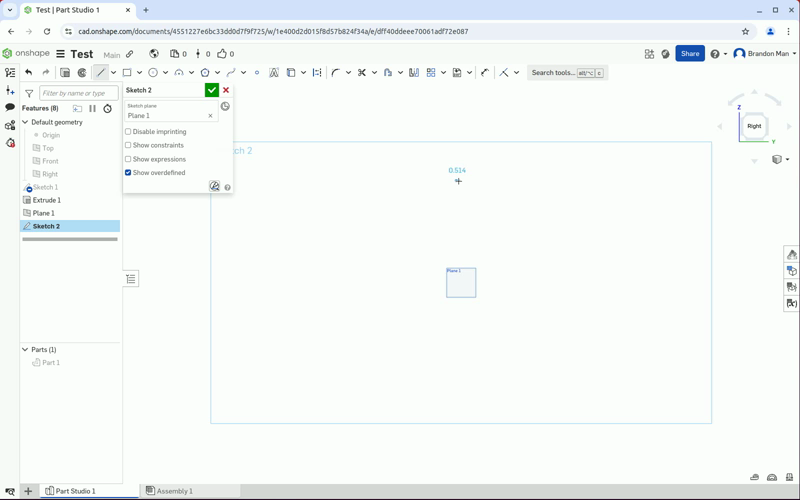
scroll(6)
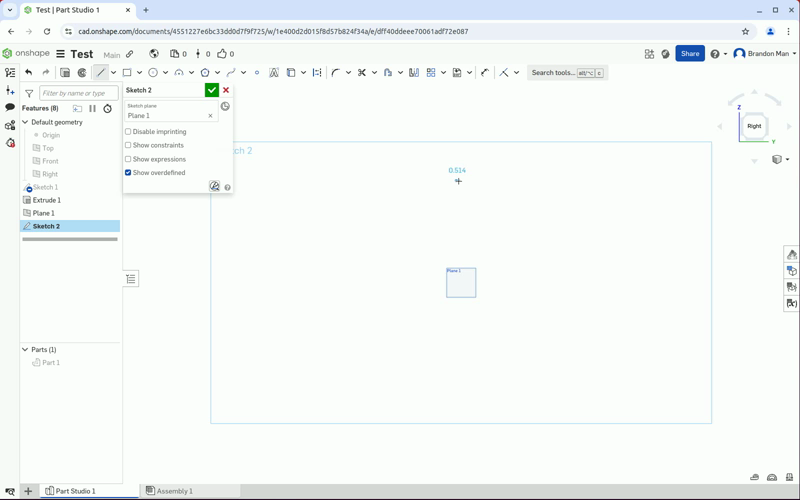
scroll(6)
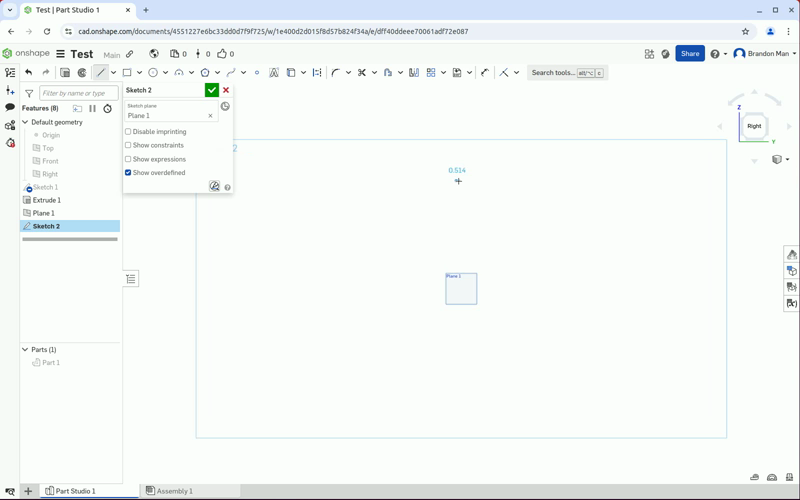
scroll(6)
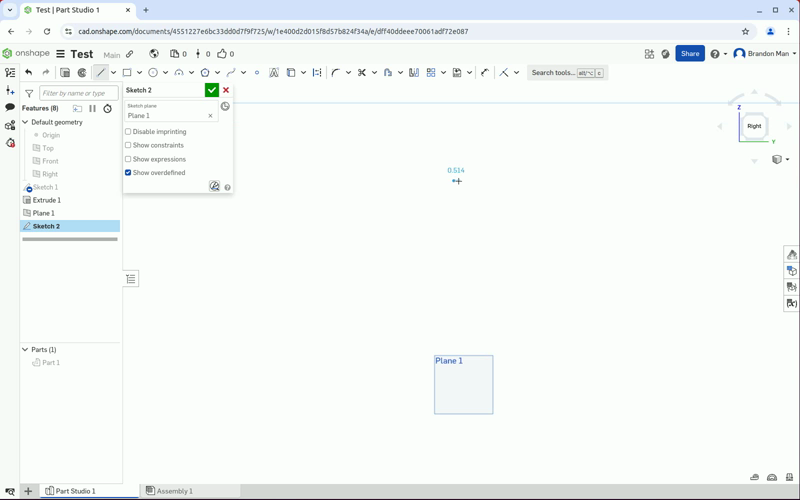
scroll(6)
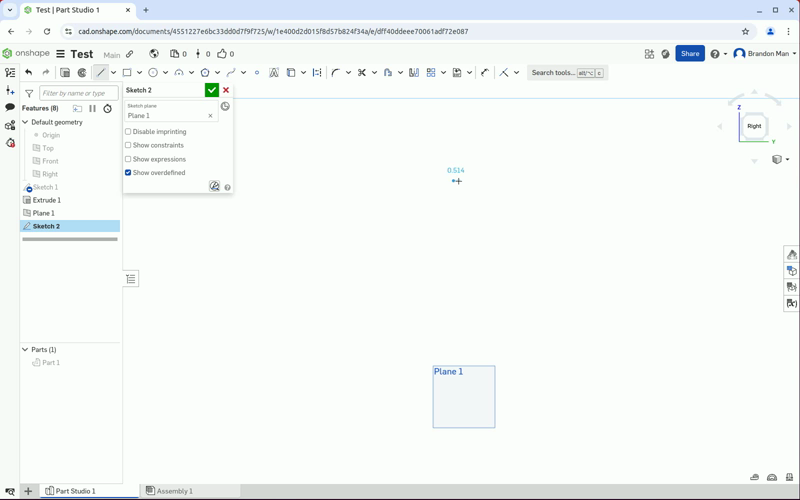
scroll(6)
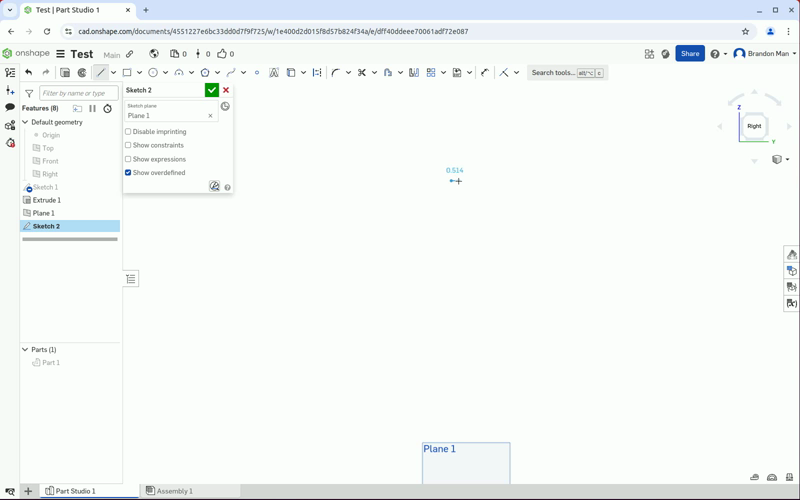
scroll(6)
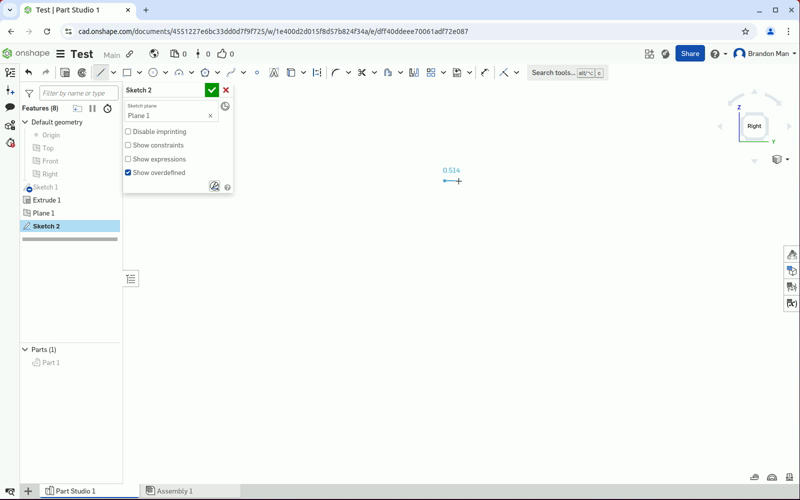
scroll(6)
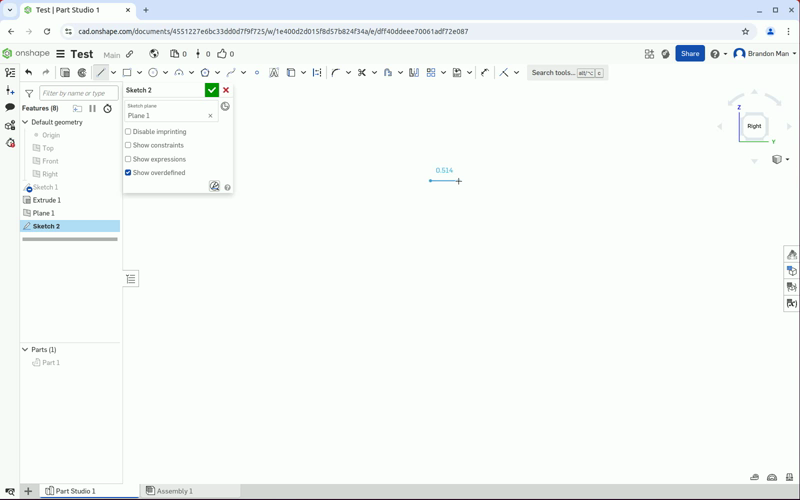
click(458, 180)
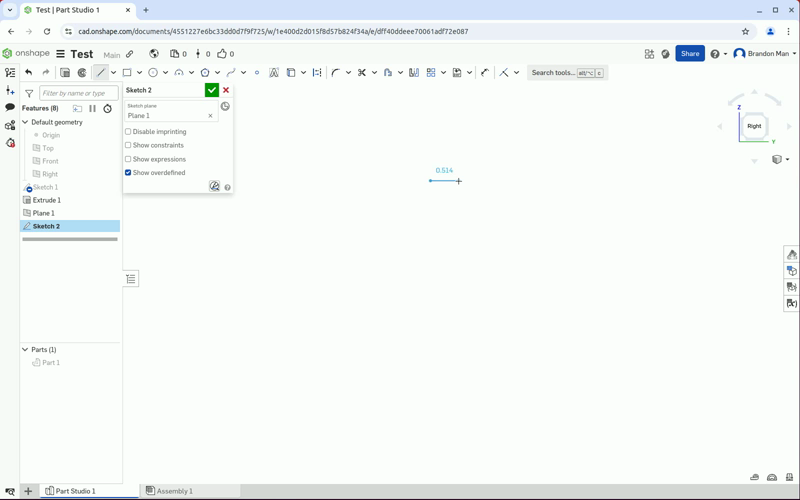
scroll(-6)
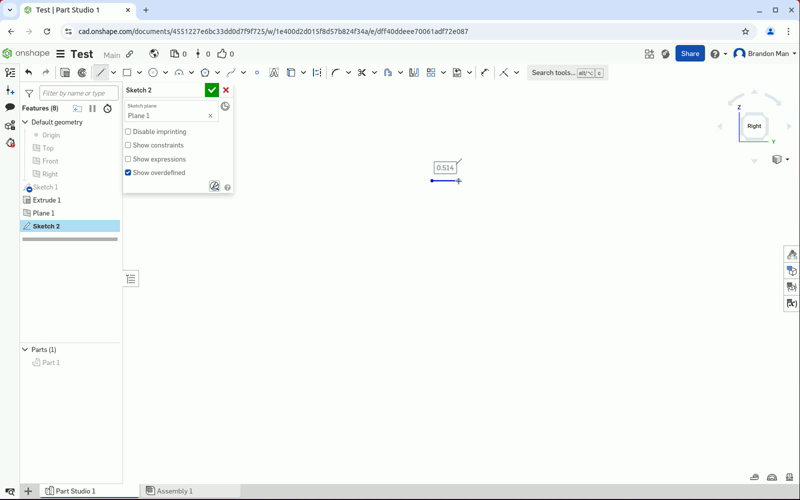
scroll(-6)
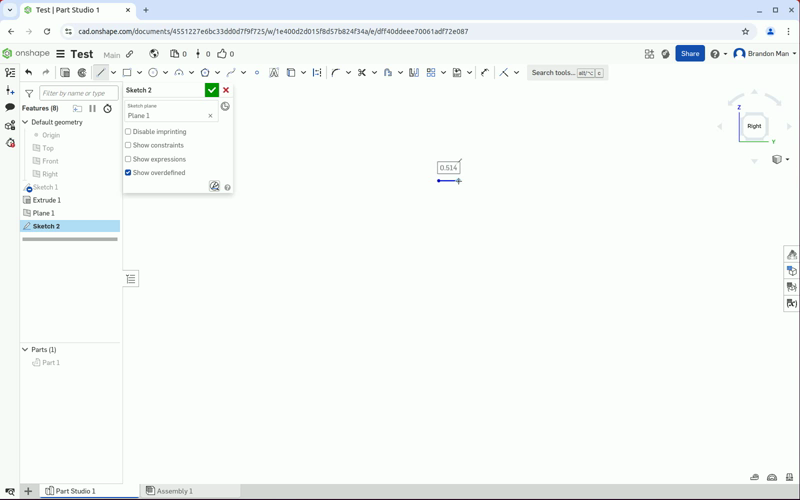
scroll(-6)
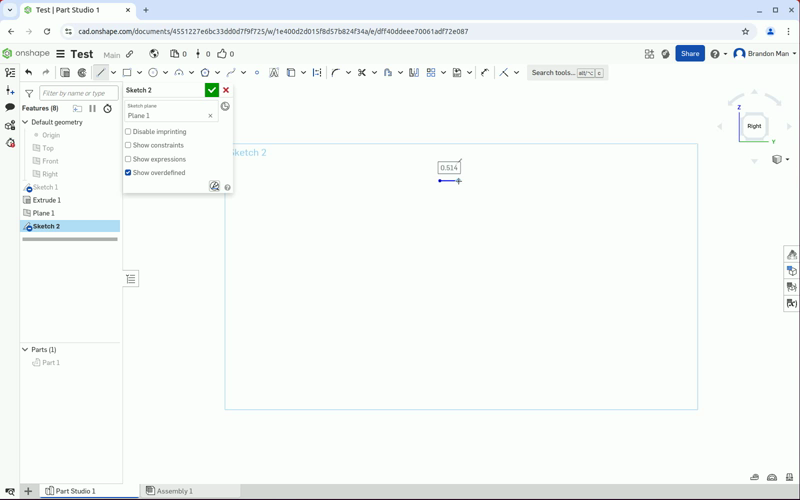
scroll(-6)
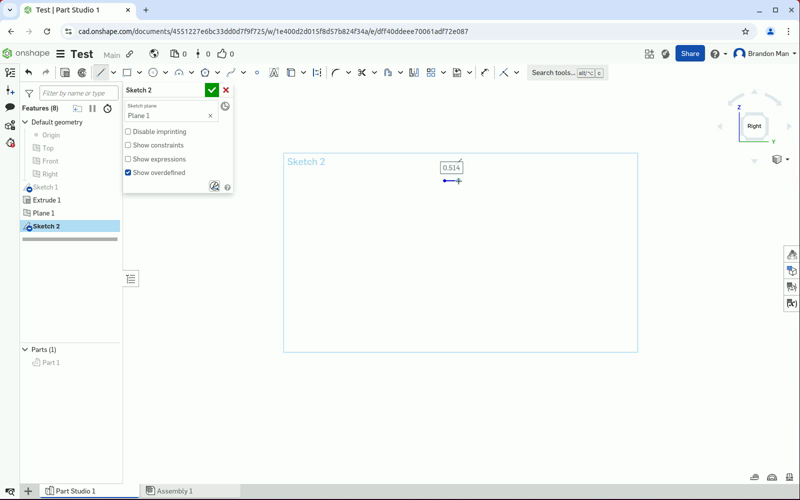
scroll(-6)
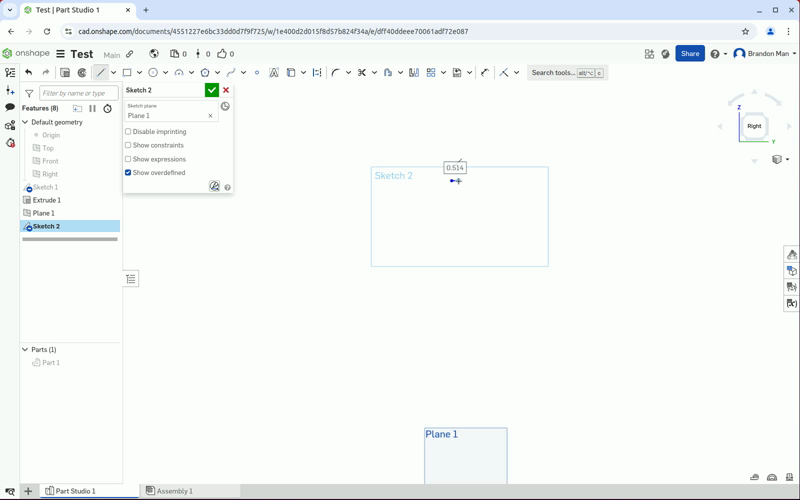
scroll(-6)
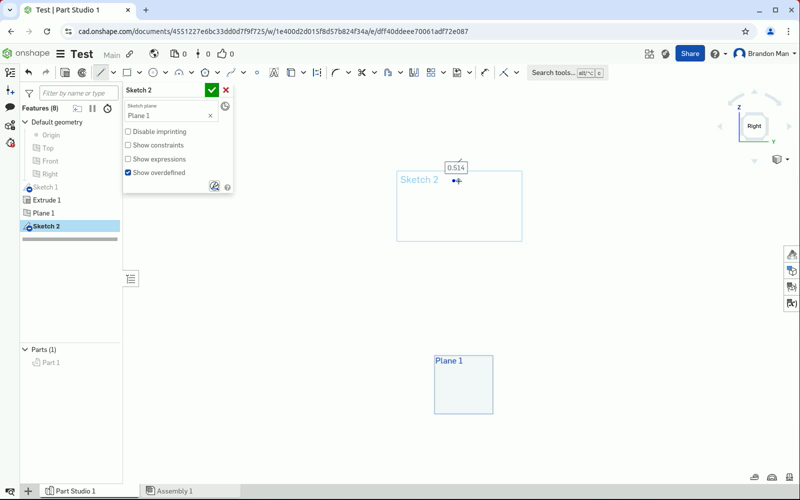
scroll(-6)
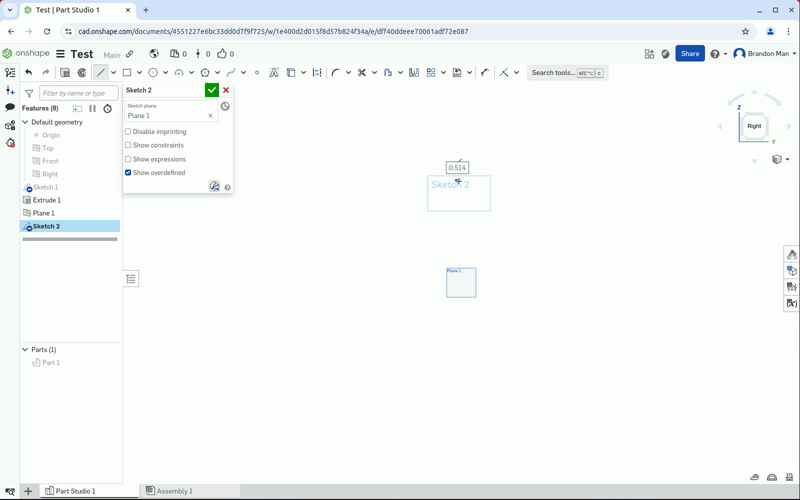
key_up(shift)
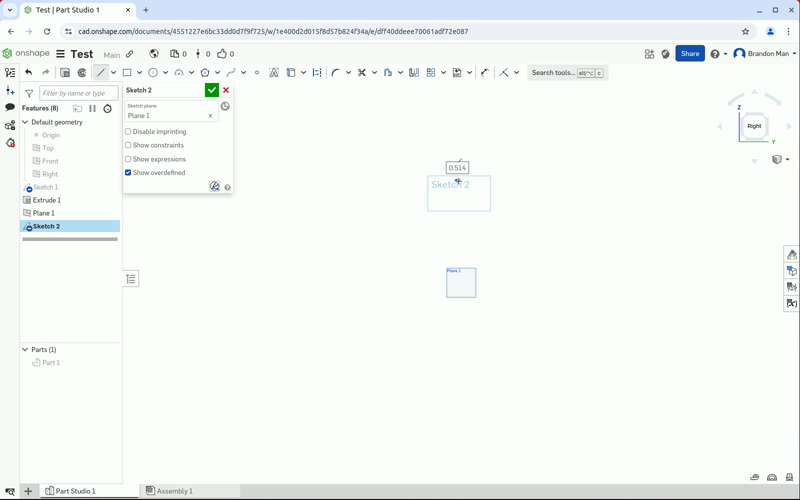
key_down(shift)
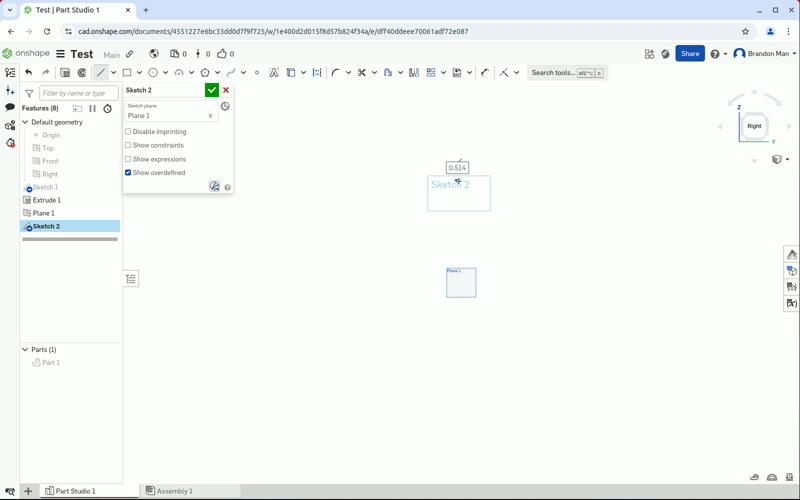
mouse_move(489, 180)
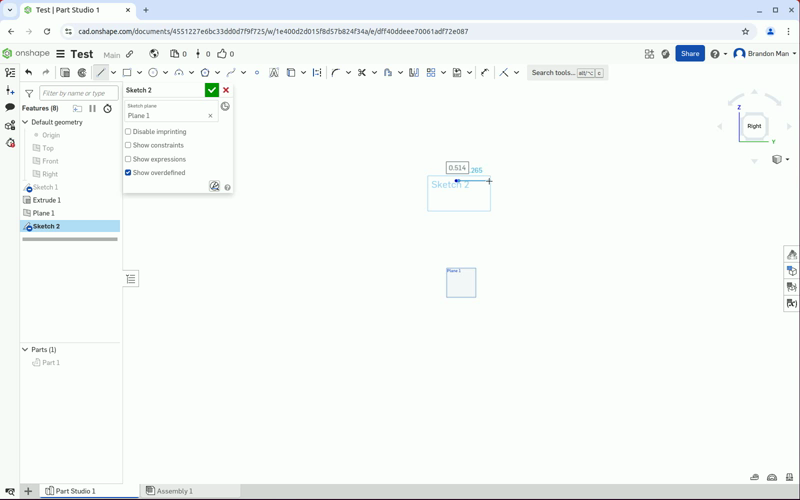
mouse_move(458, 172)
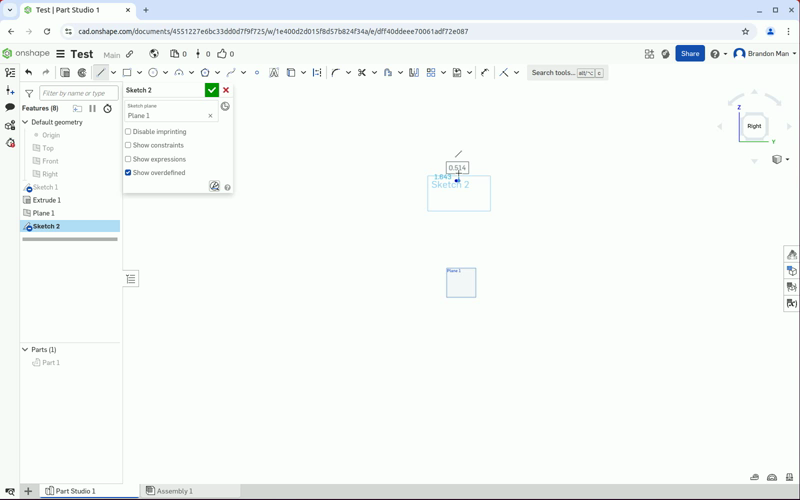
click(458, 172)
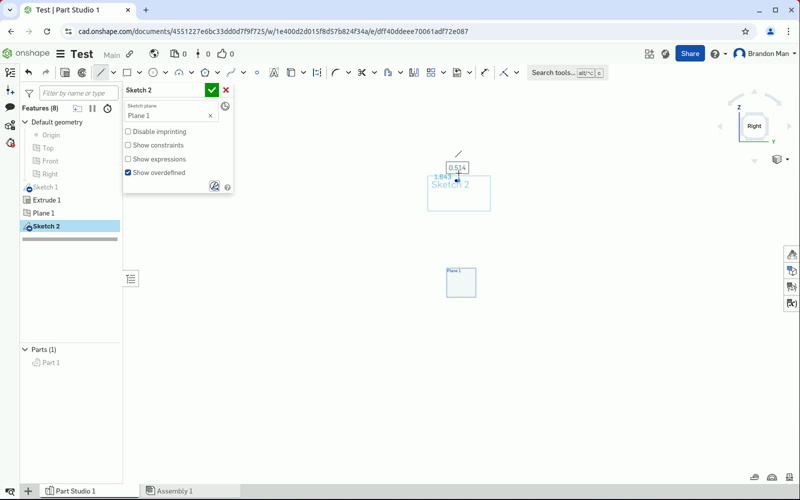
key_up(shift)
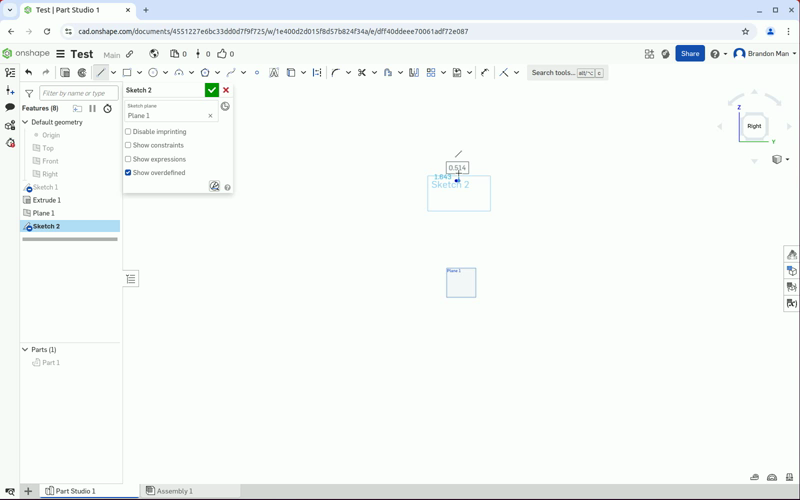
key_down(shift)
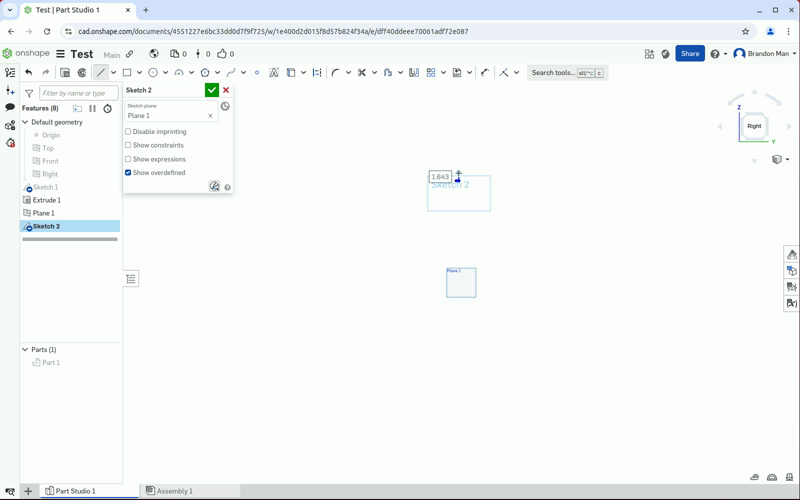
mouse_move(489, 172)
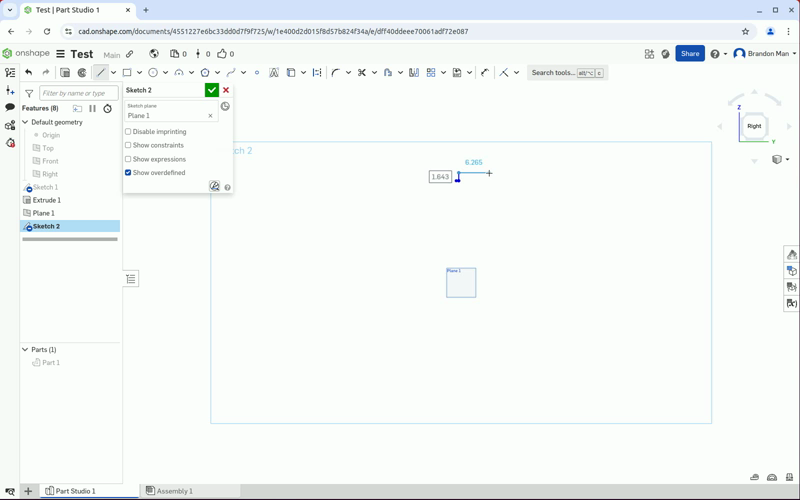
mouse_move(456, 172)
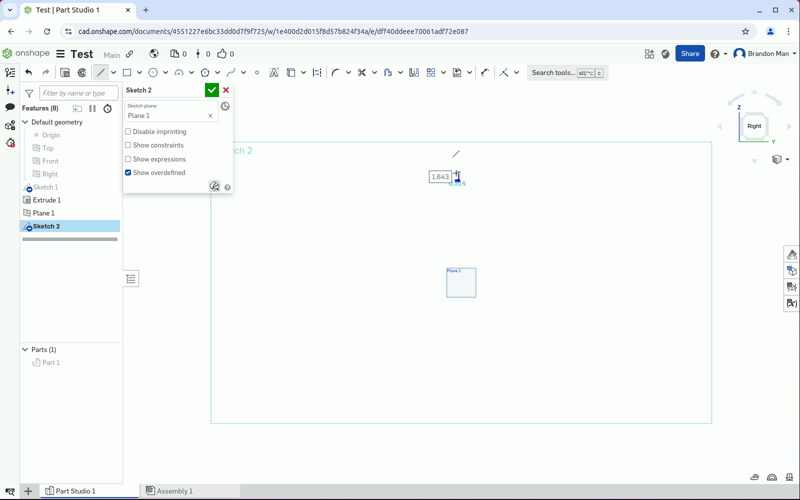
scroll(6)
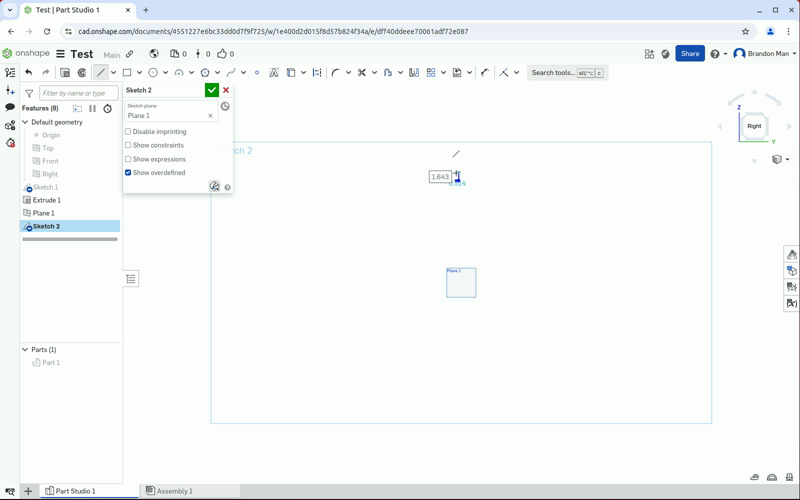
scroll(6)
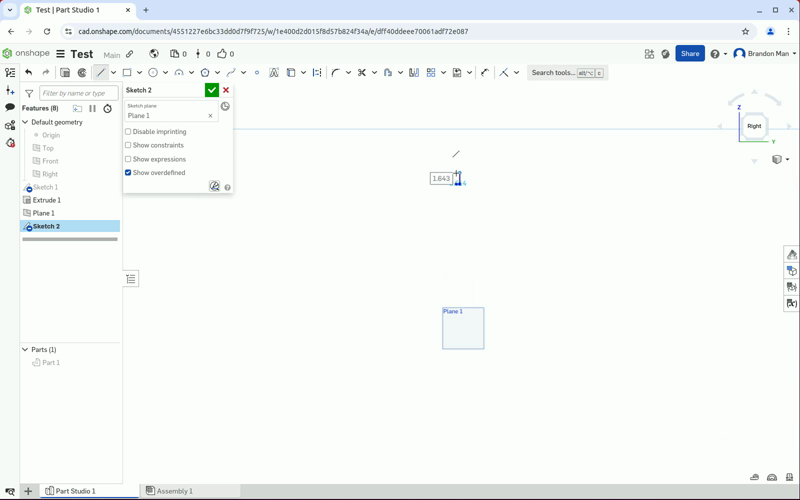
scroll(6)
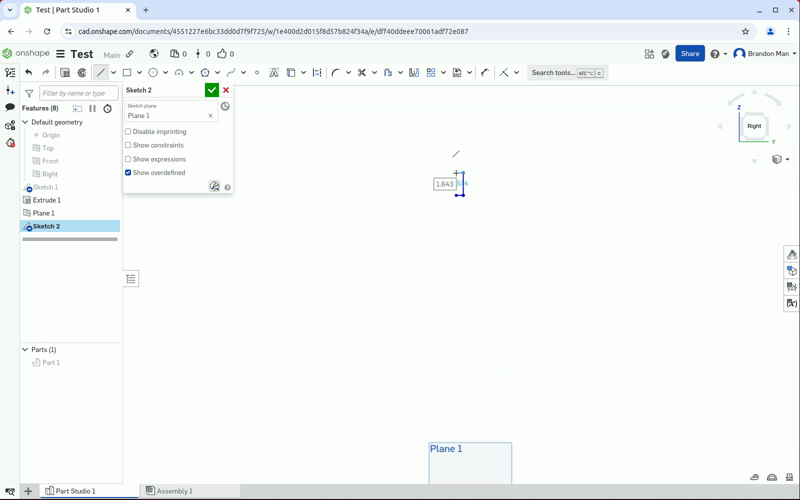
scroll(6)
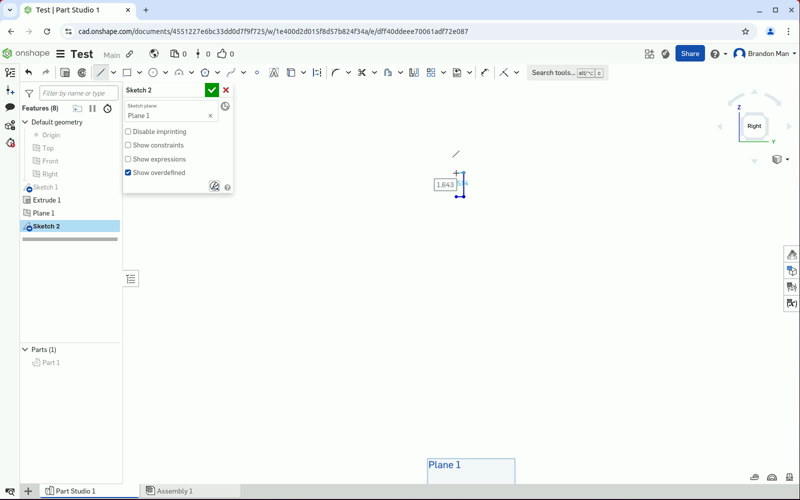
scroll(6)
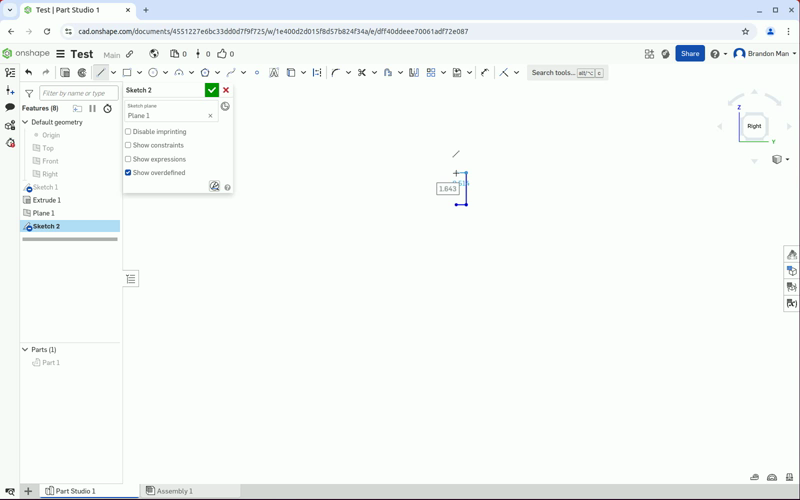
scroll(6)
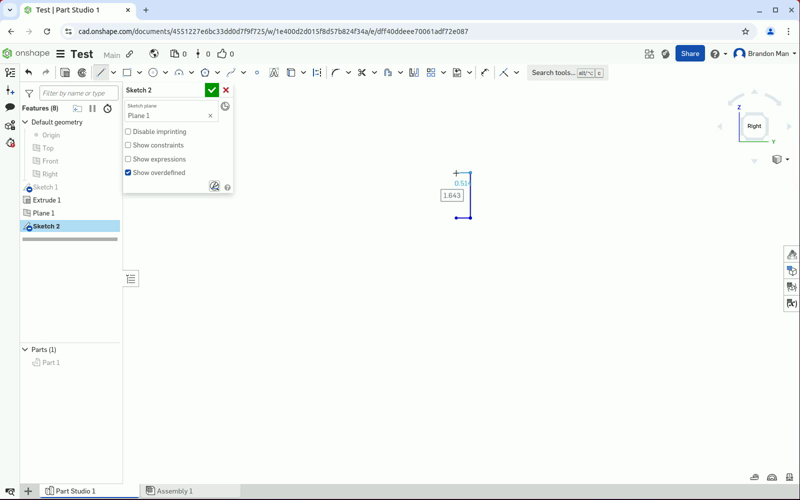
scroll(6)
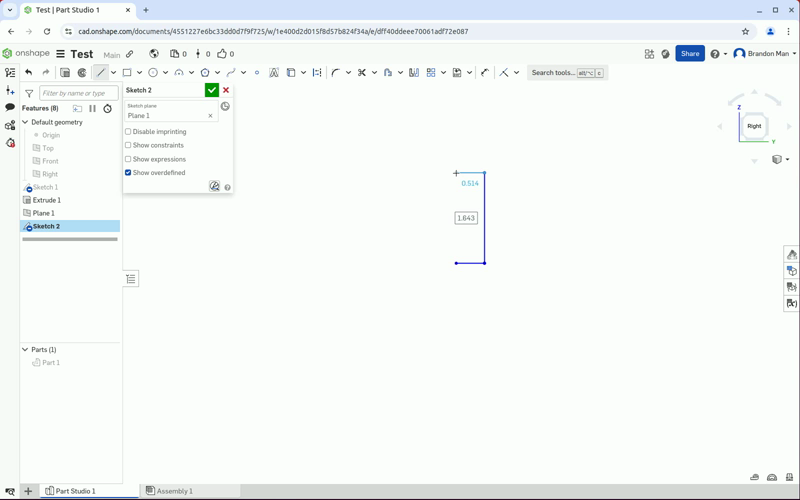
click(456, 172)
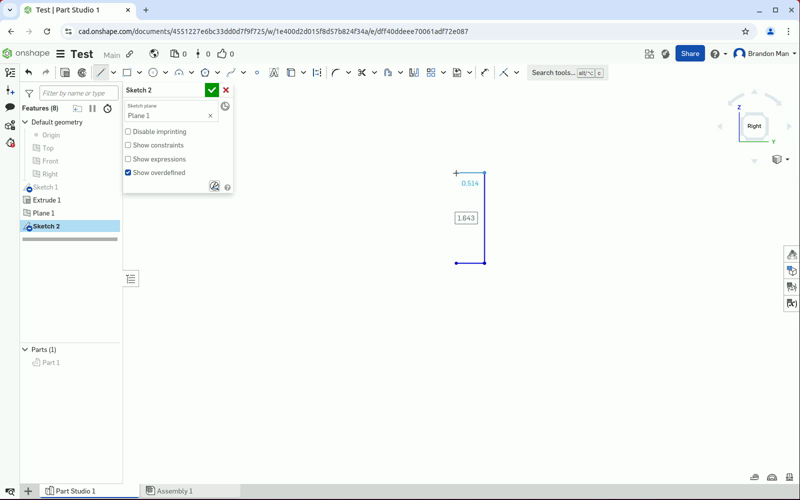
scroll(-6)
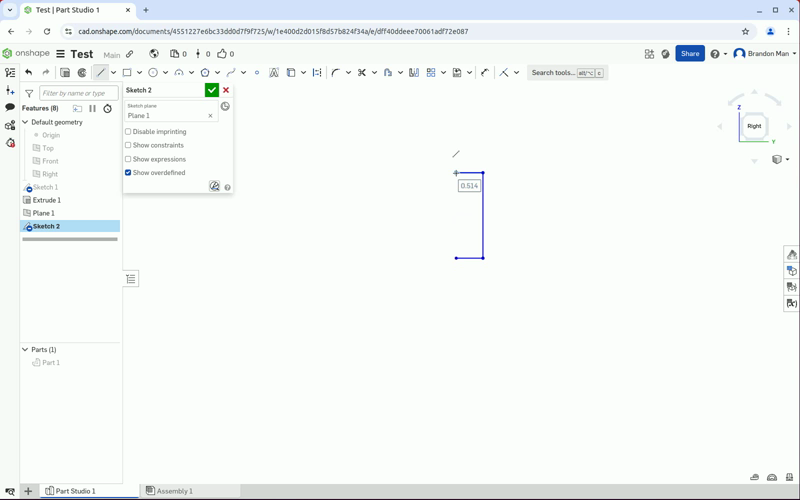
scroll(-6)
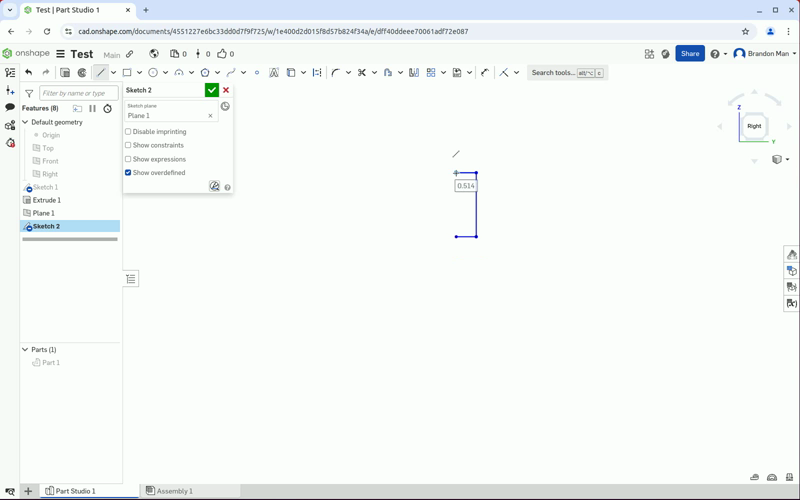
scroll(-6)
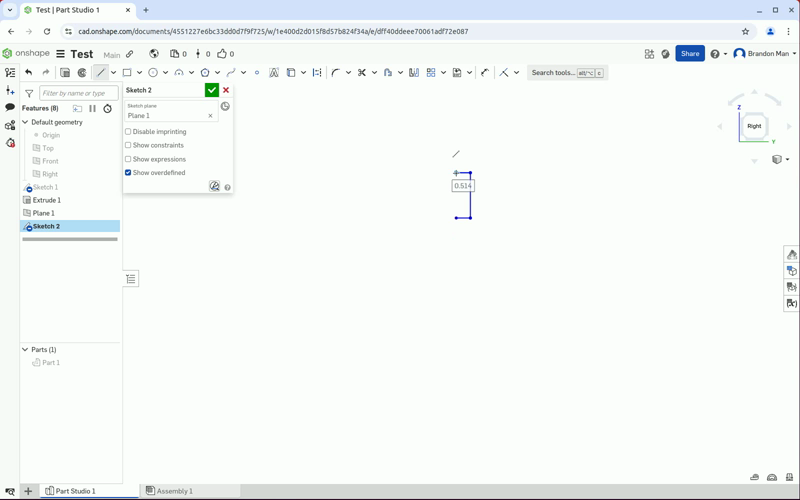
scroll(-6)
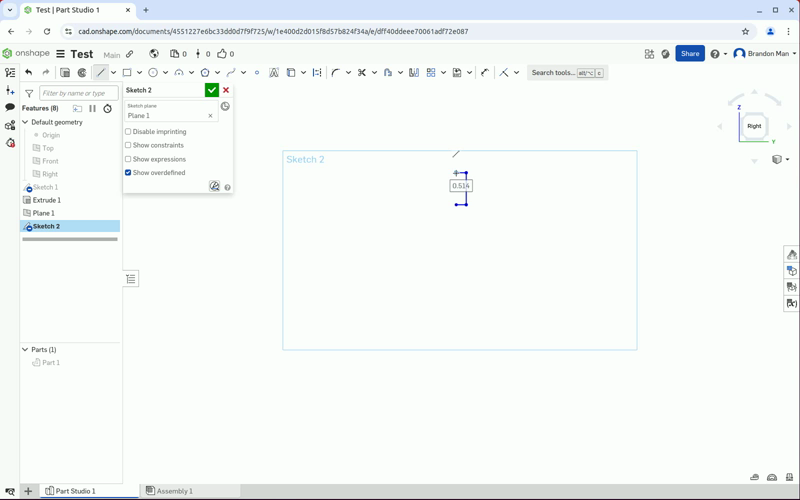
scroll(-6)
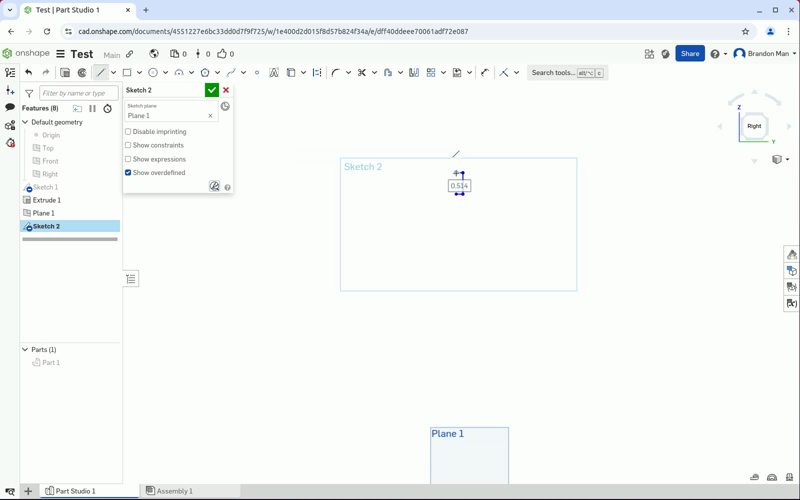
scroll(-6)
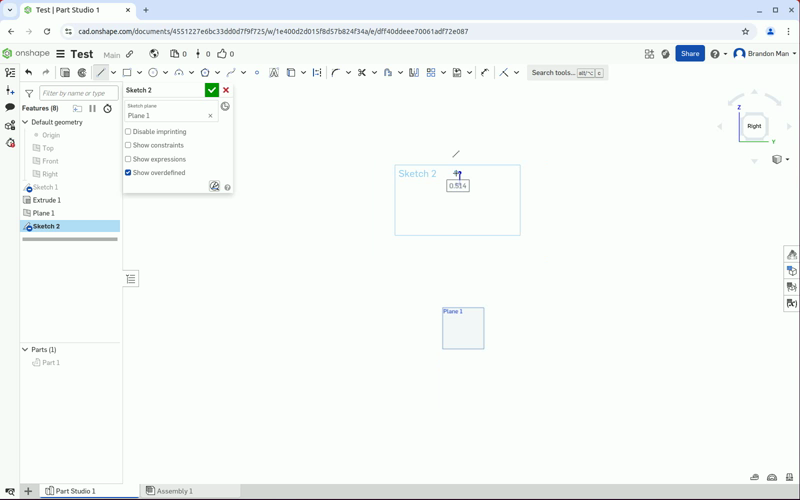
scroll(-6)
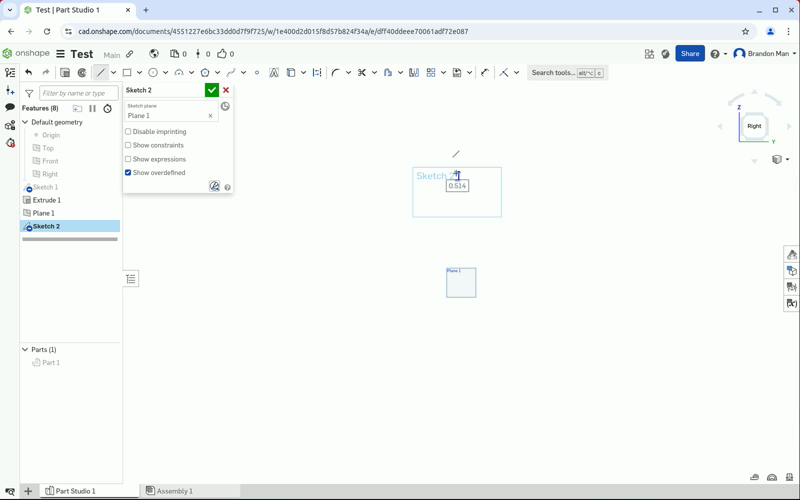
key_up(shift)
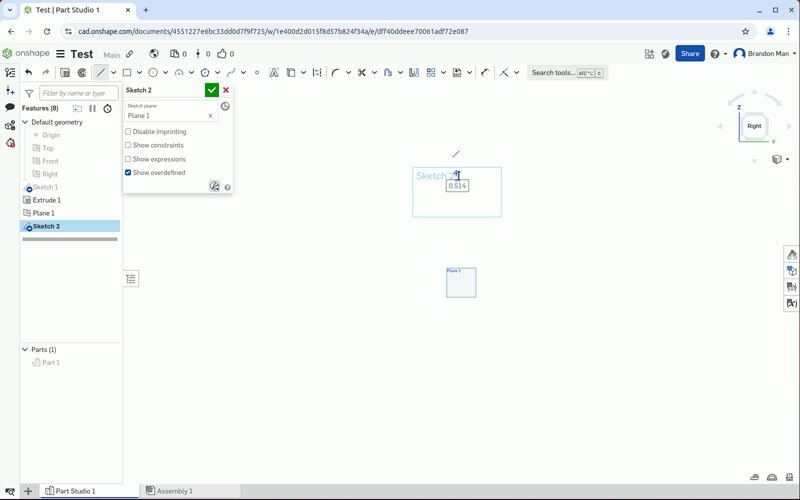
mouse_move(486, 172)
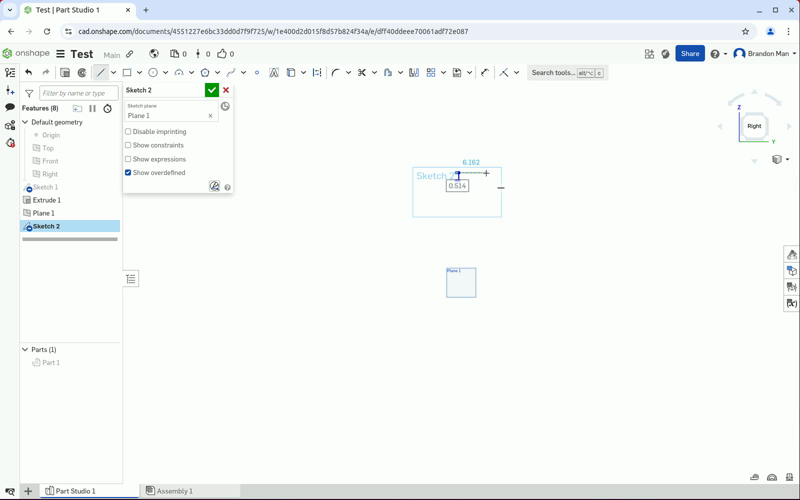
key_down(shift)
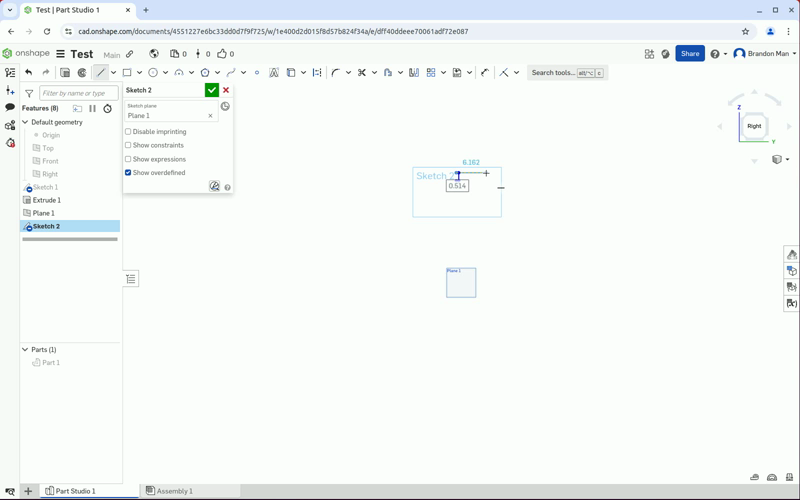
mouse_move(456, 180)
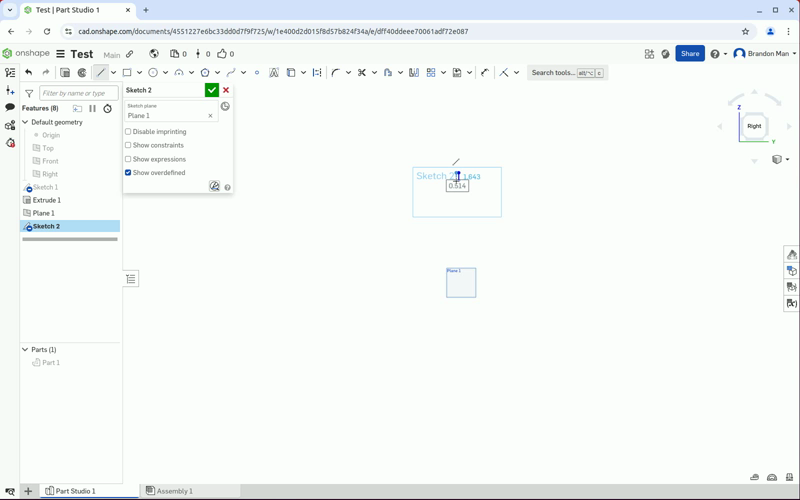
scroll(6)
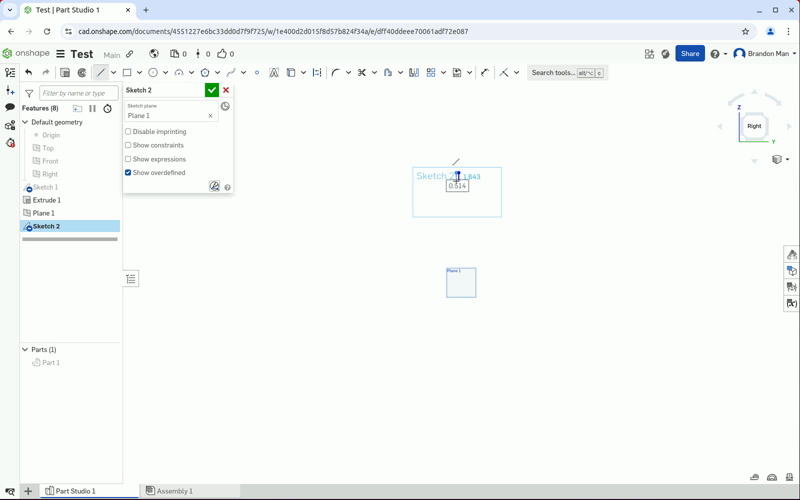
scroll(6)
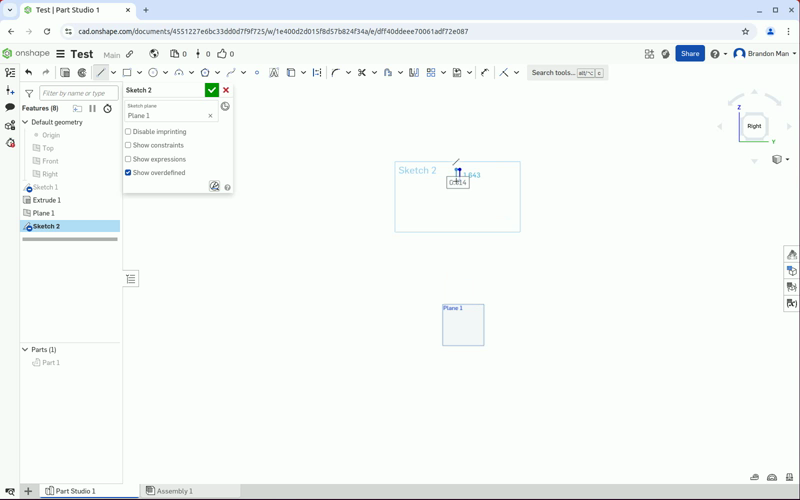
scroll(6)
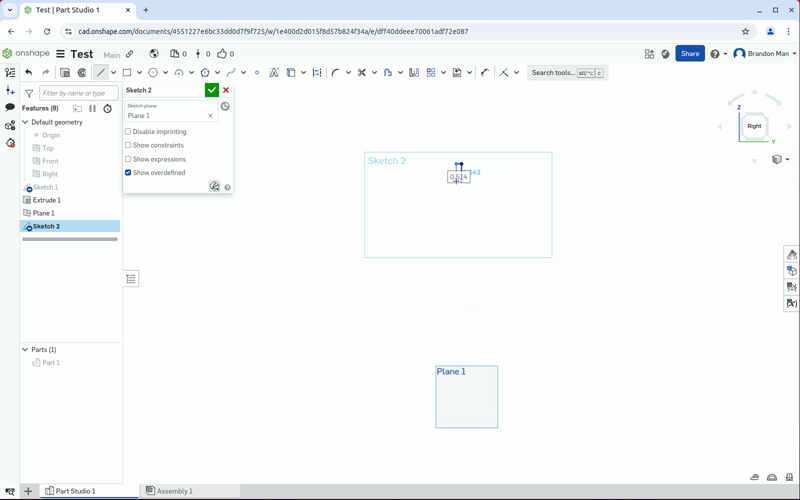
scroll(6)
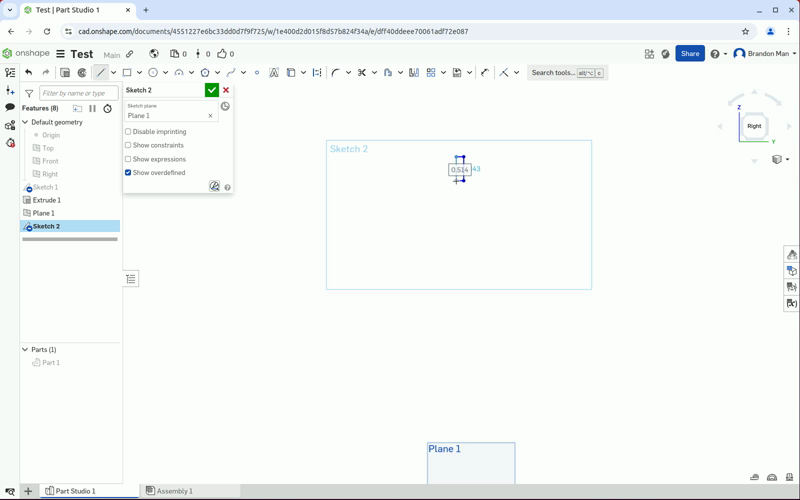
scroll(6)
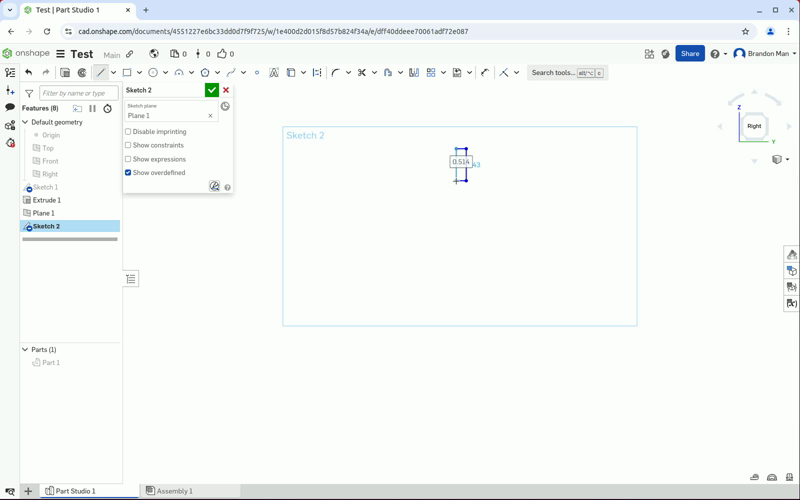
scroll(6)
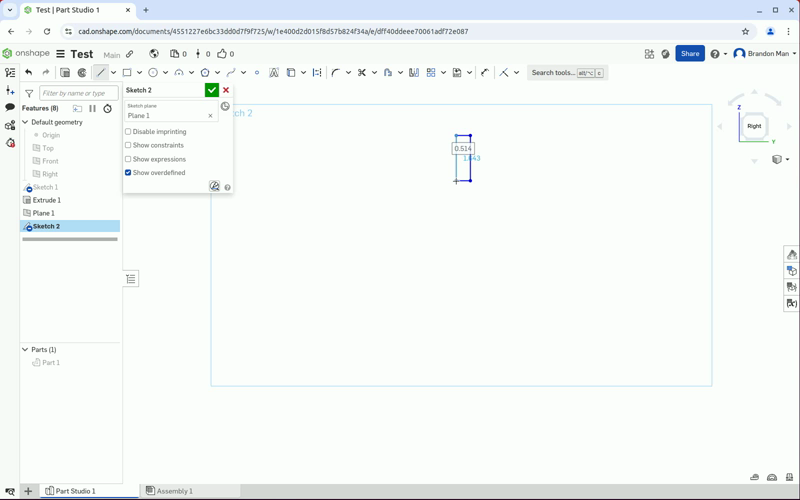
scroll(6)
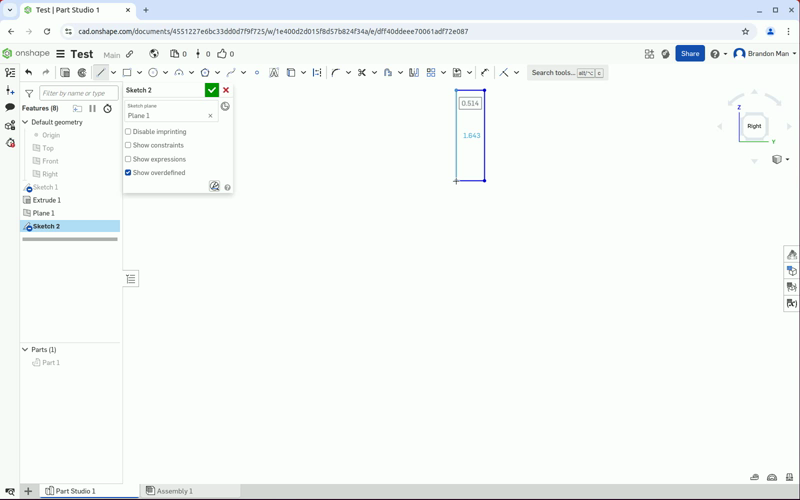
key_up(shift)
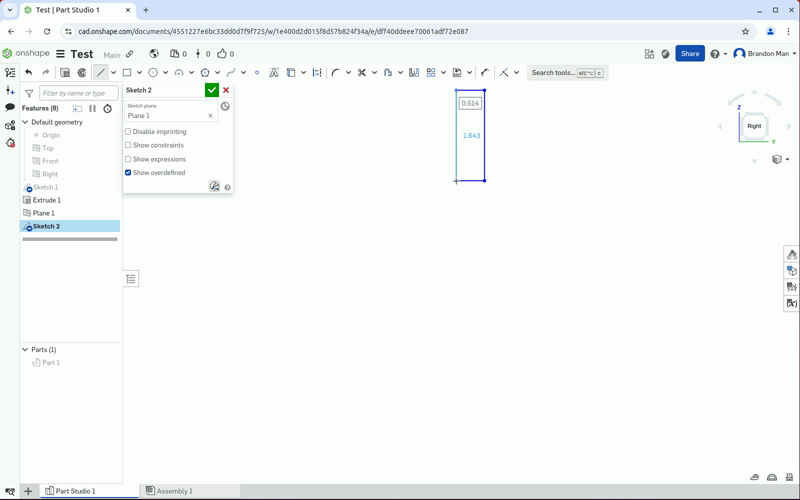
click(456, 180)
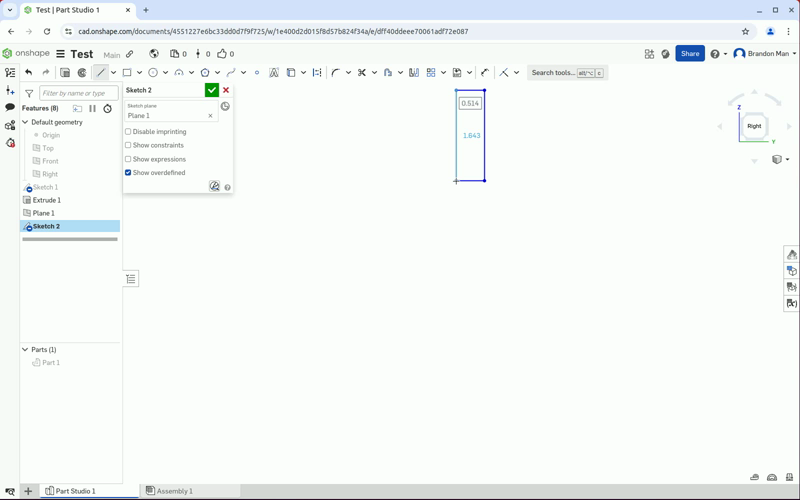
scroll(-6)
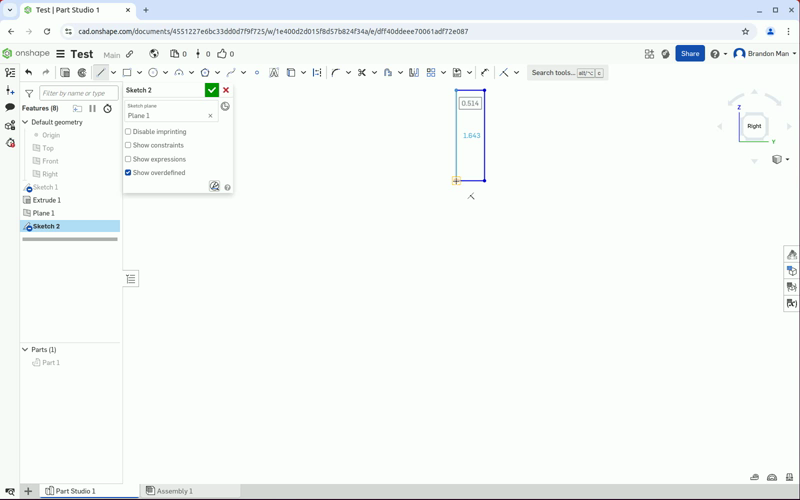
scroll(-6)
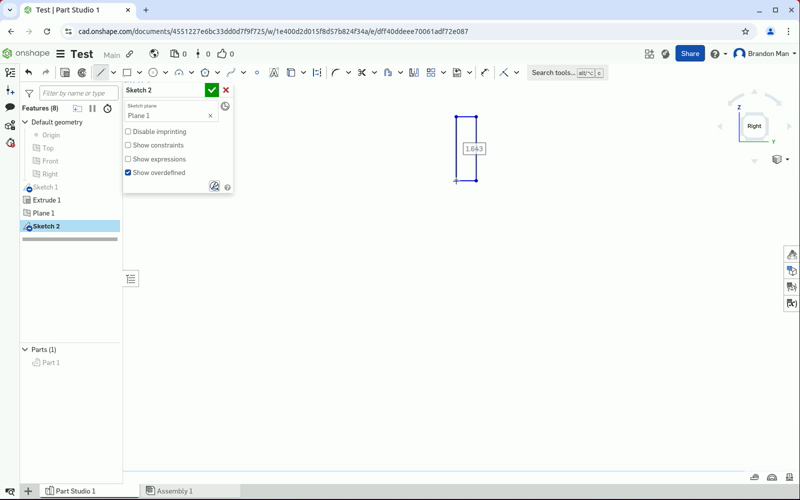
scroll(-6)
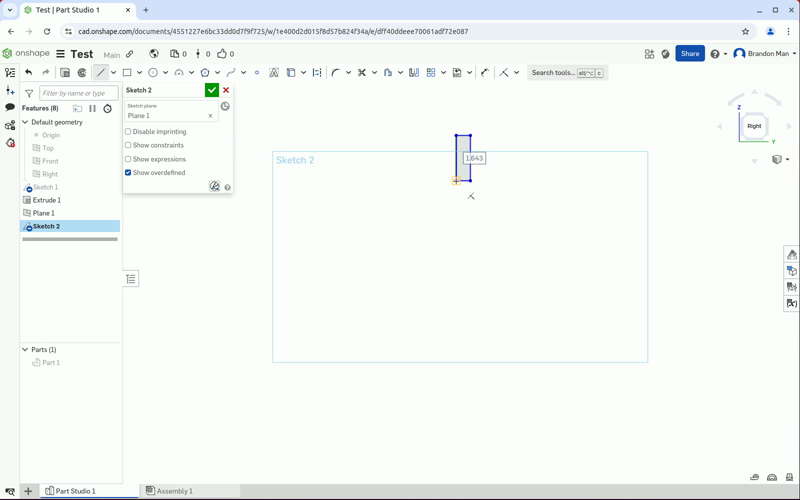
scroll(-6)
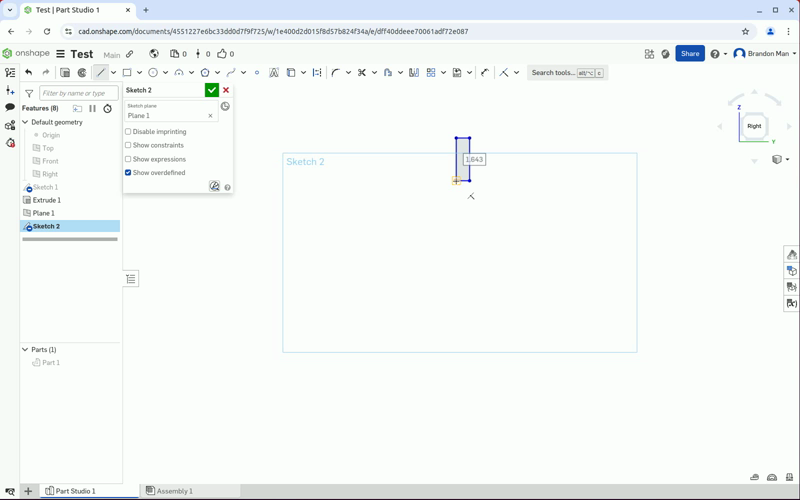
scroll(-6)
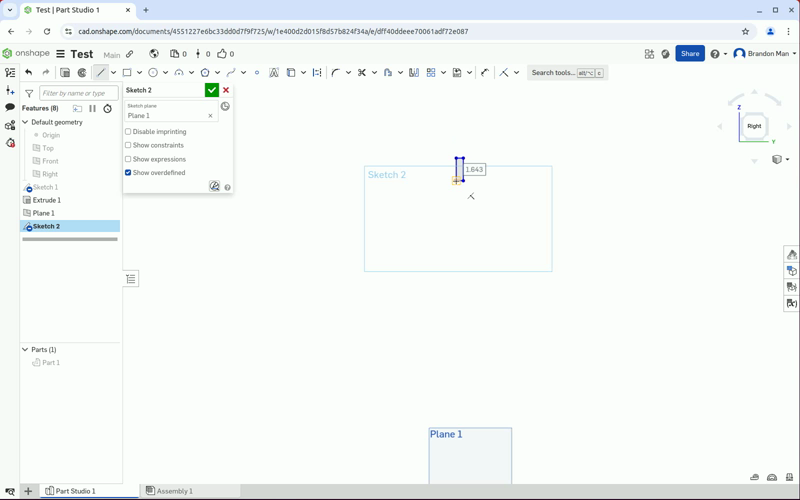
scroll(-6)
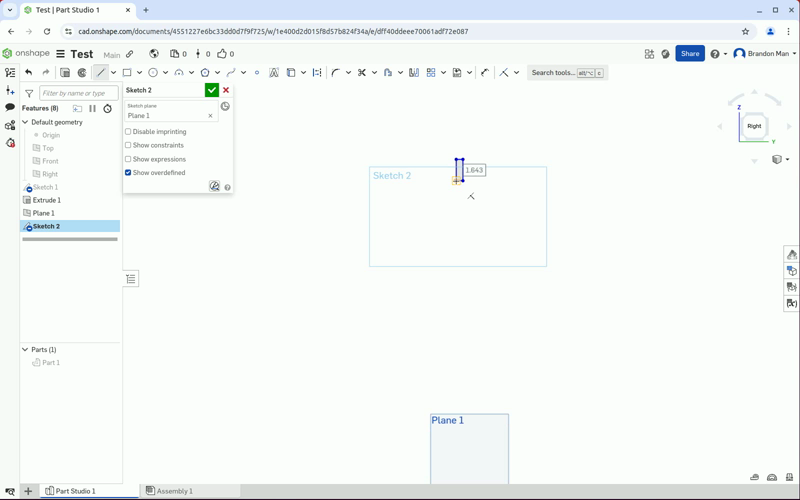
scroll(-6)
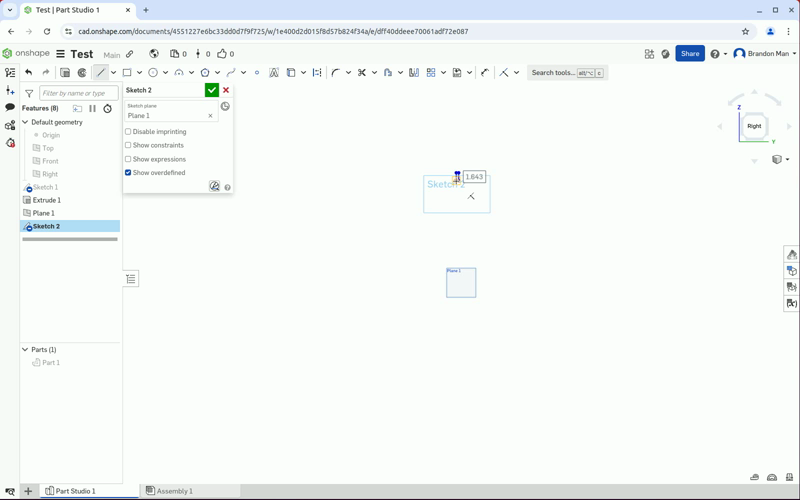
key(esc)
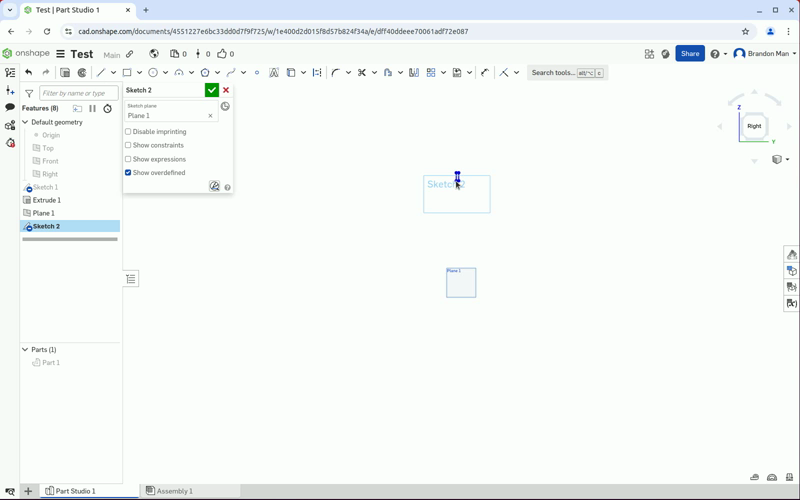
mouse_move(458, 174)
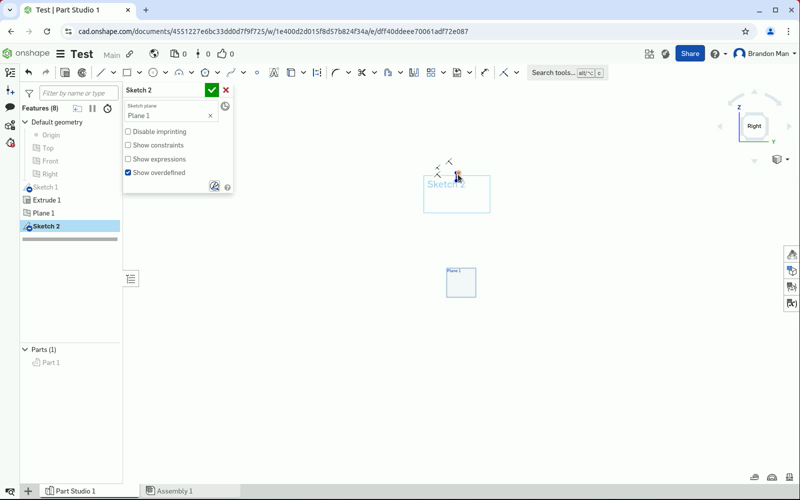
scroll(6)
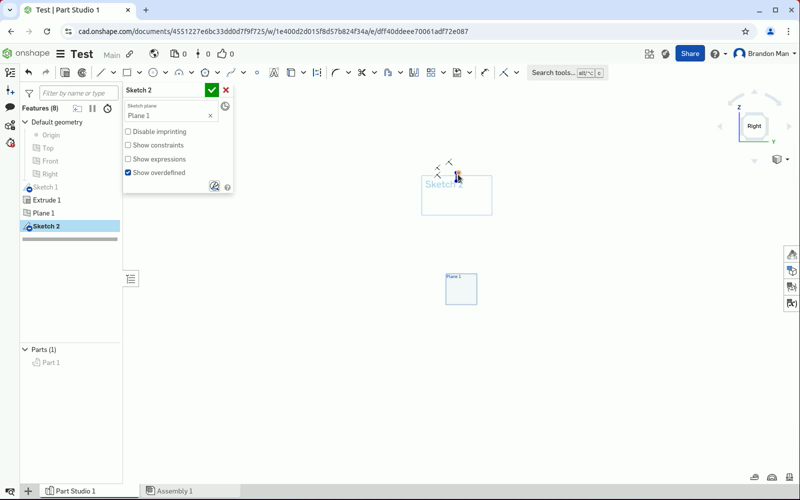
scroll(6)
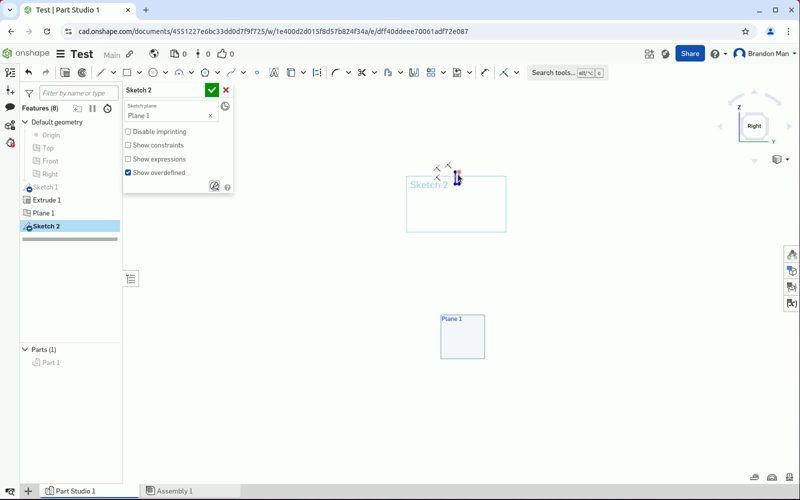
scroll(6)
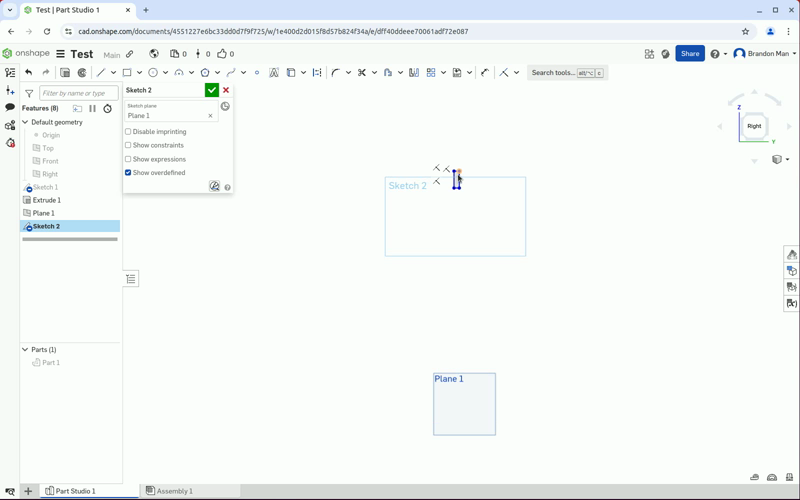
scroll(6)
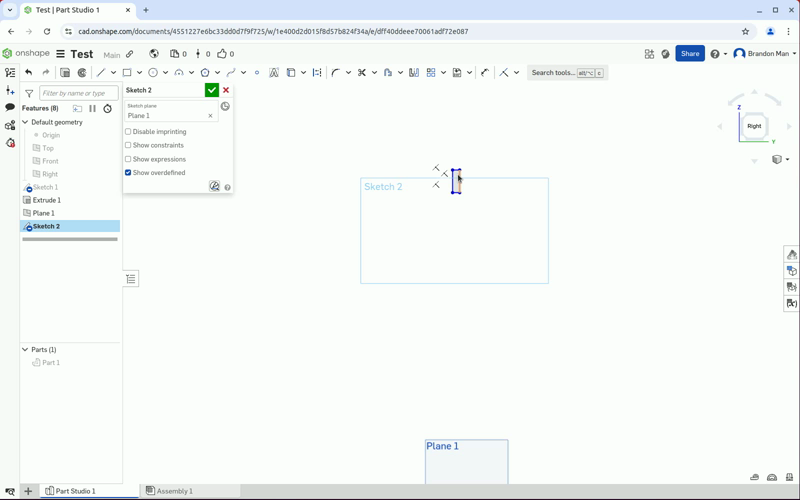
scroll(6)
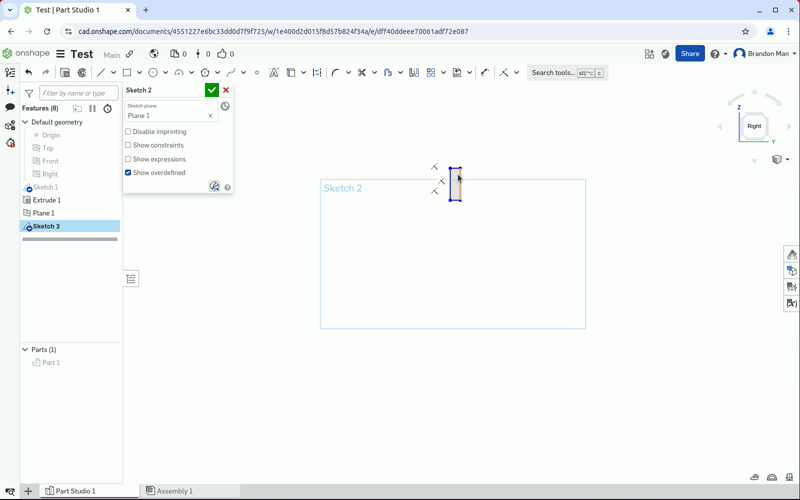
scroll(6)
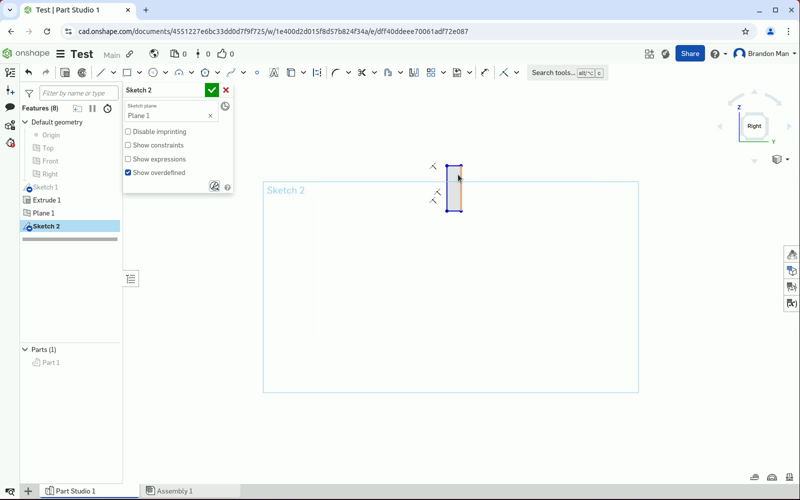
scroll(6)
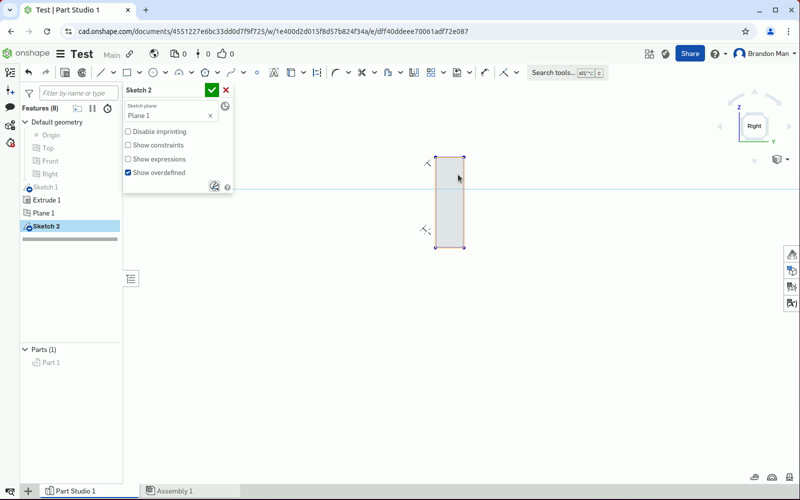
click(458, 174)
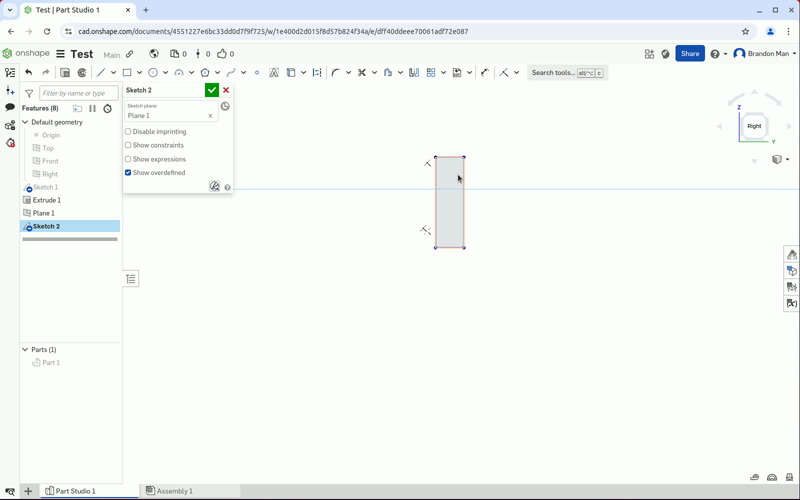
scroll(-6)
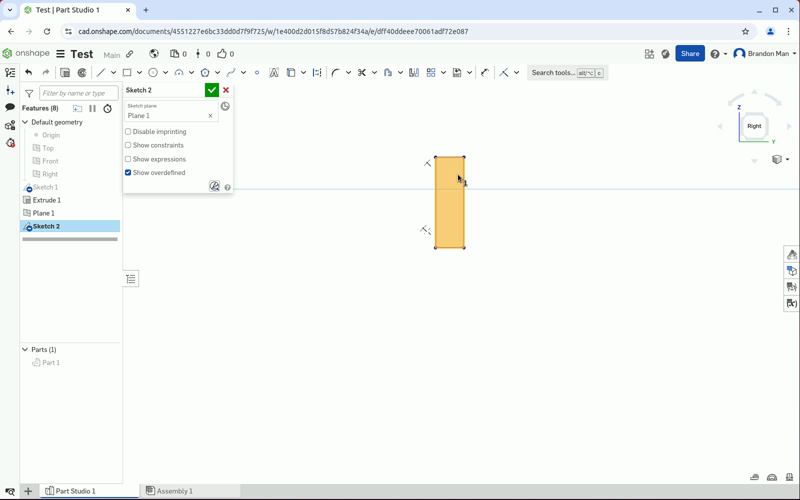
scroll(-6)
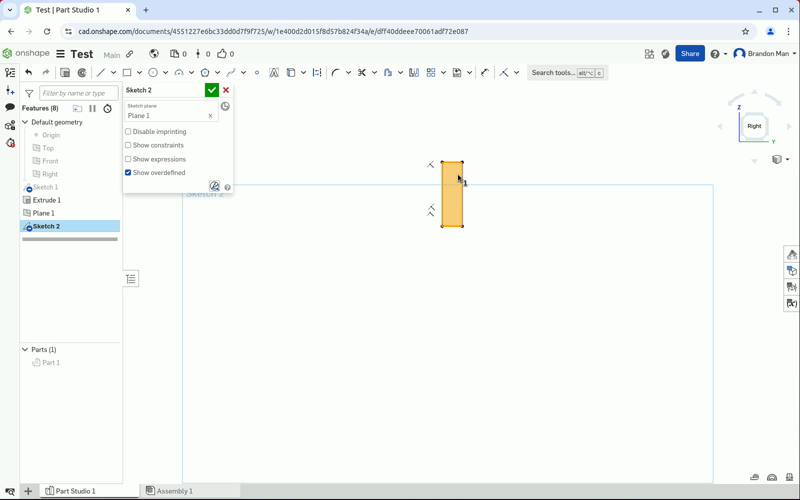
scroll(-6)
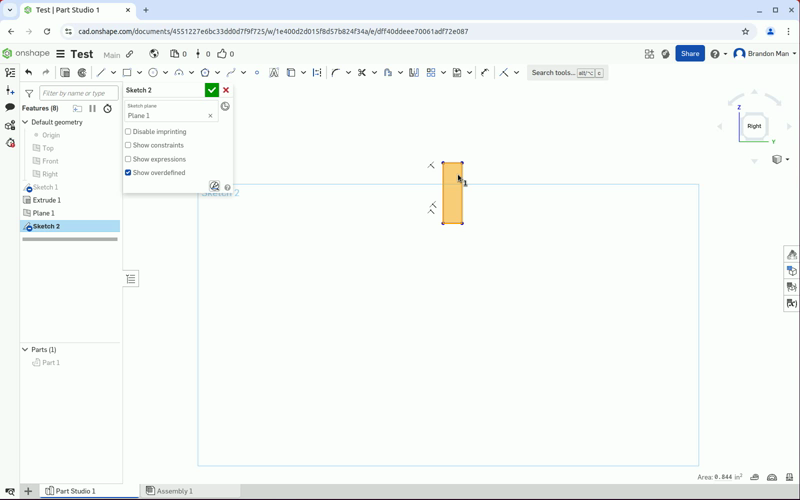
scroll(-6)
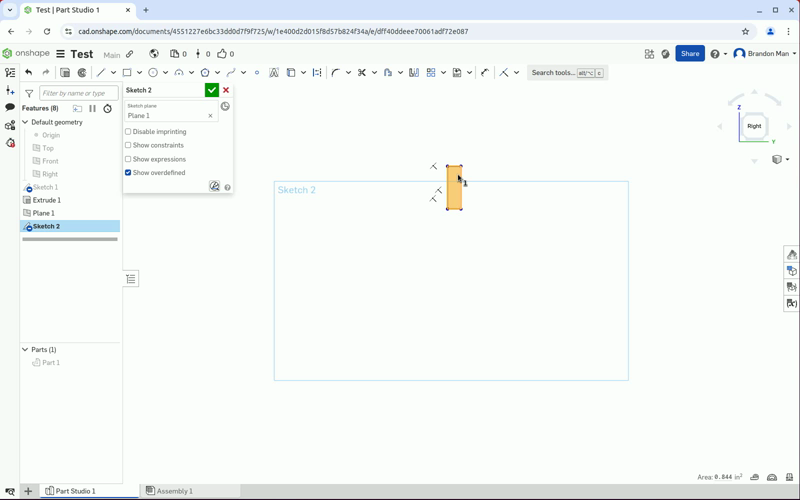
scroll(-6)
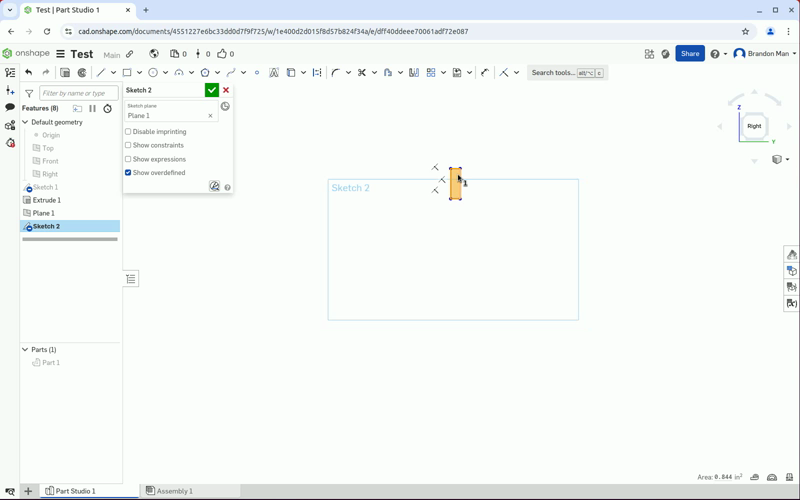
scroll(-6)
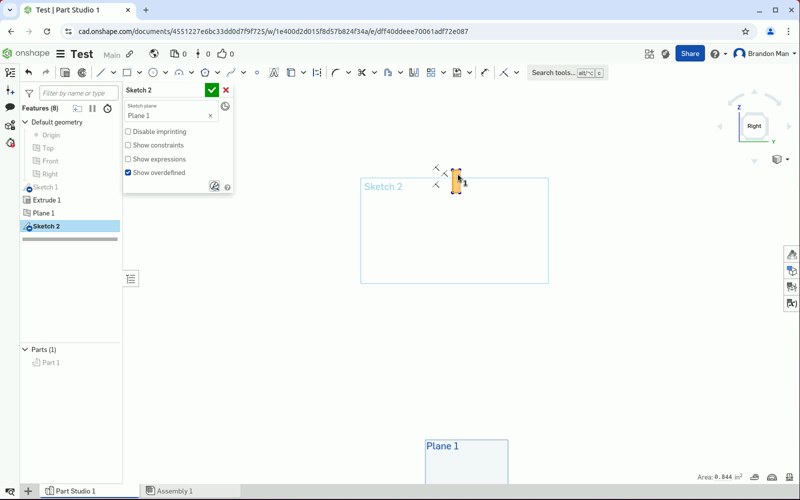
scroll(-6)
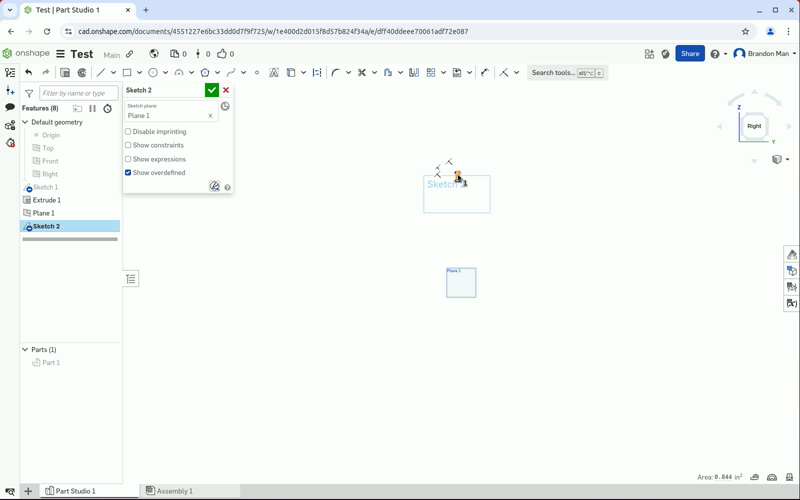
mouse_move(73, 352)
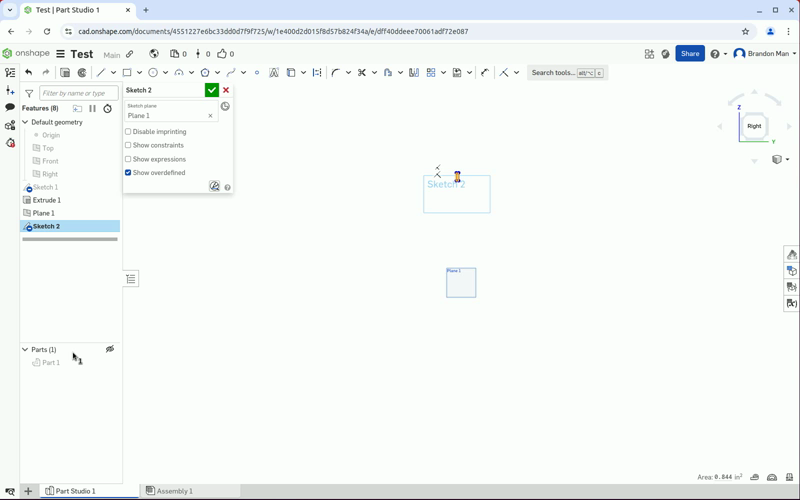
key(shift+y)
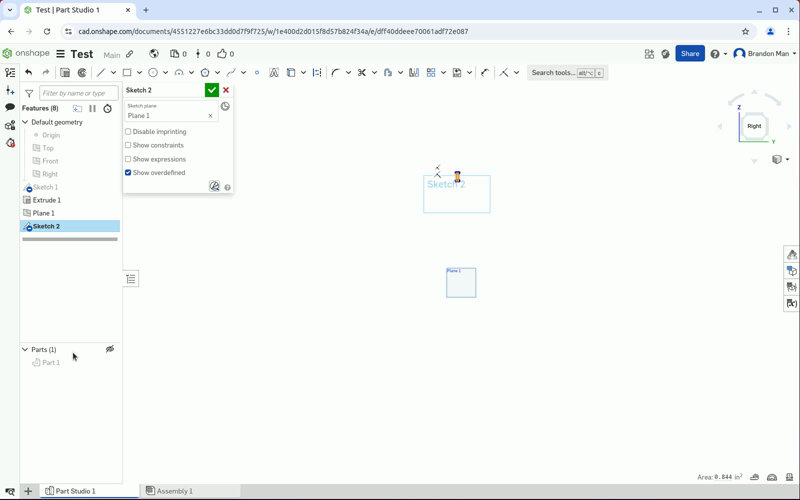
key(shift+e)
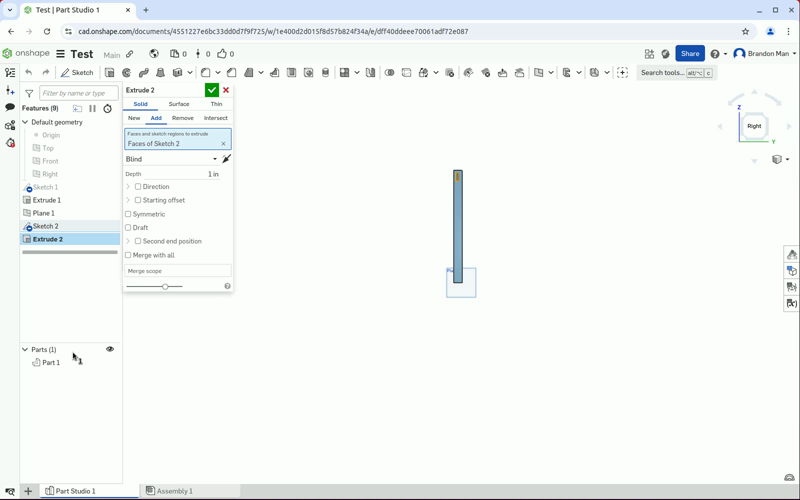
mouse_move(143, 106)
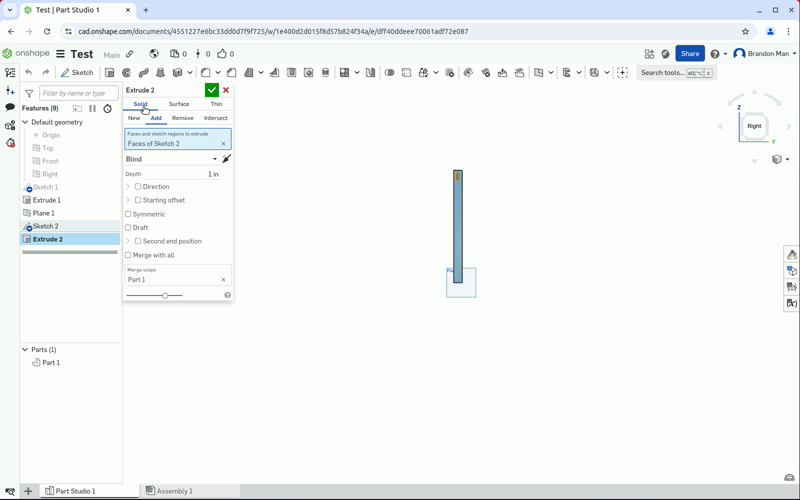
click(143, 106)
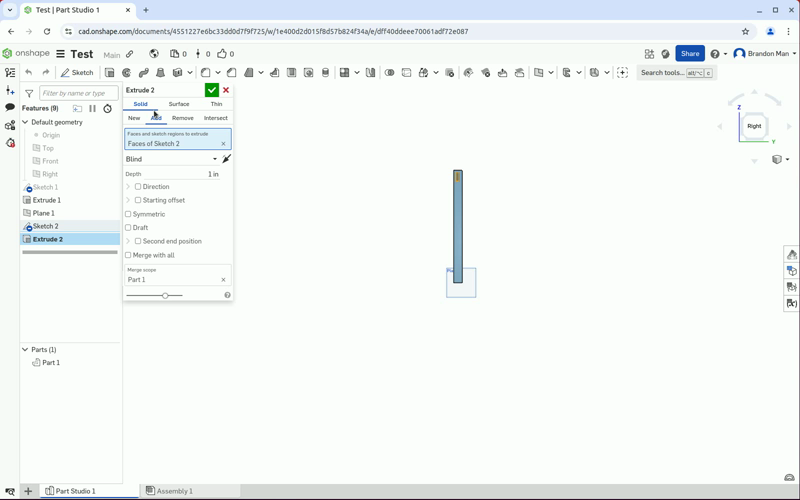
mouse_move(186, 120)
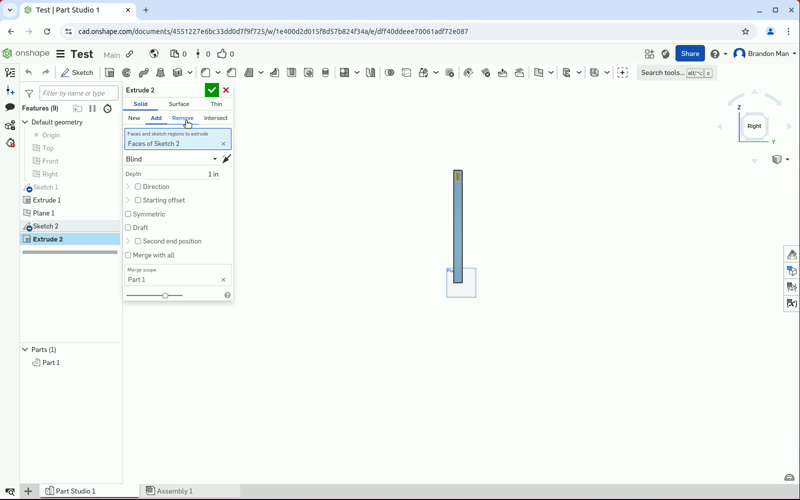
click(186, 120)
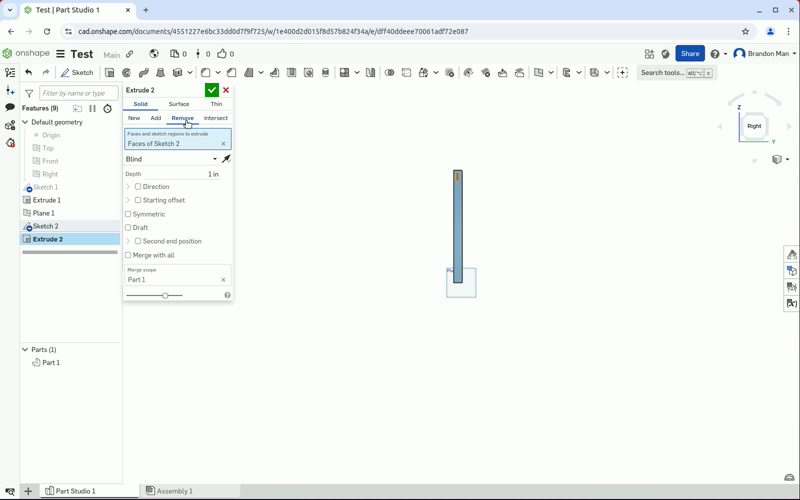
key(tab, 4)
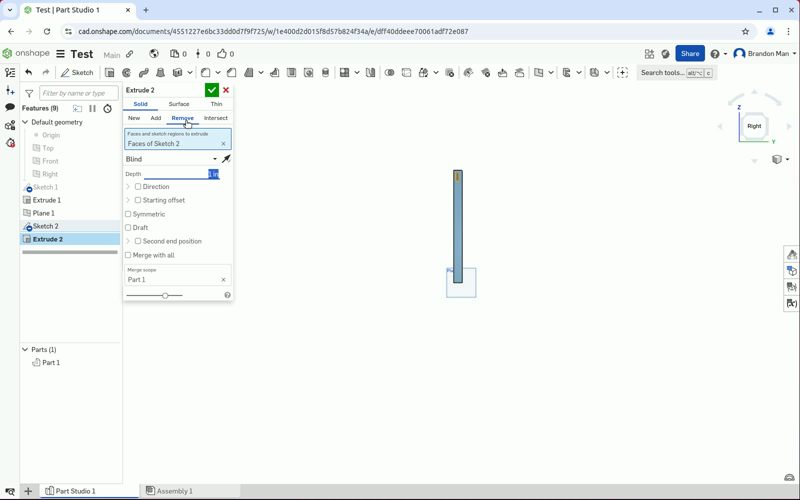
text(0.481)
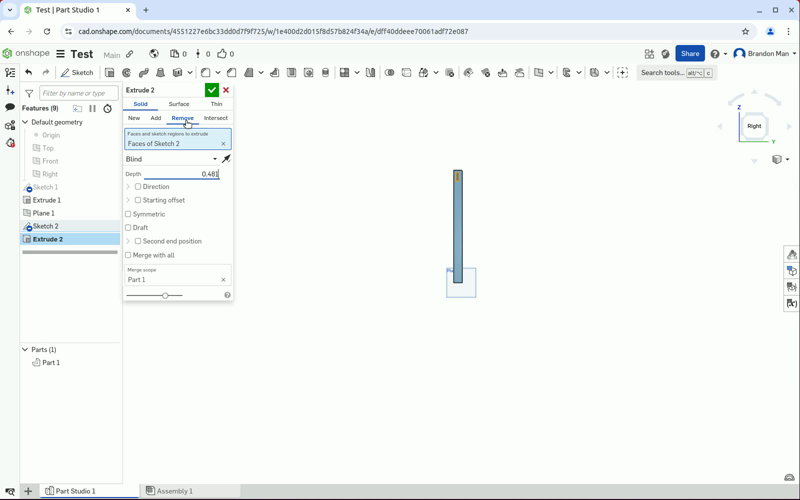
key(tab, 6)
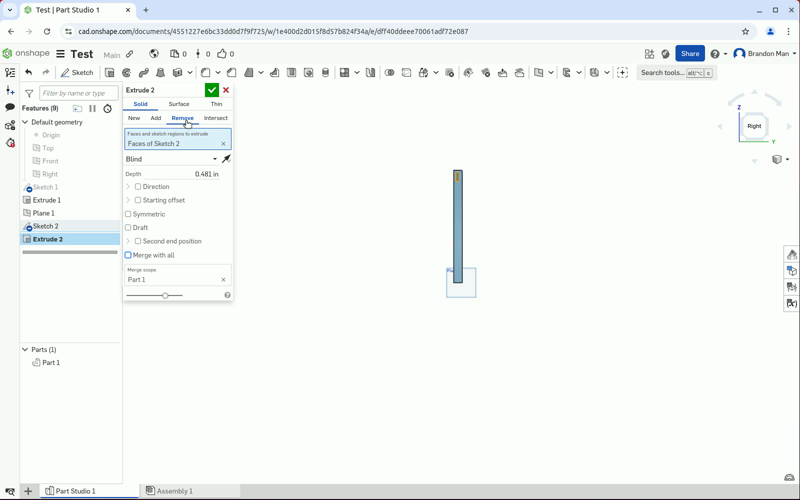
key(space)
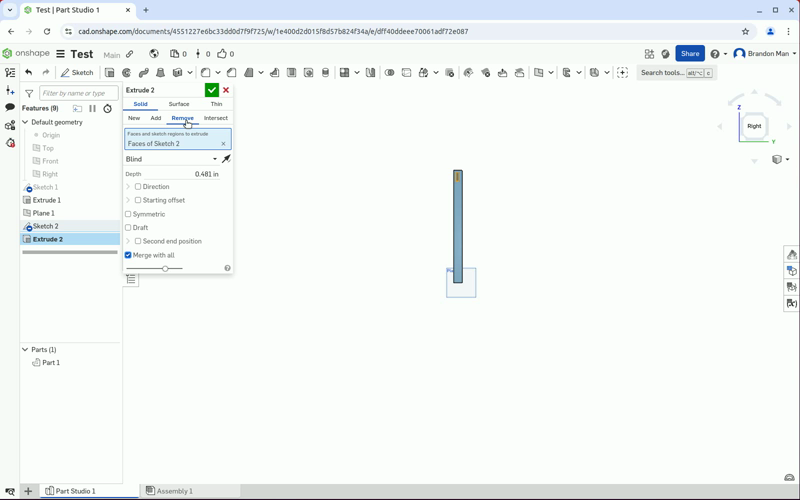
key(enter)
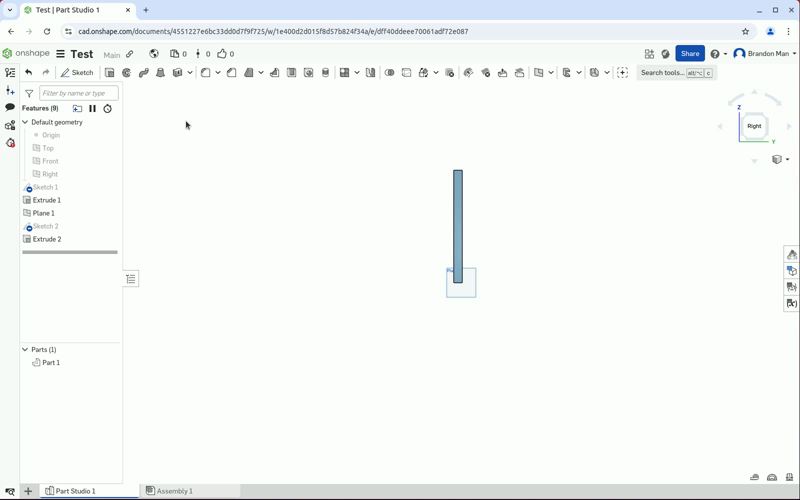
key(shift+h)
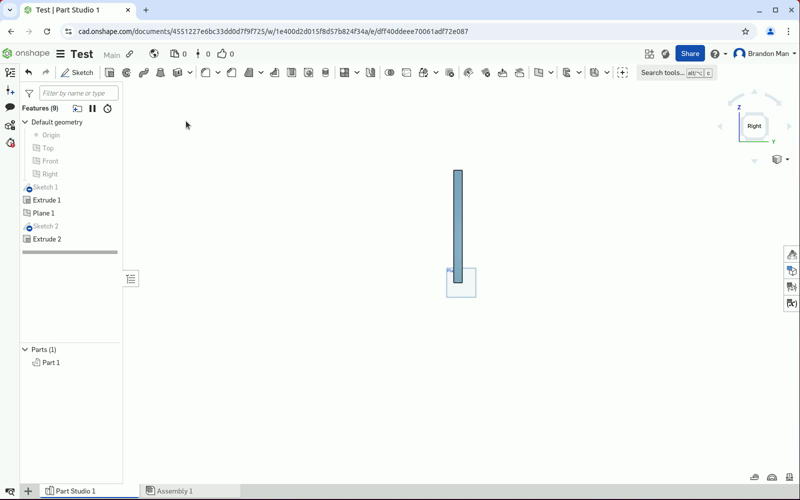
key(shift+h)
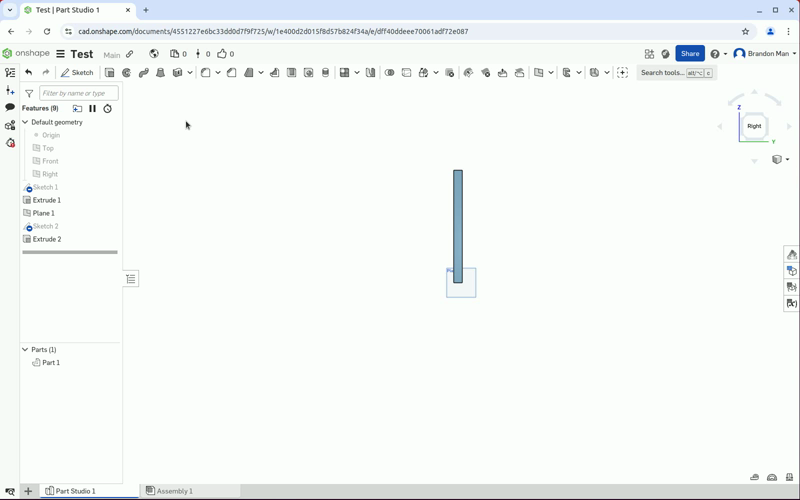
mouse_move(73, 189)
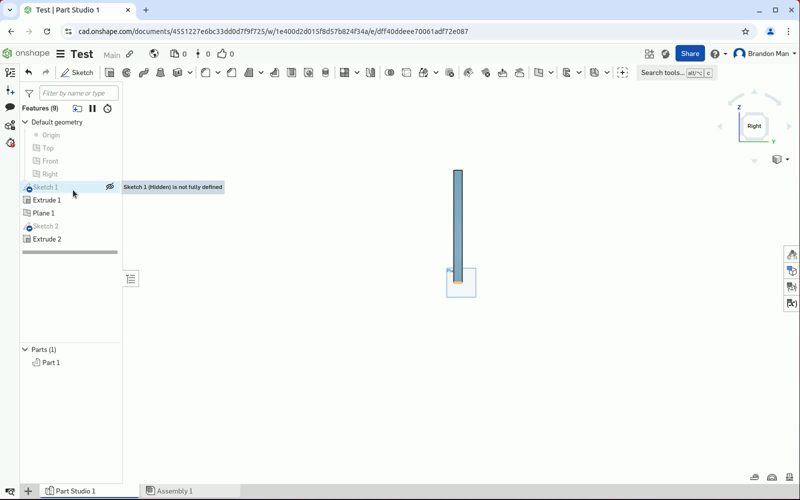
click(73, 189)
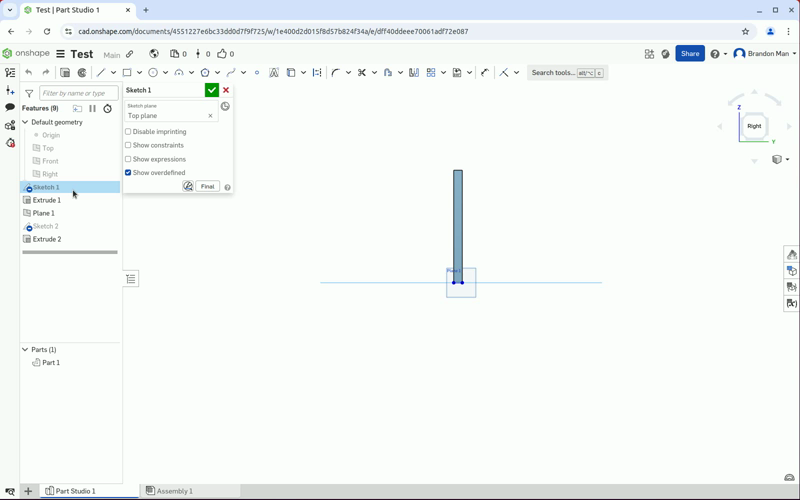
mouse_move(229, 92)
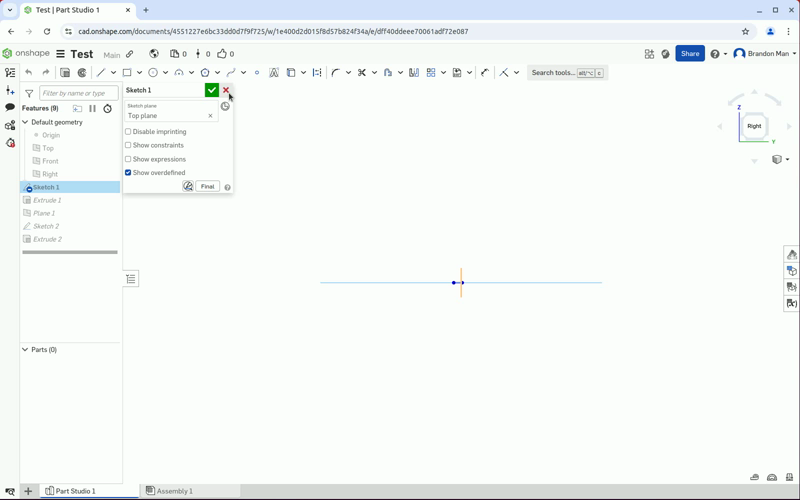
click(229, 92)
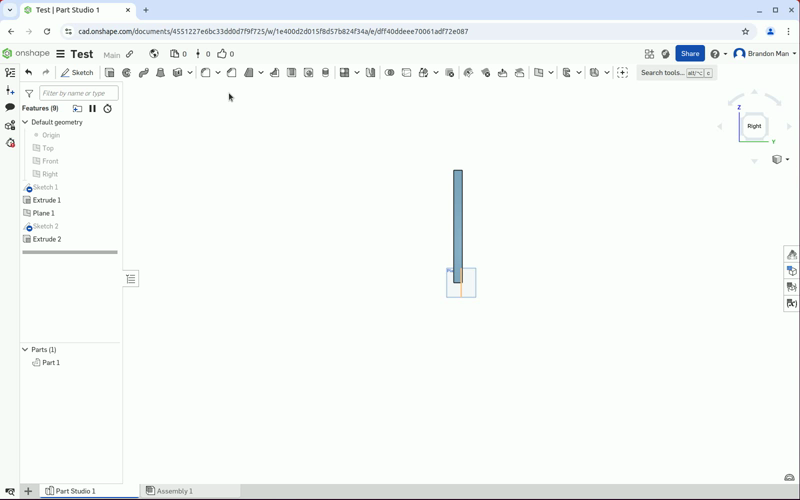
mouse_move(73, 352)
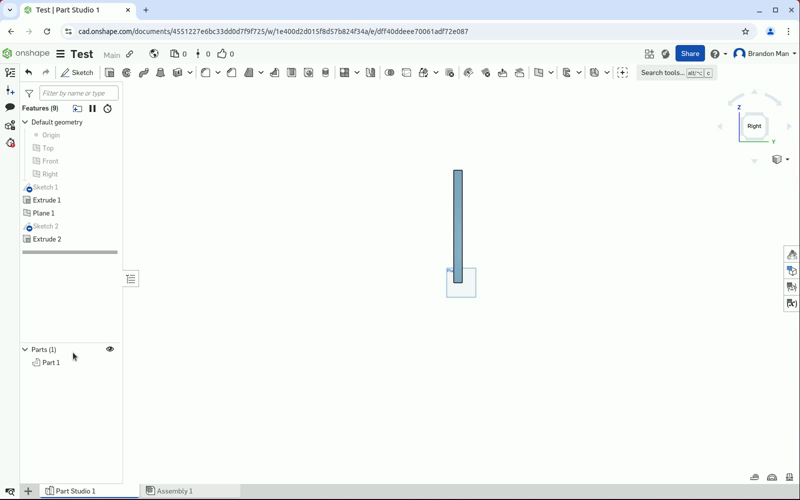
key(y)
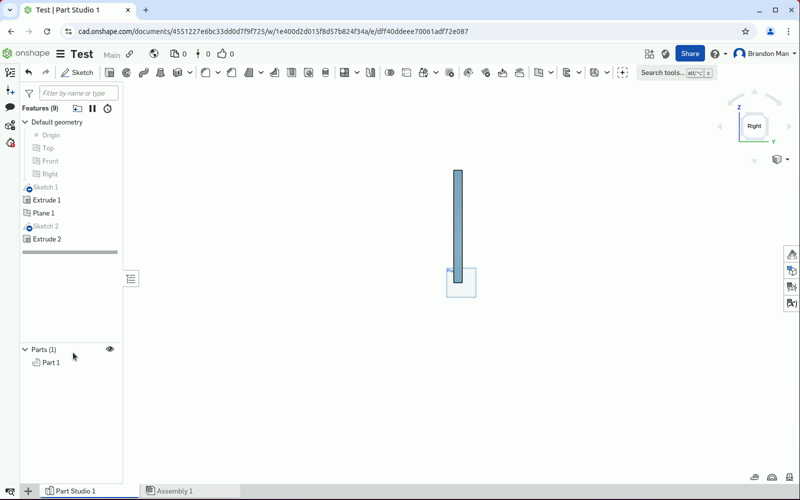
key(shift+p)
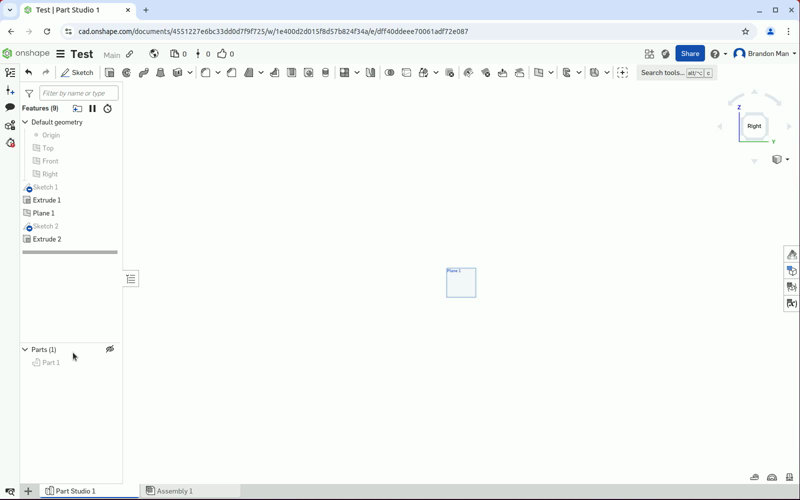
key(space)
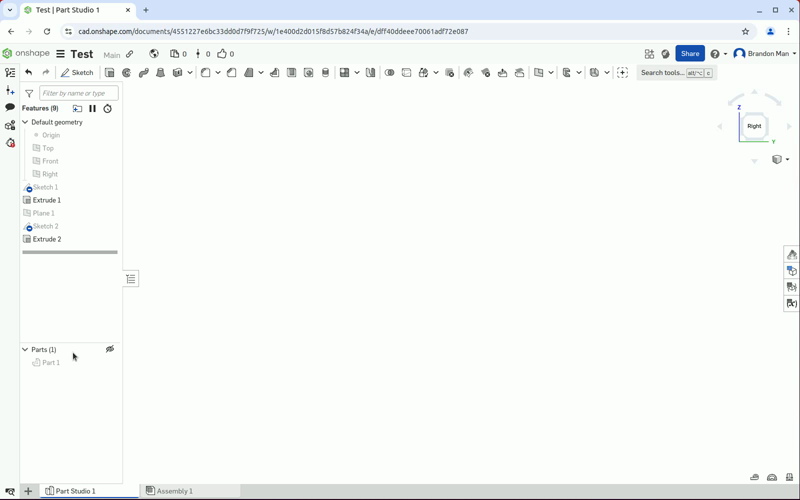
key_down(shift)
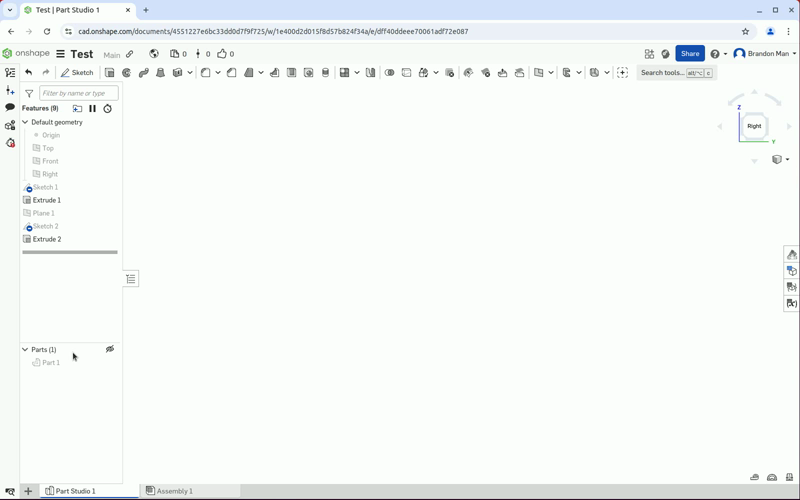
key(right)
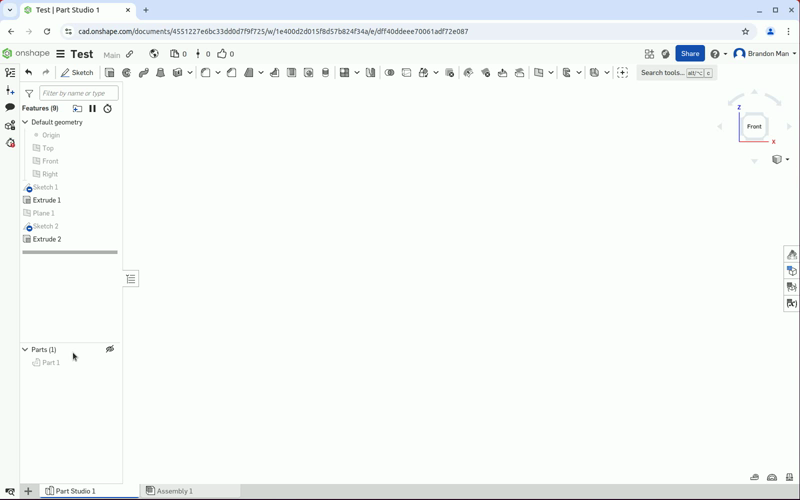
key_up(shift)
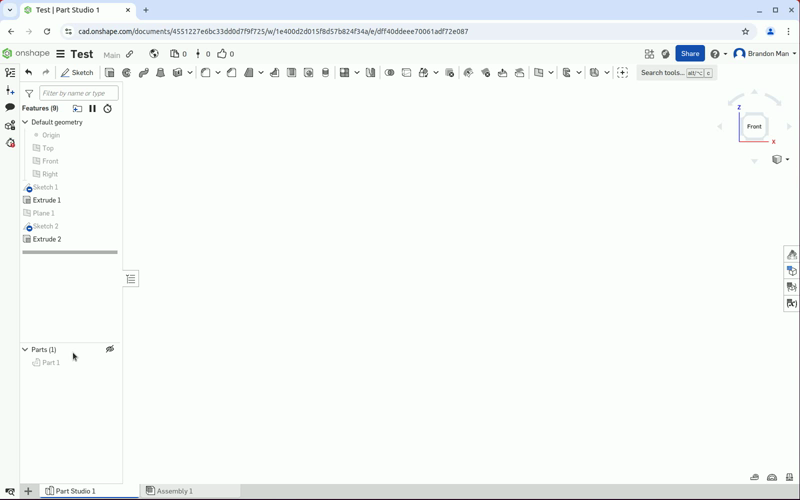
mouse_move(73, 352)
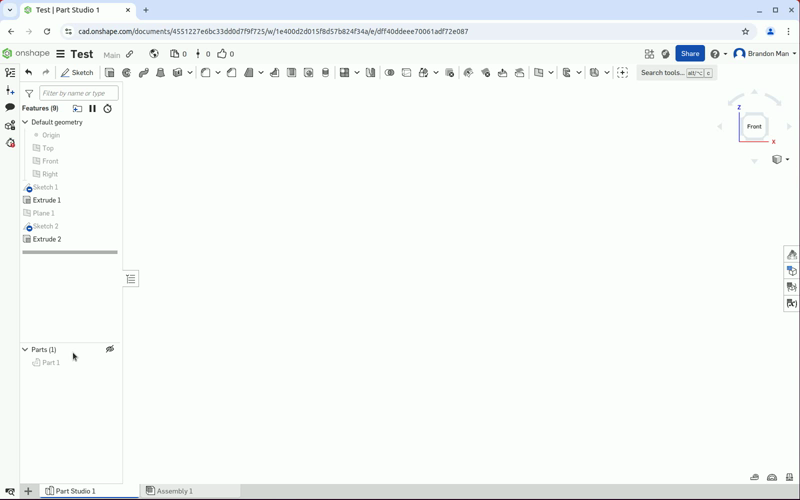
key(shift+y)
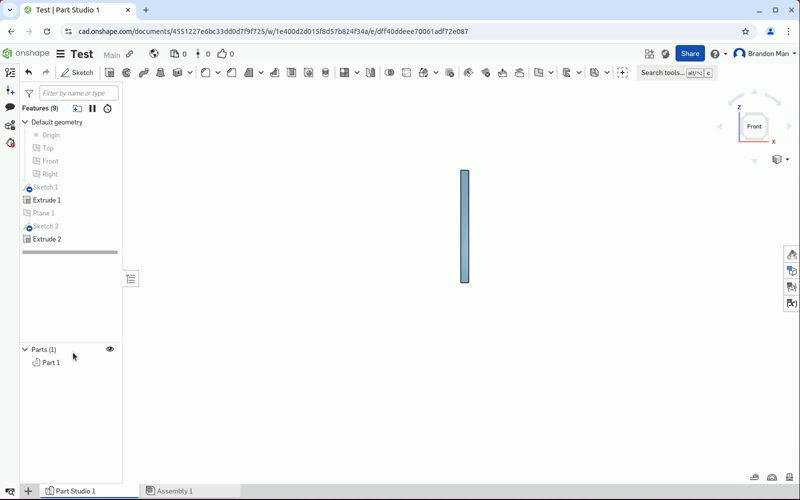
mouse_move(541, 75)
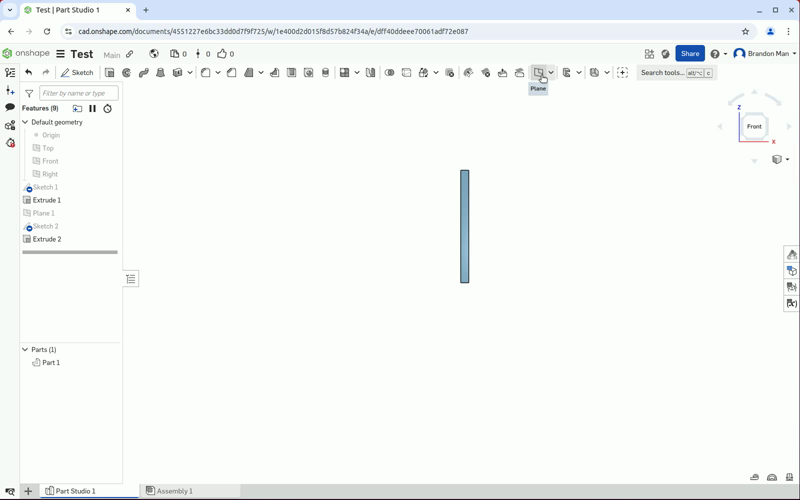
click(541, 75)
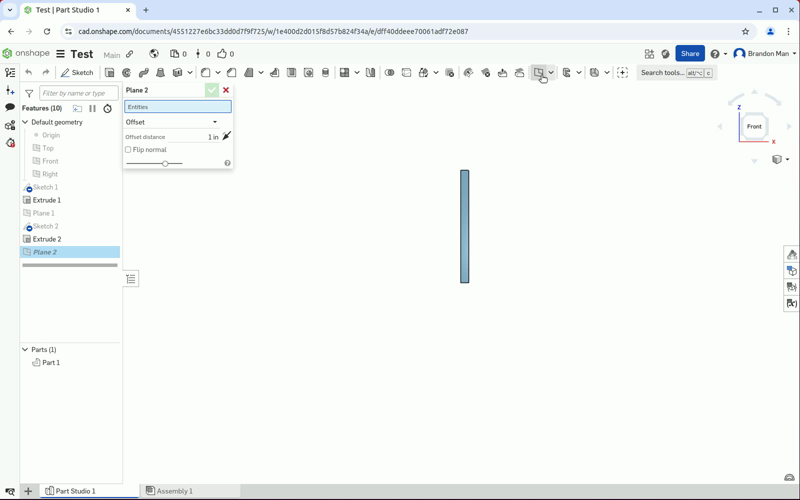
mouse_move(73, 163)
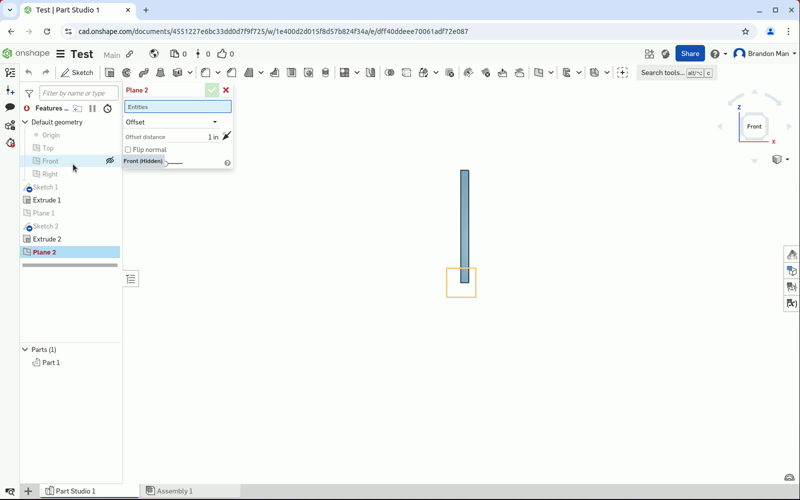
click(73, 163)
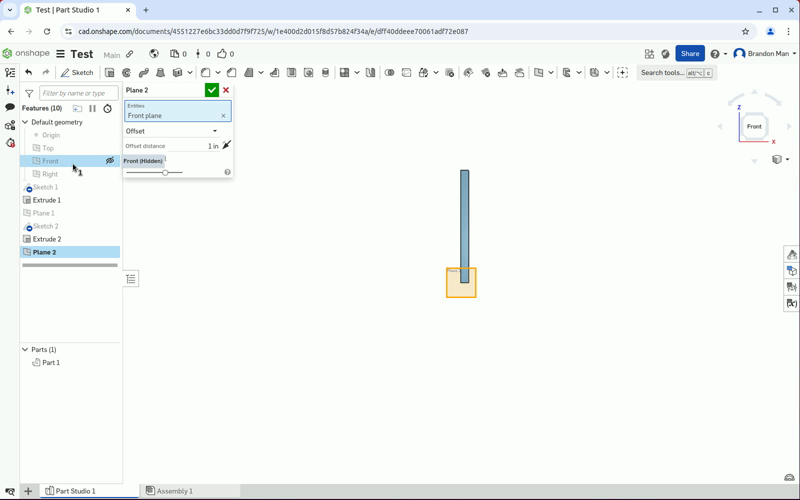
key(tab, 2)
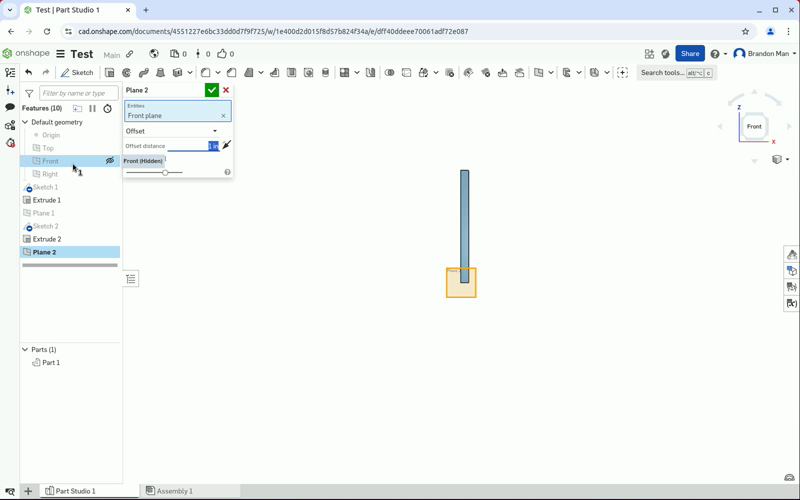
text(1.448)
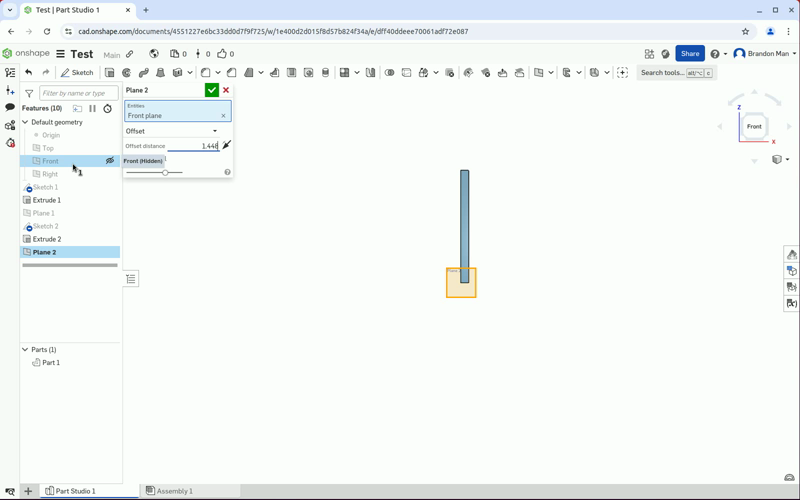
key(enter, 2)
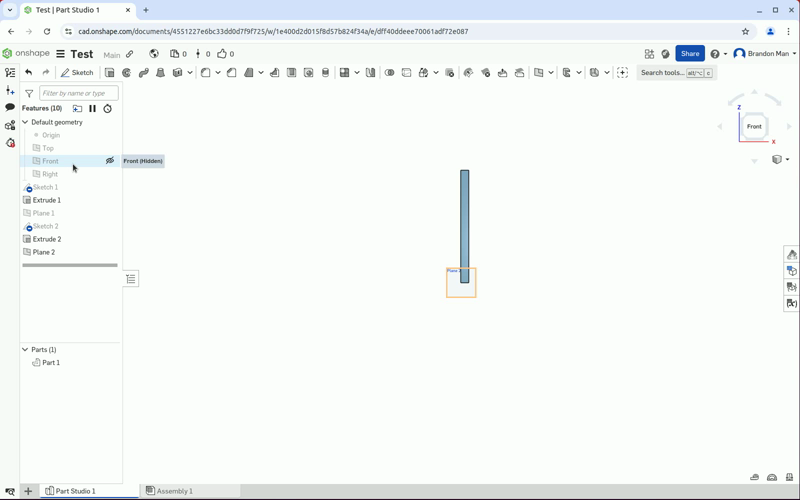
key(shift+s)
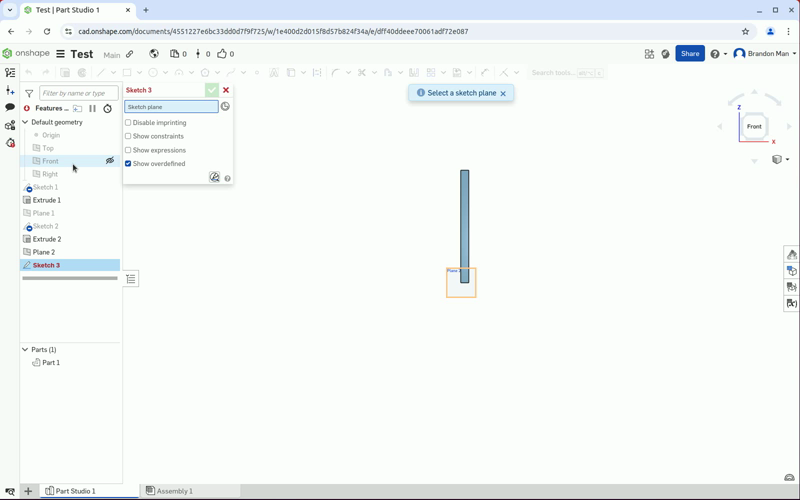
mouse_move(73, 254)
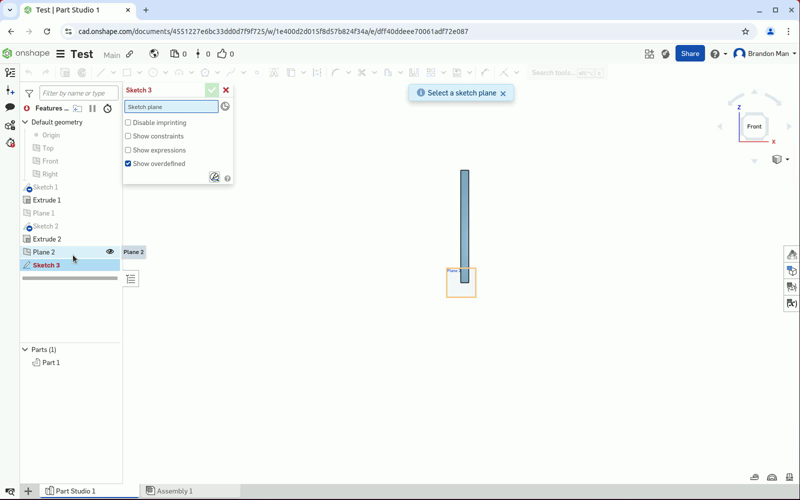
click(73, 254)
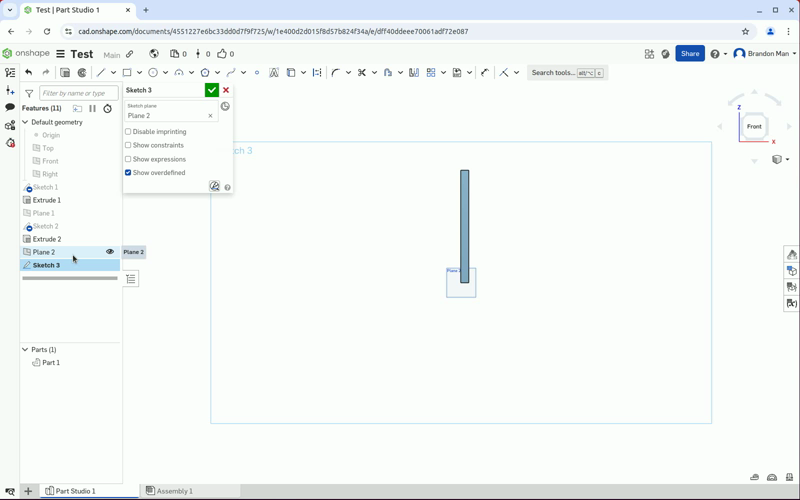
mouse_move(73, 352)
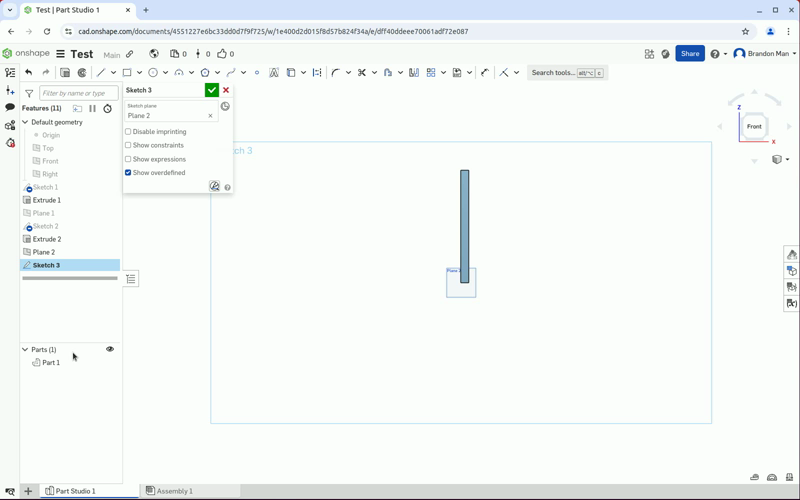
key(y)
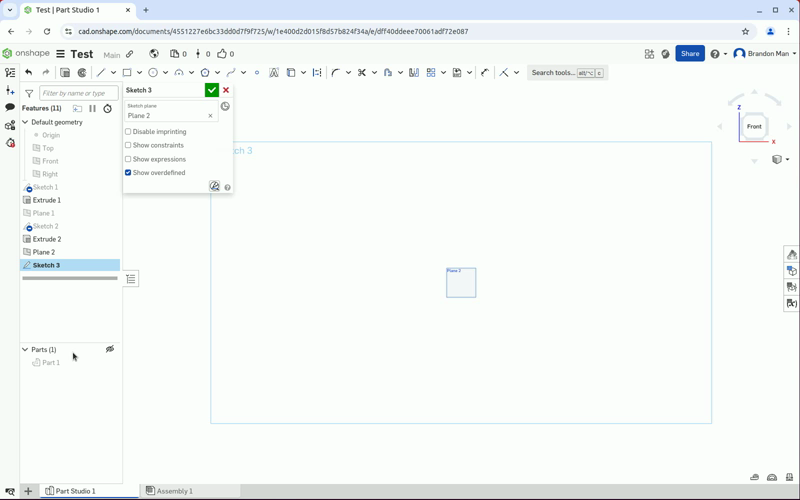
key(l)
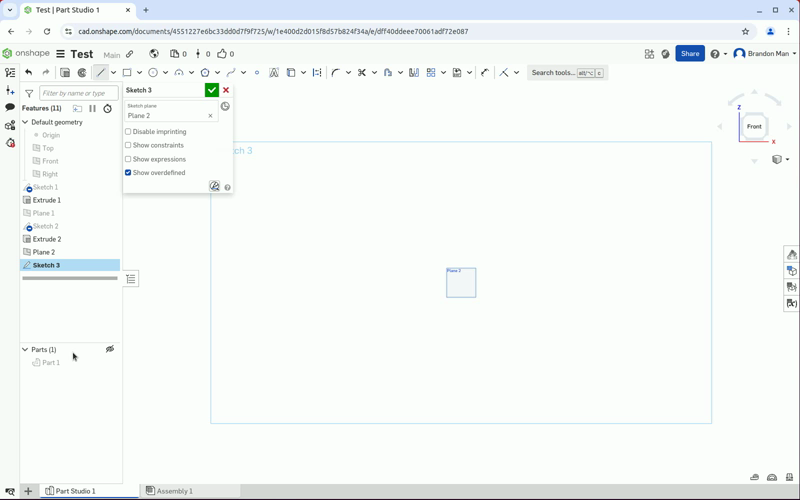
key_down(shift)
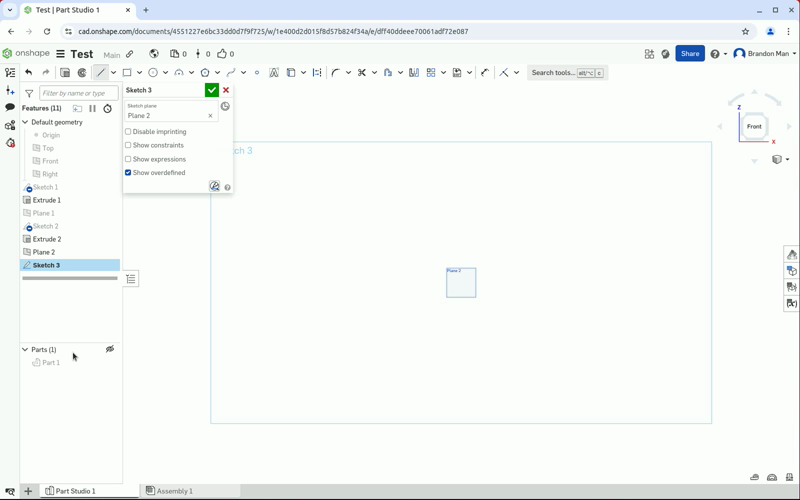
mouse_move(463, 180)
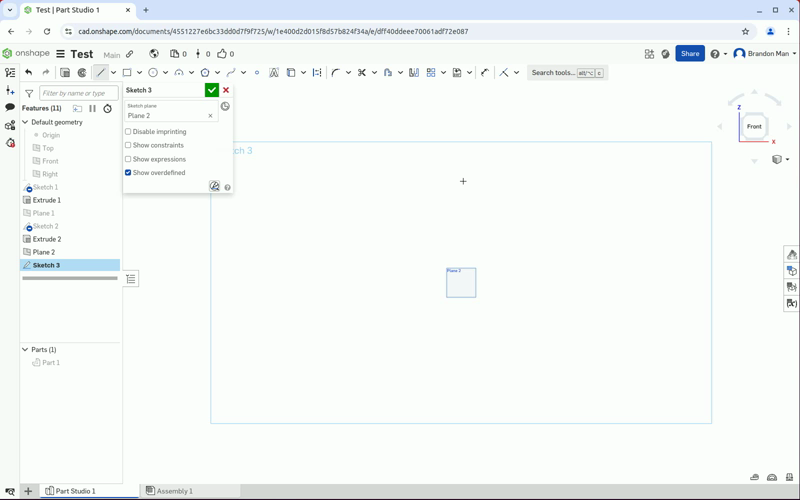
click(463, 180)
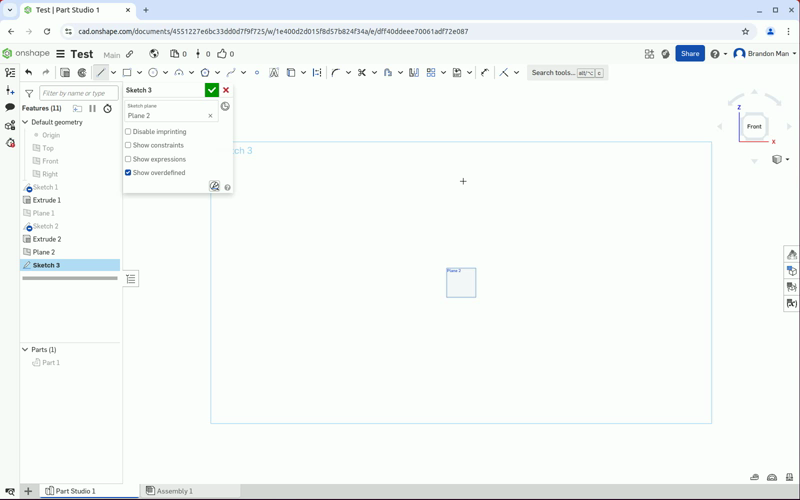
key_up(shift)
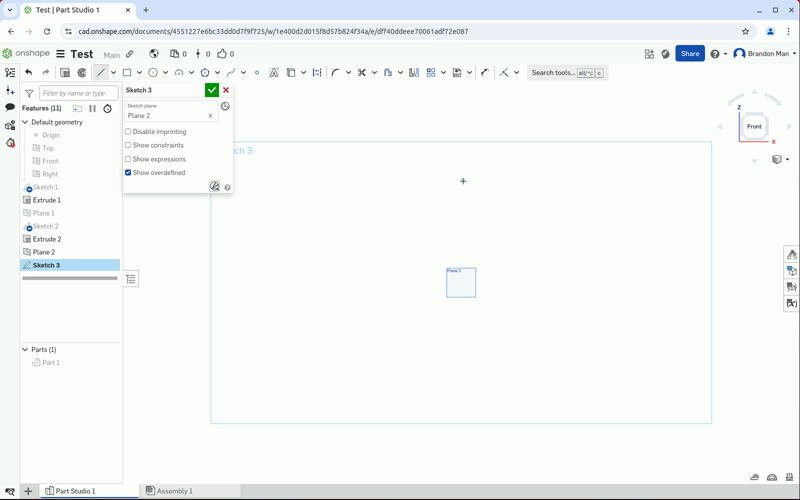
key_down(shift)
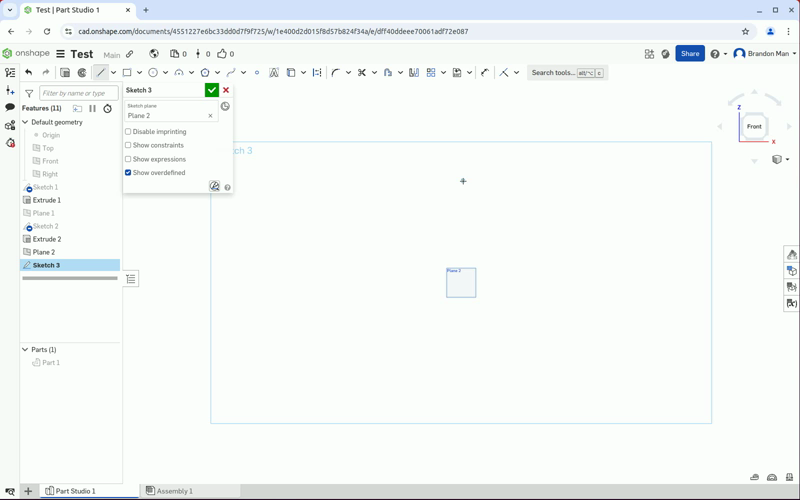
mouse_move(493, 180)
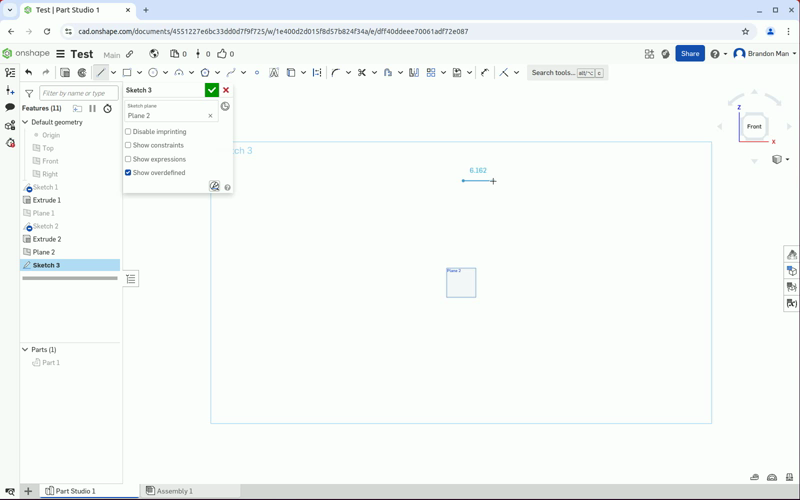
mouse_move(465, 180)
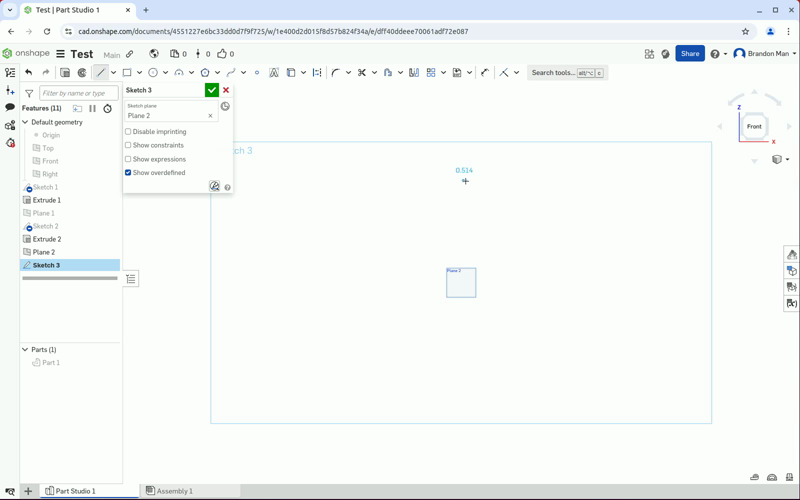
scroll(6)
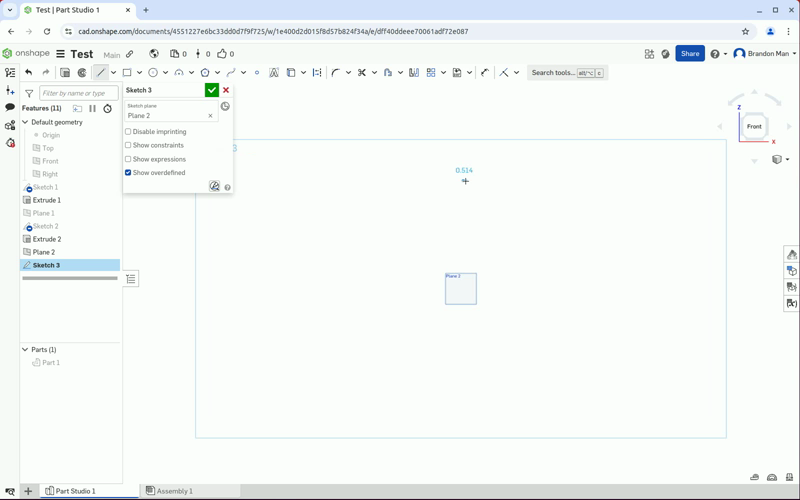
scroll(6)
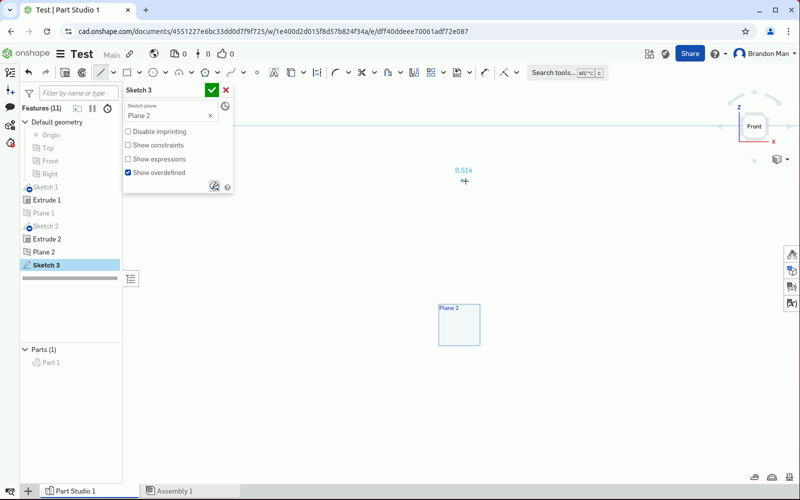
scroll(6)
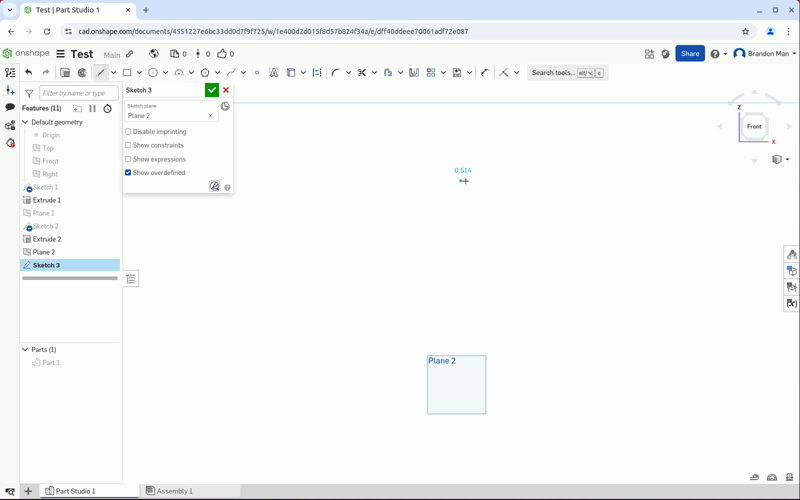
scroll(6)
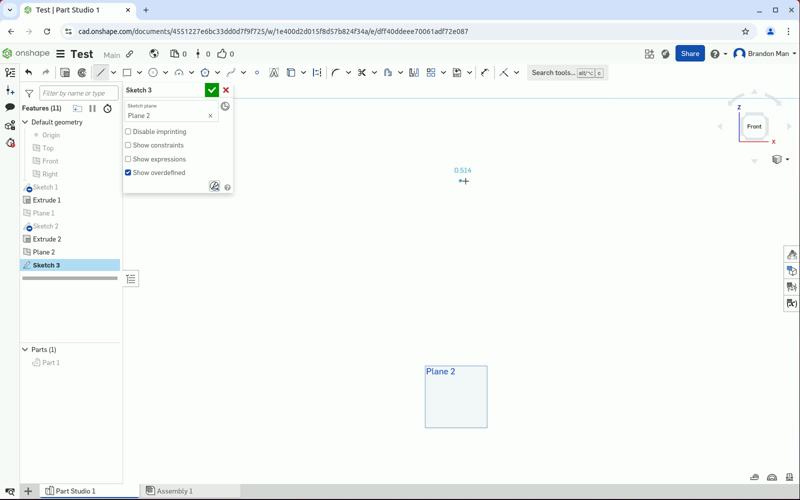
scroll(6)
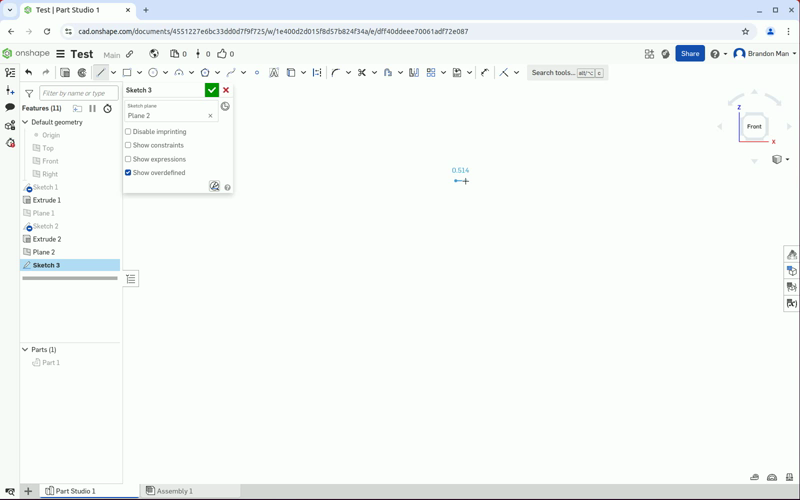
scroll(6)
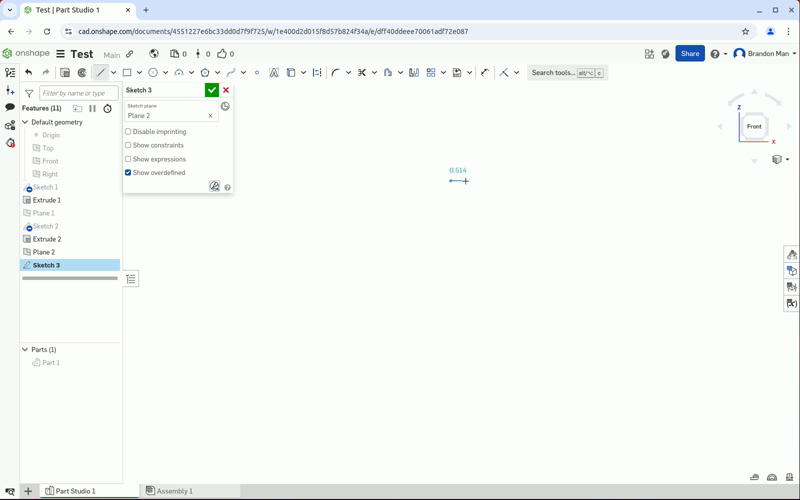
scroll(6)
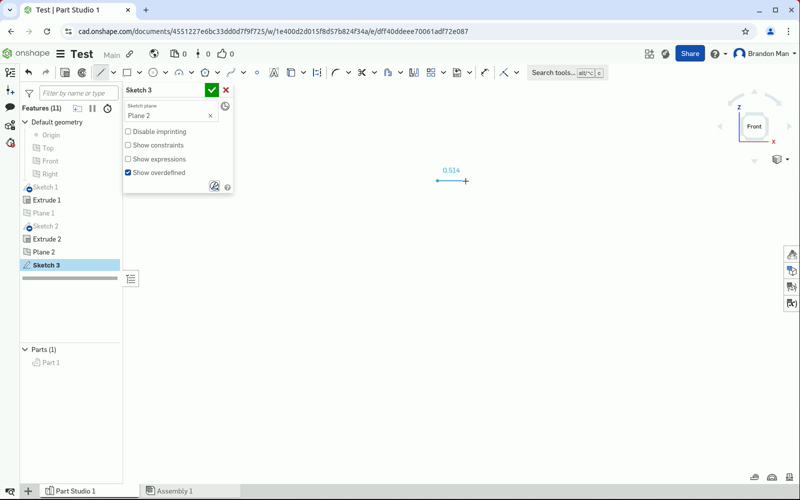
click(465, 180)
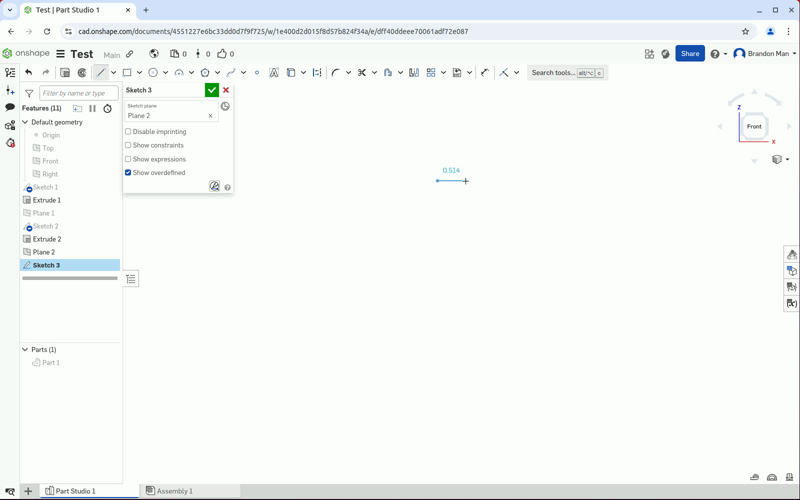
scroll(-6)
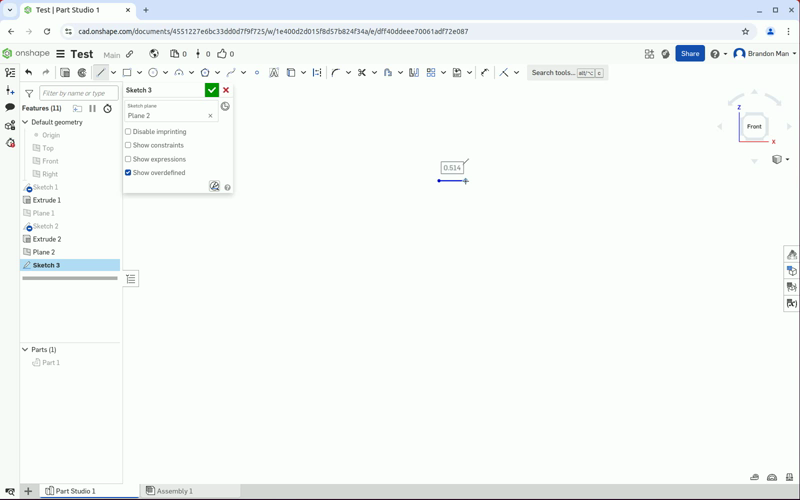
scroll(-6)
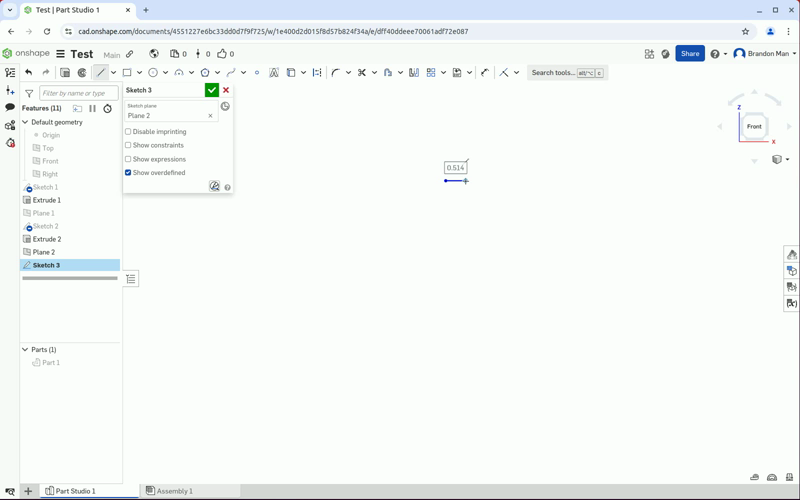
scroll(-6)
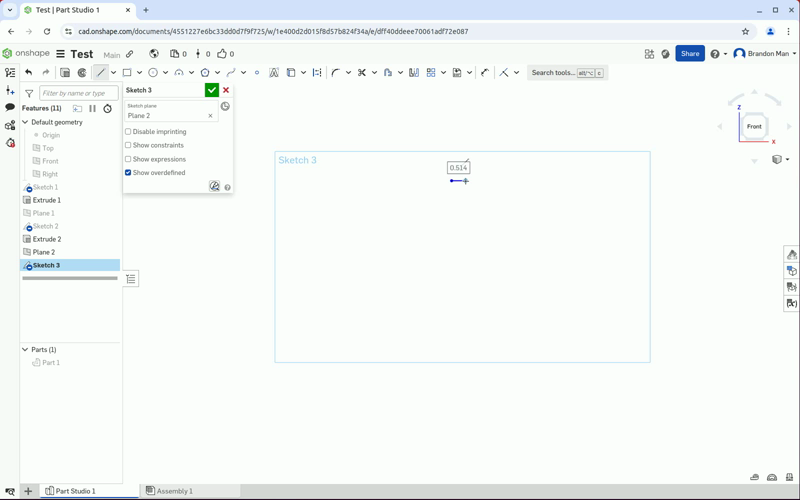
scroll(-6)
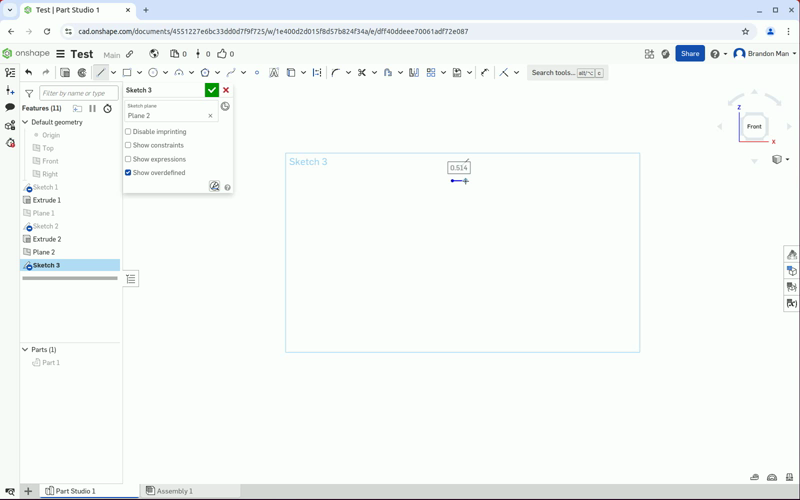
scroll(-6)
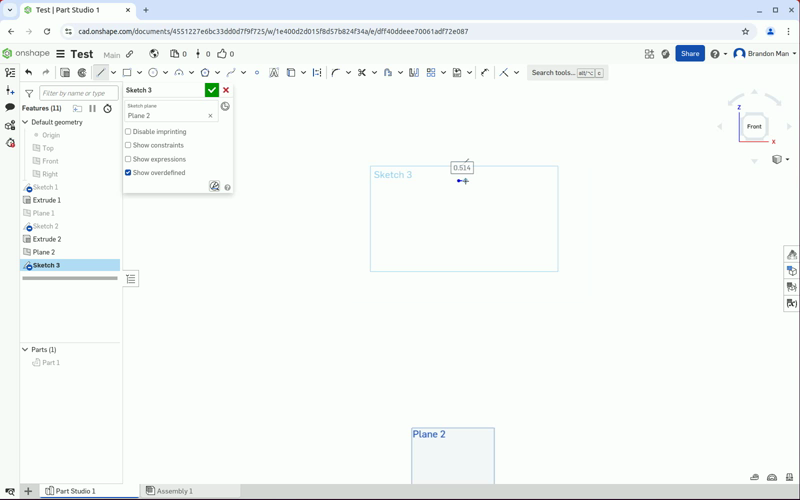
scroll(-6)
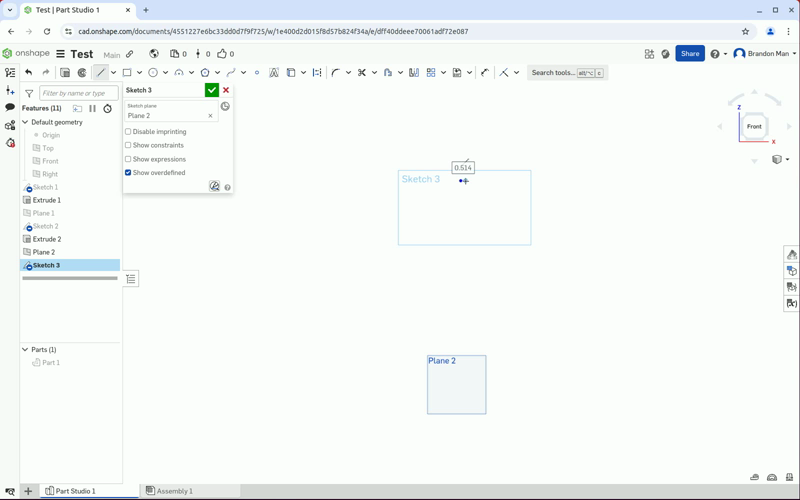
scroll(-6)
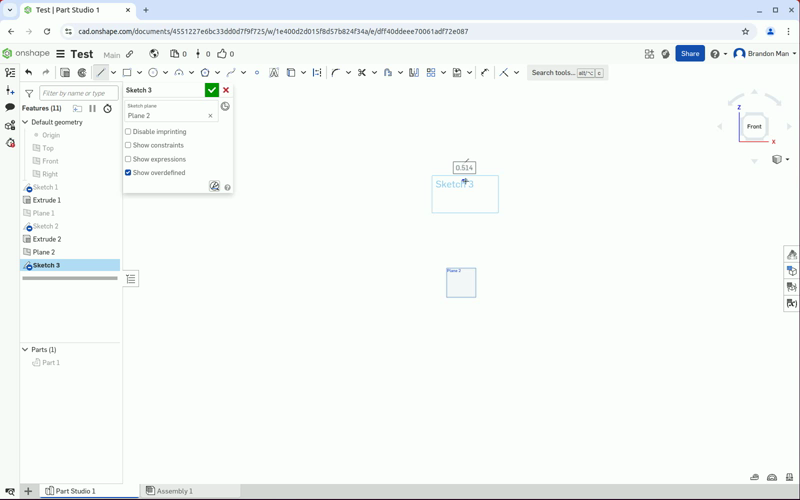
key_up(shift)
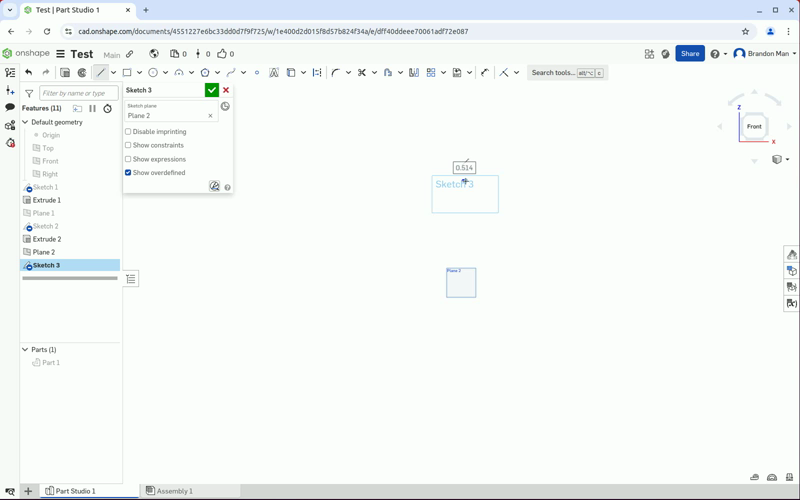
key_down(shift)
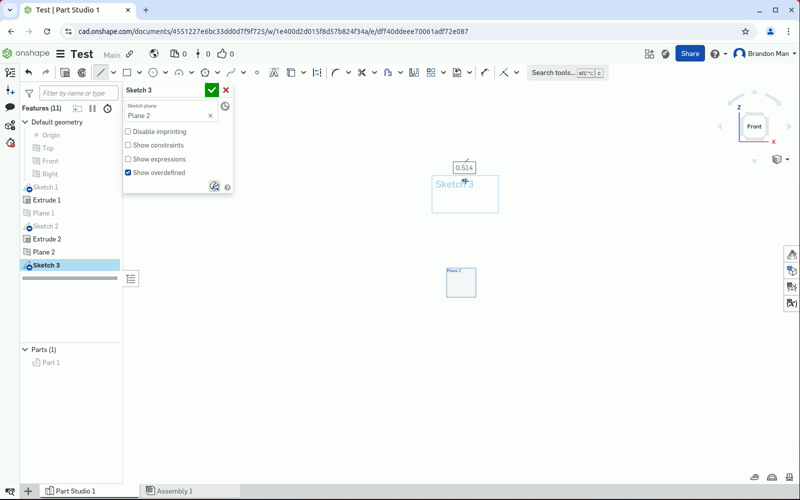
mouse_move(495, 180)
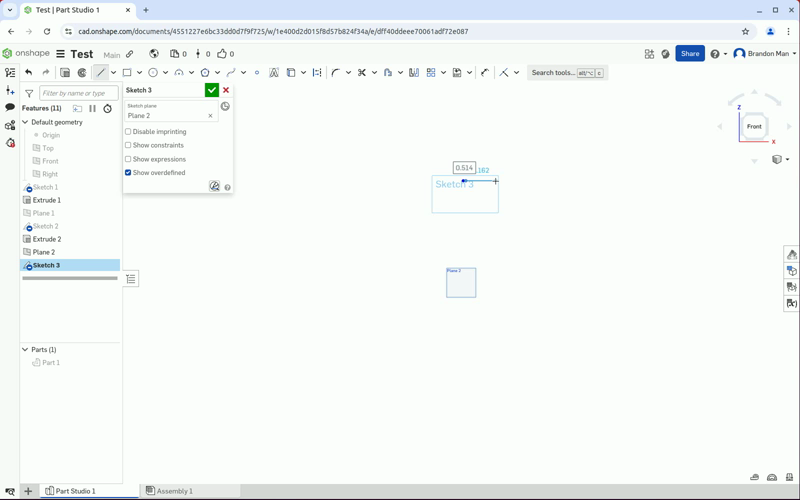
mouse_move(465, 172)
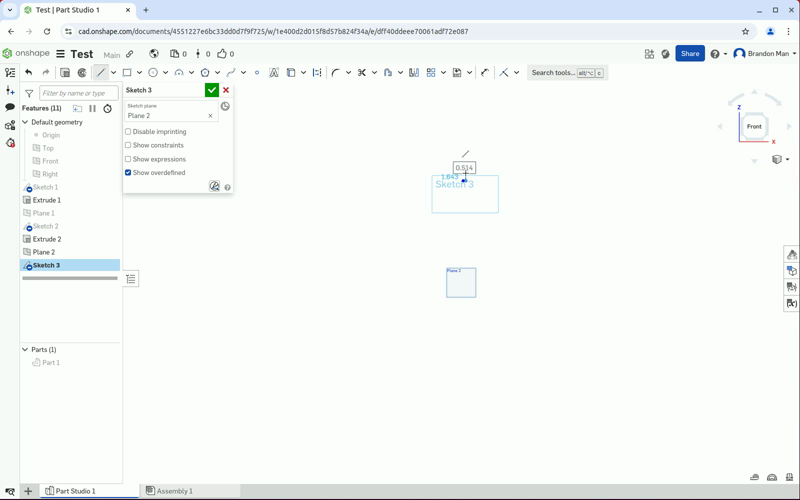
click(465, 172)
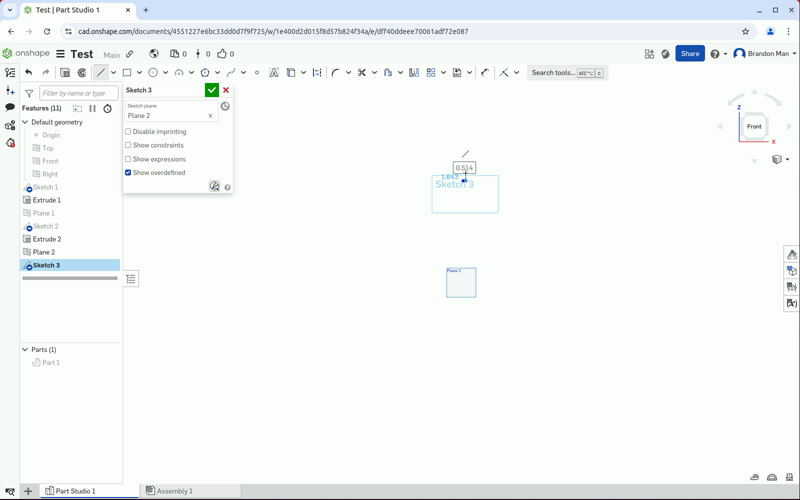
key_up(shift)
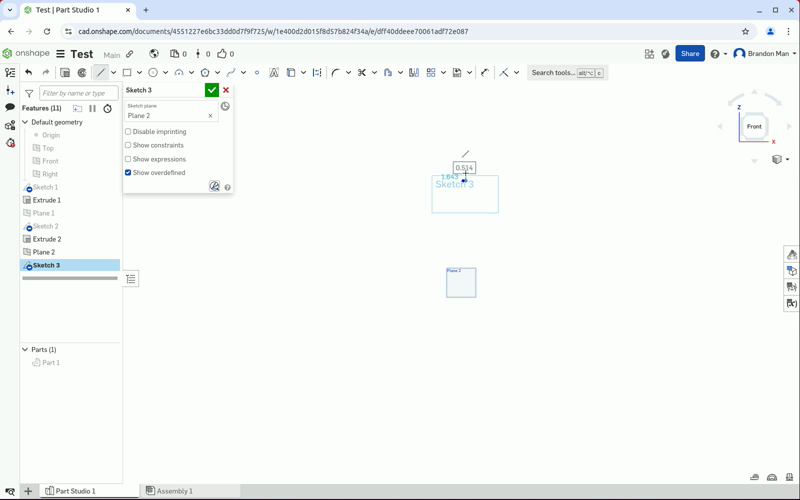
key_down(shift)
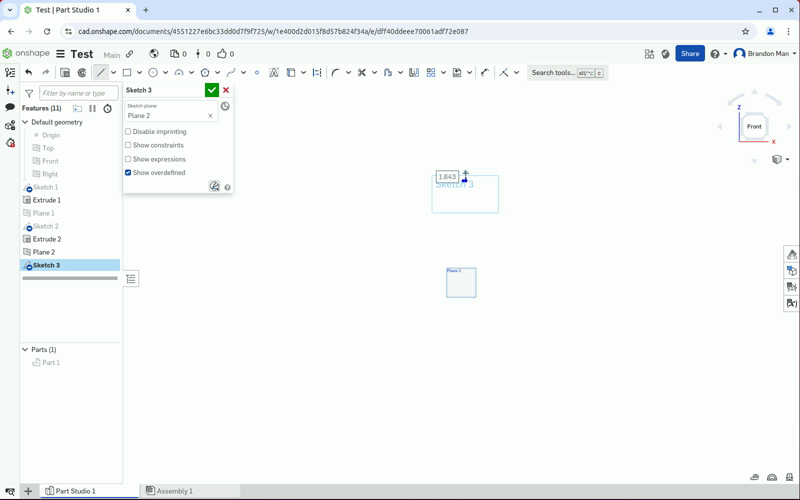
mouse_move(495, 172)
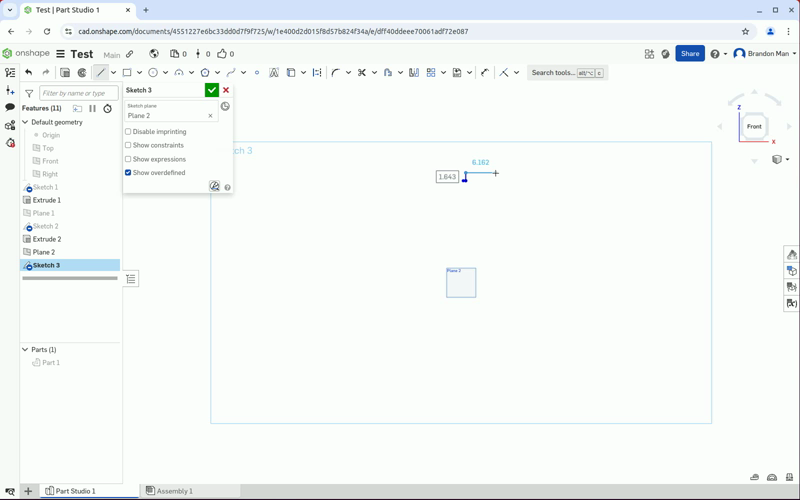
mouse_move(463, 172)
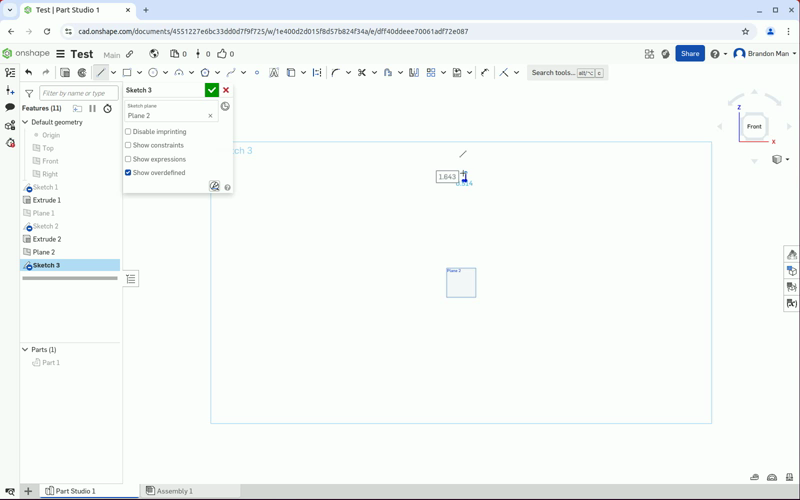
scroll(6)
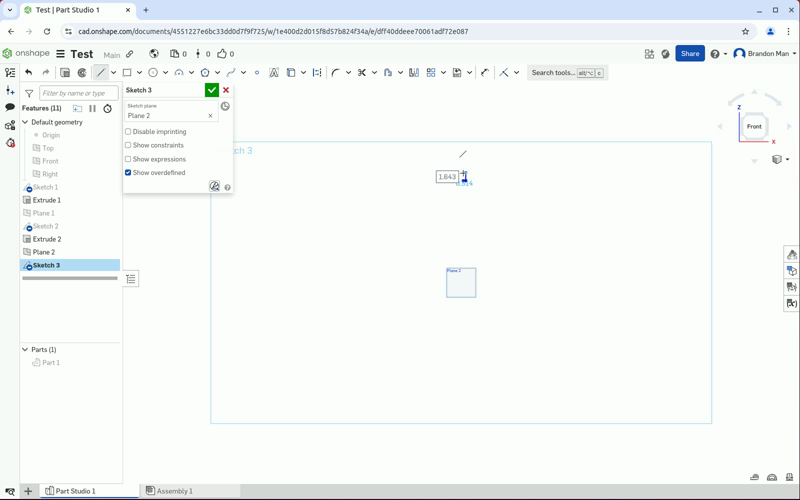
scroll(6)
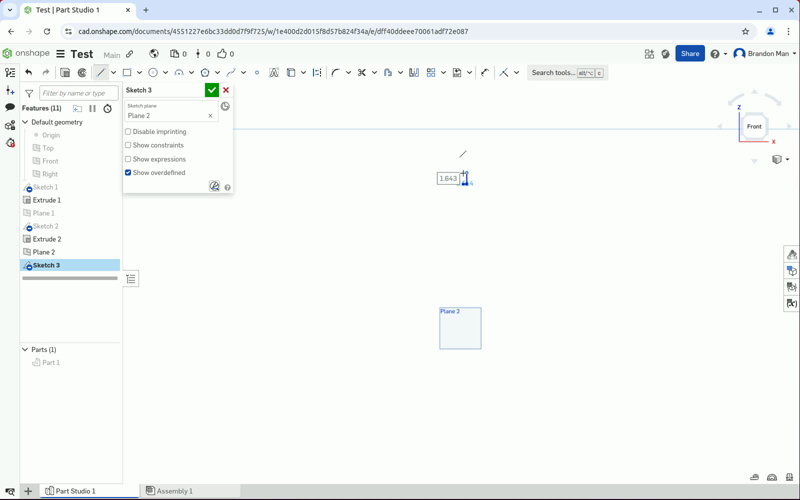
scroll(6)
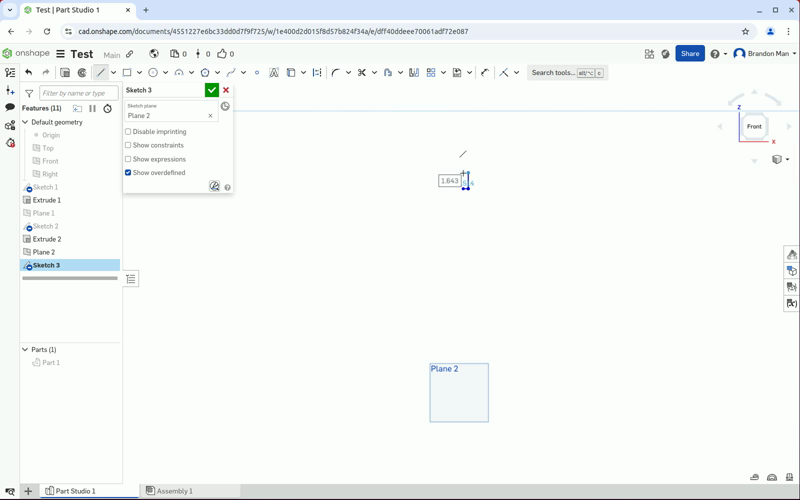
scroll(6)
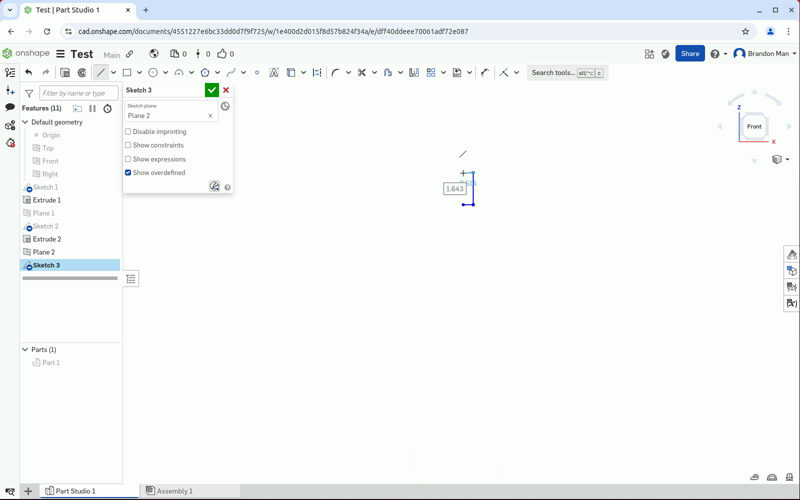
scroll(6)
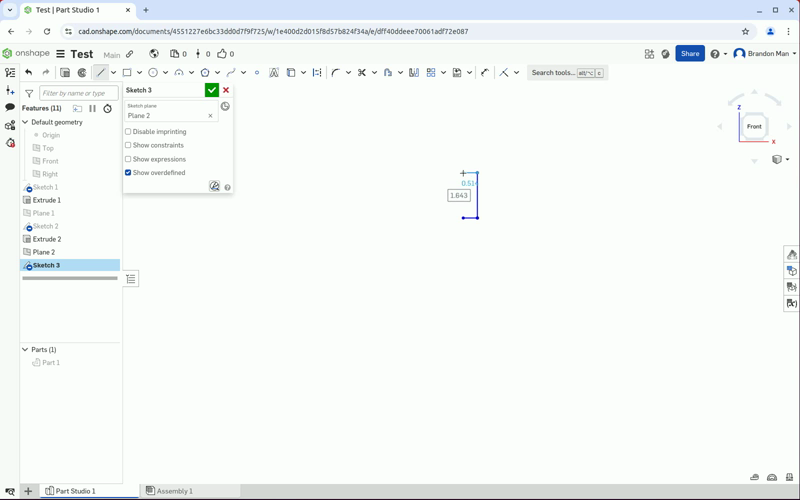
scroll(6)
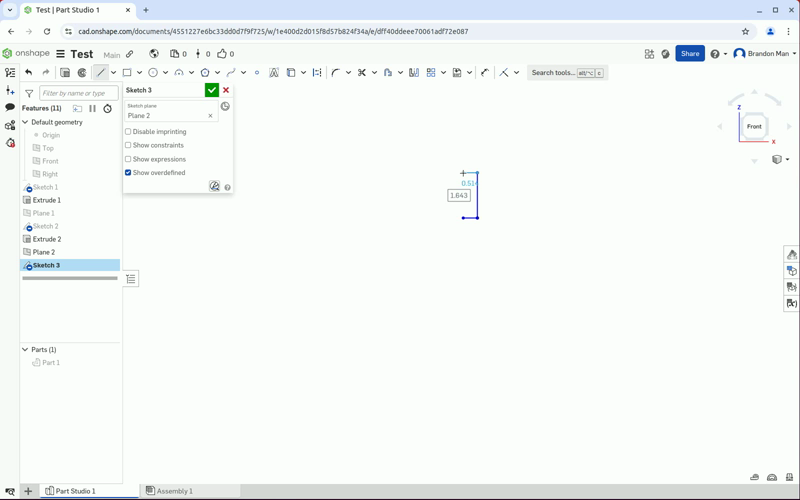
scroll(6)
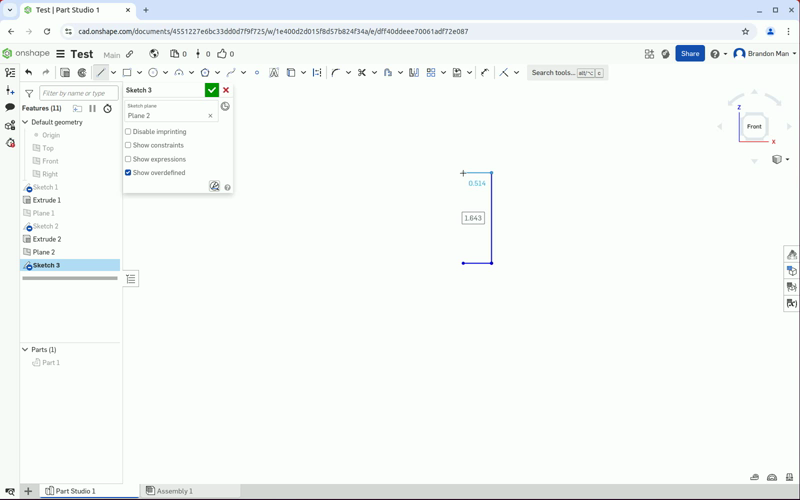
click(463, 172)
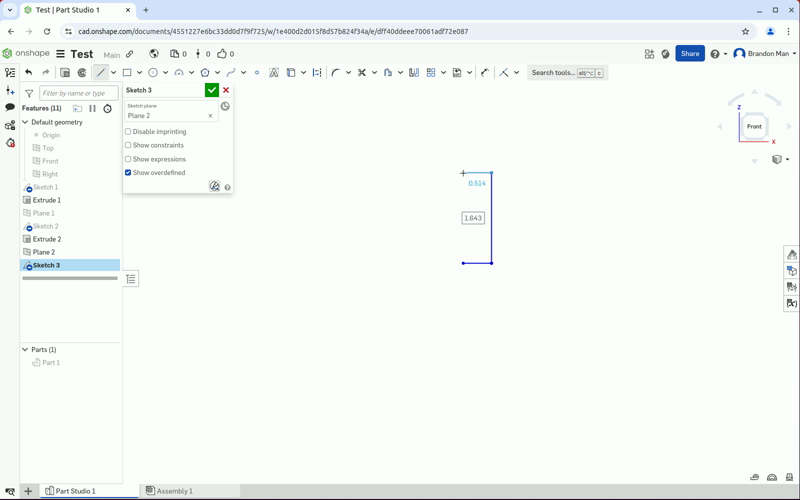
scroll(-6)
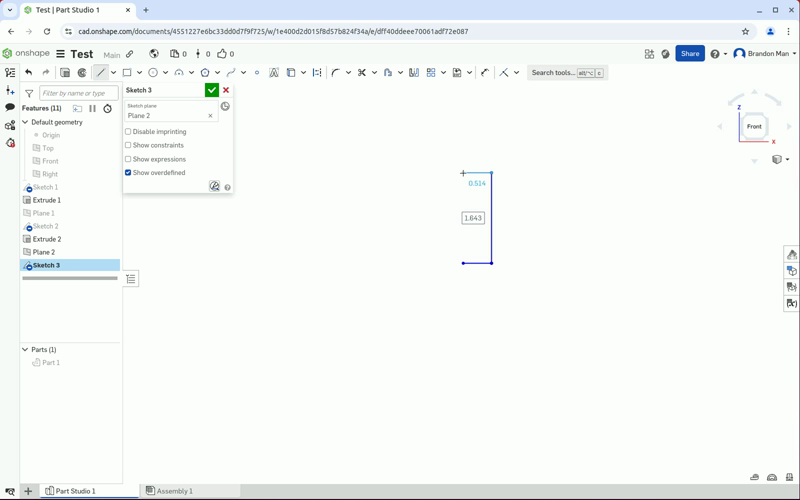
scroll(-6)
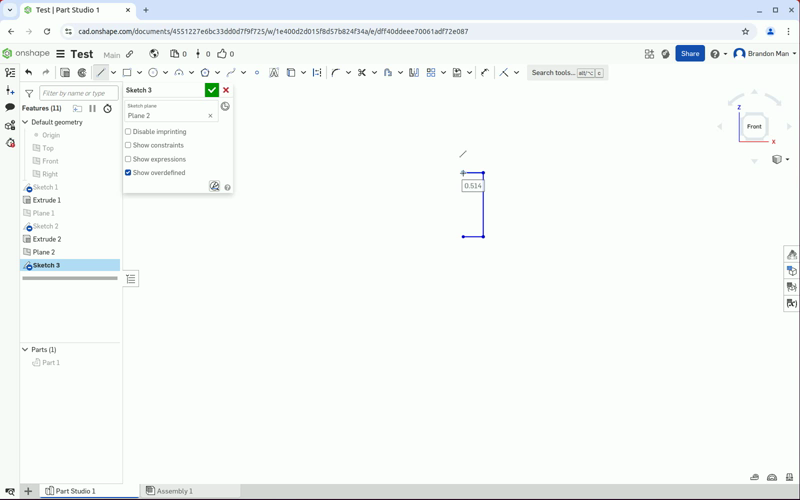
scroll(-6)
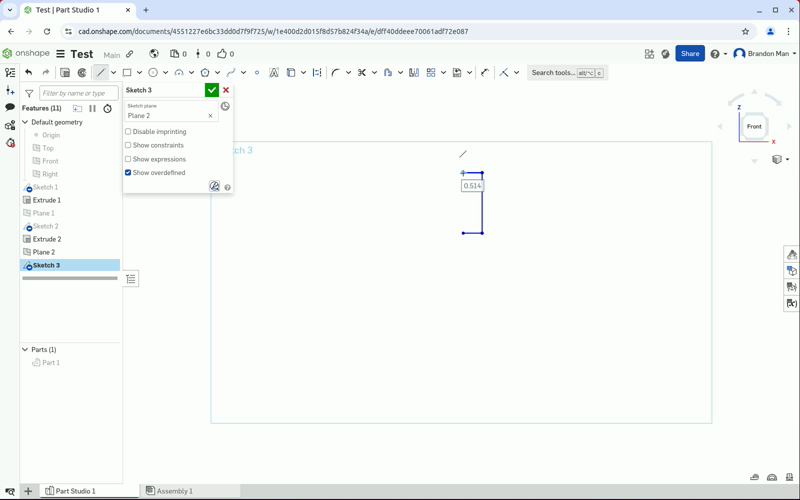
scroll(-6)
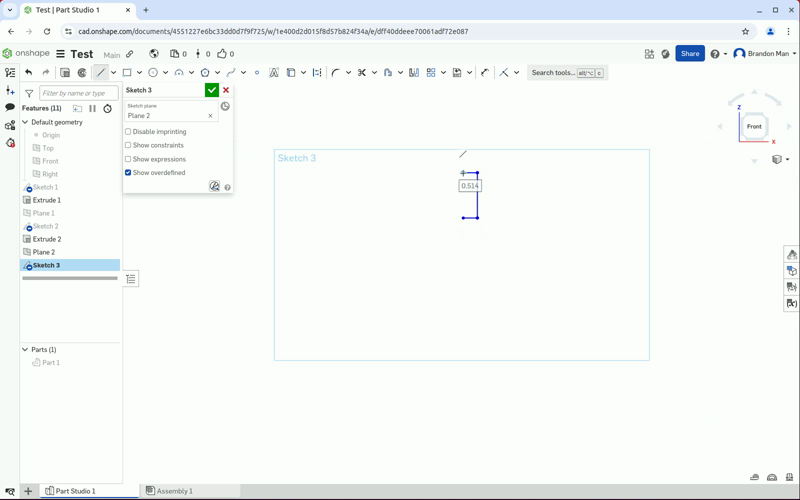
scroll(-6)
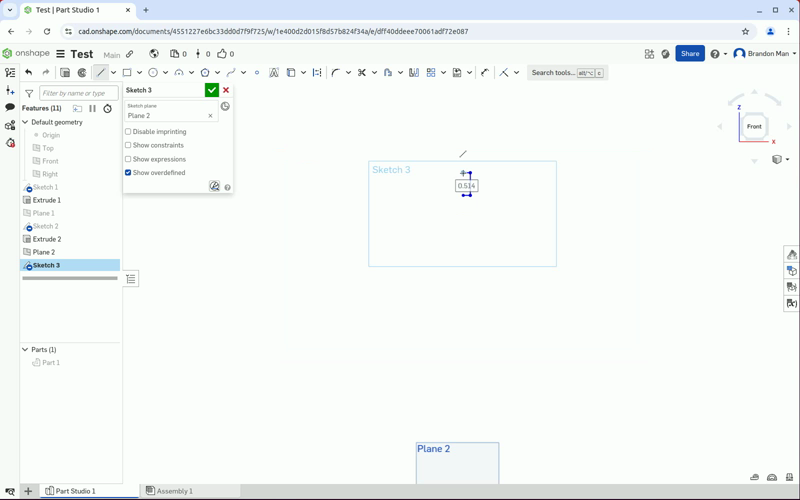
scroll(-6)
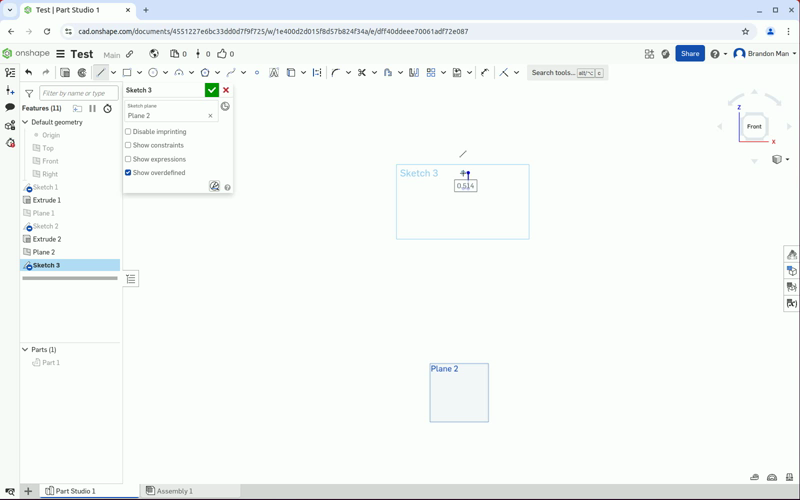
scroll(-6)
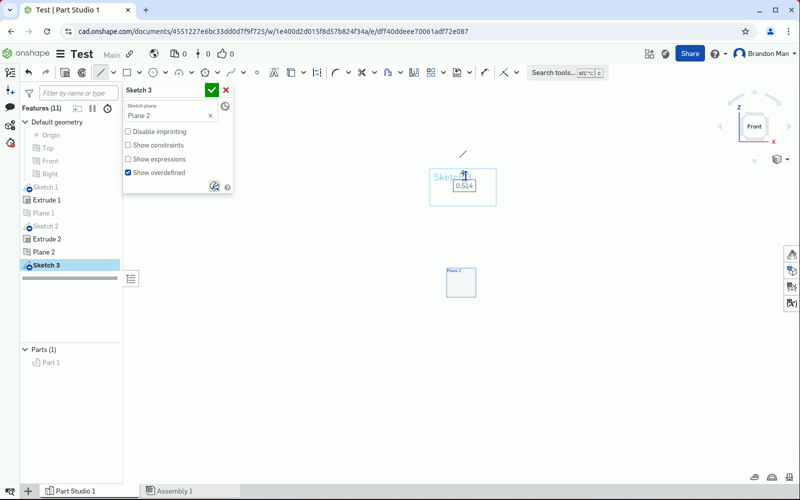
key_up(shift)
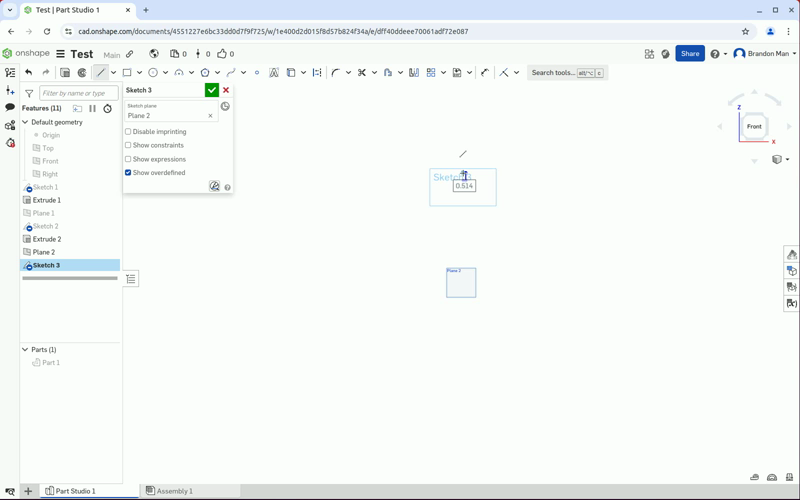
mouse_move(493, 172)
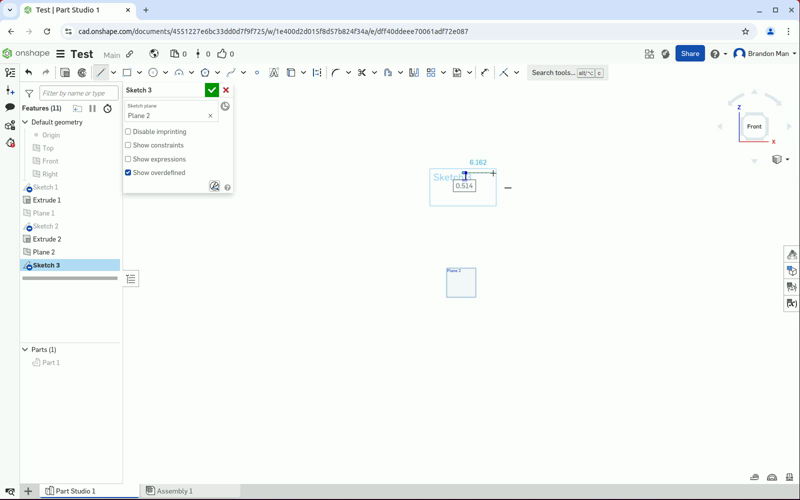
key_down(shift)
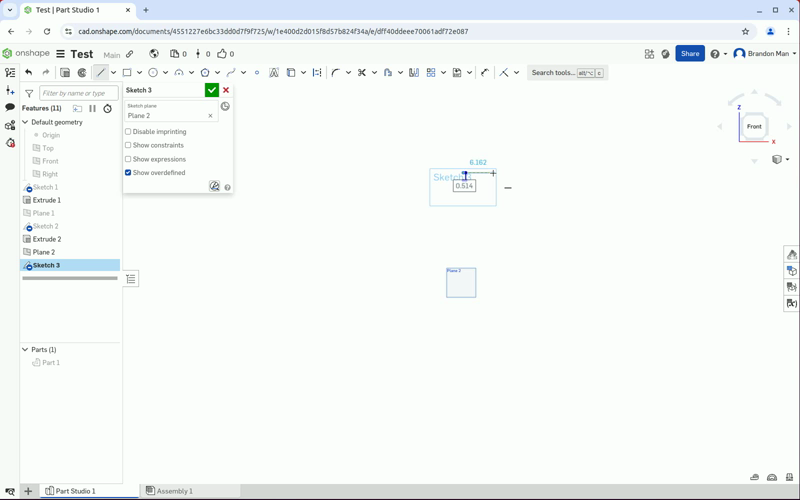
mouse_move(463, 180)
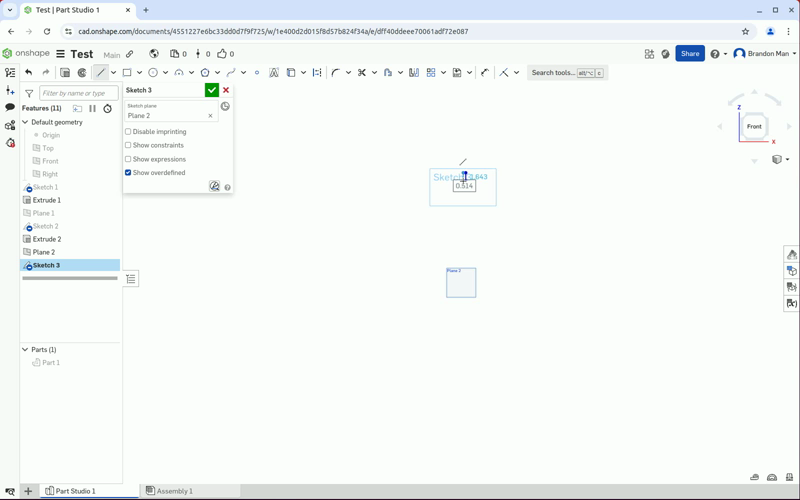
scroll(6)
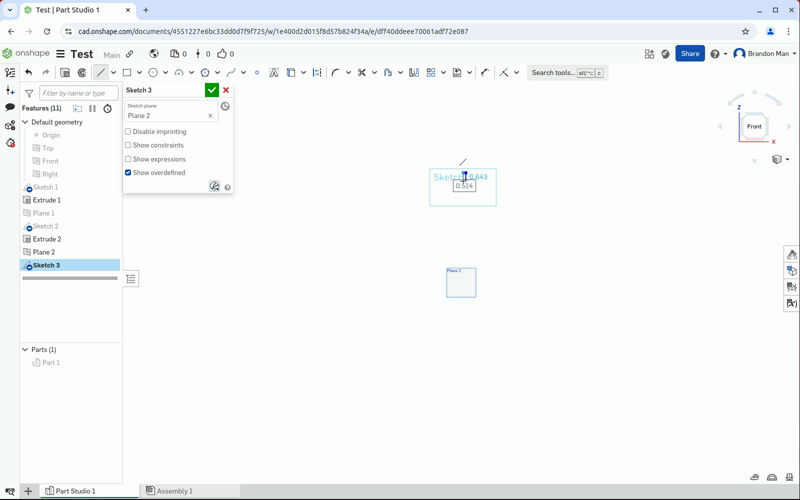
scroll(6)
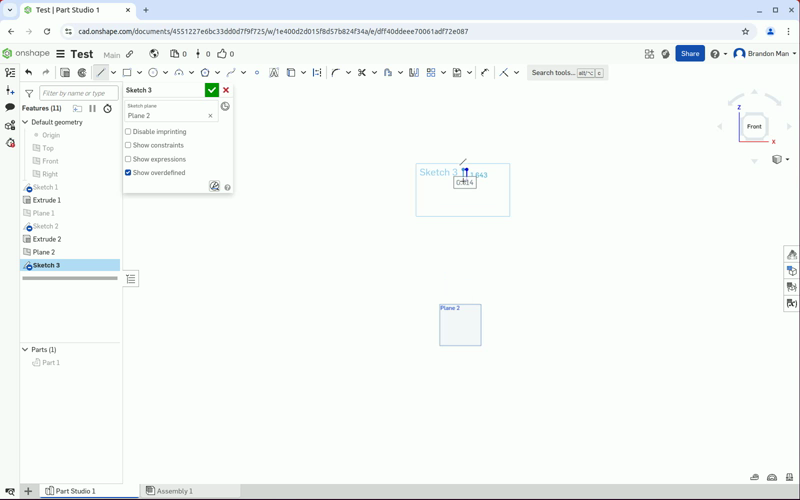
scroll(6)
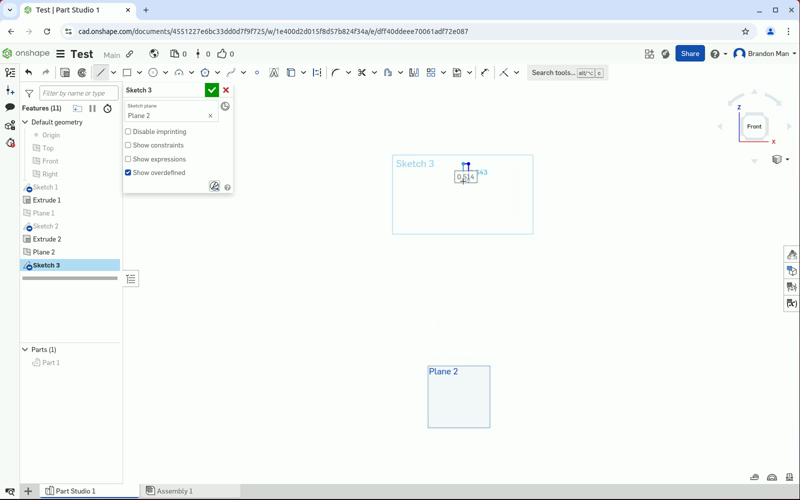
scroll(6)
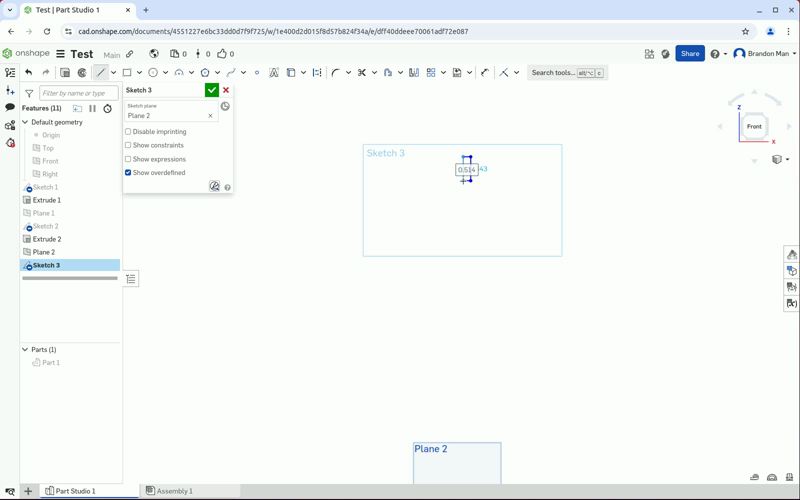
scroll(6)
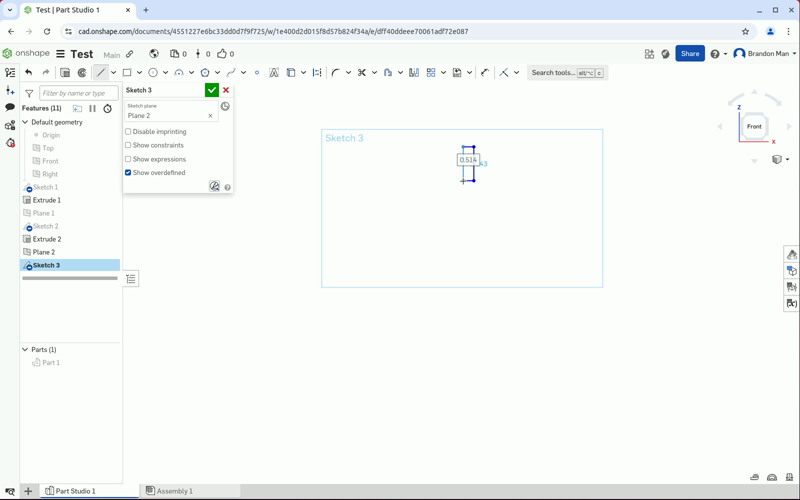
scroll(6)
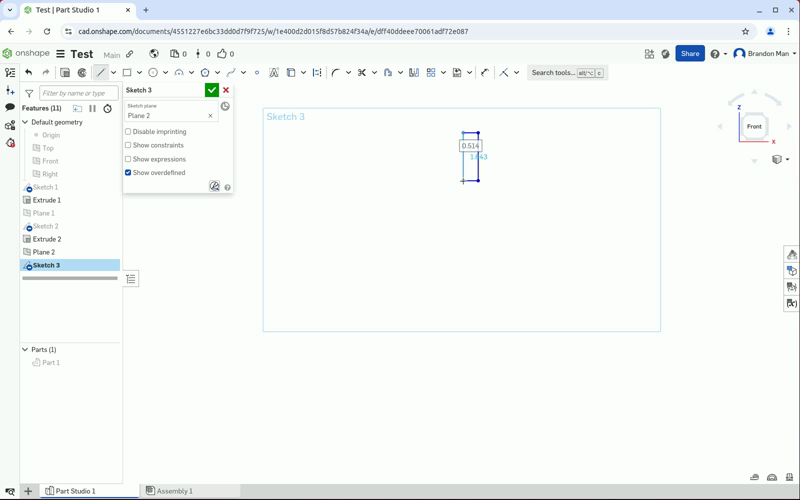
scroll(6)
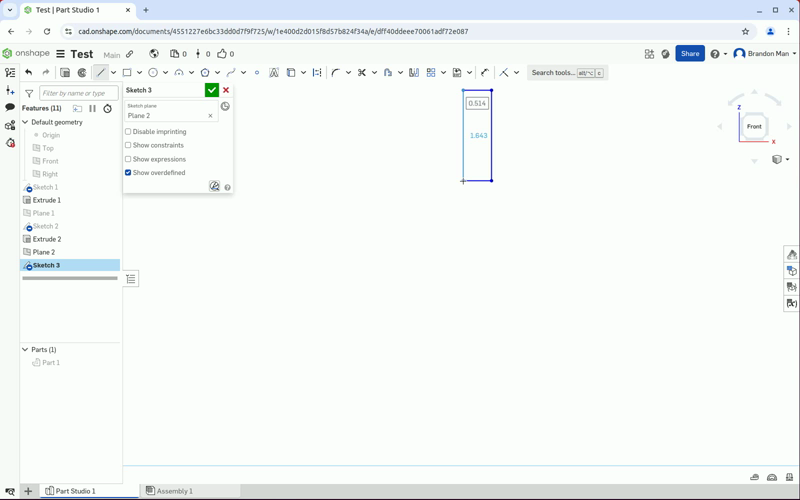
key_up(shift)
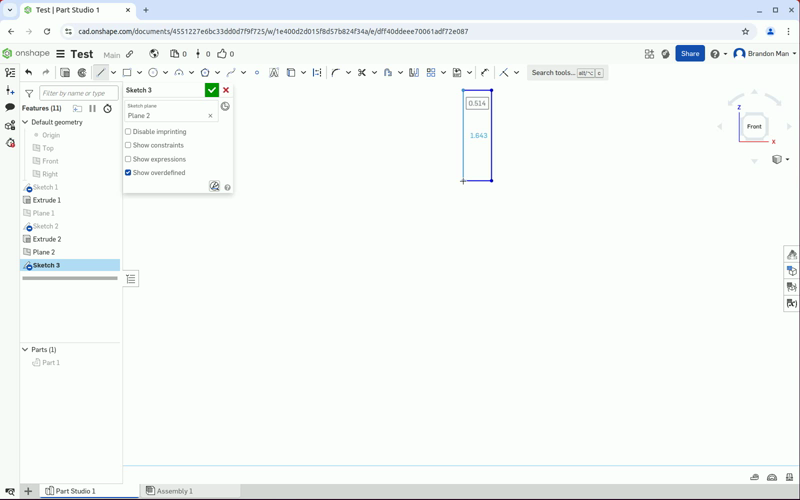
click(463, 180)
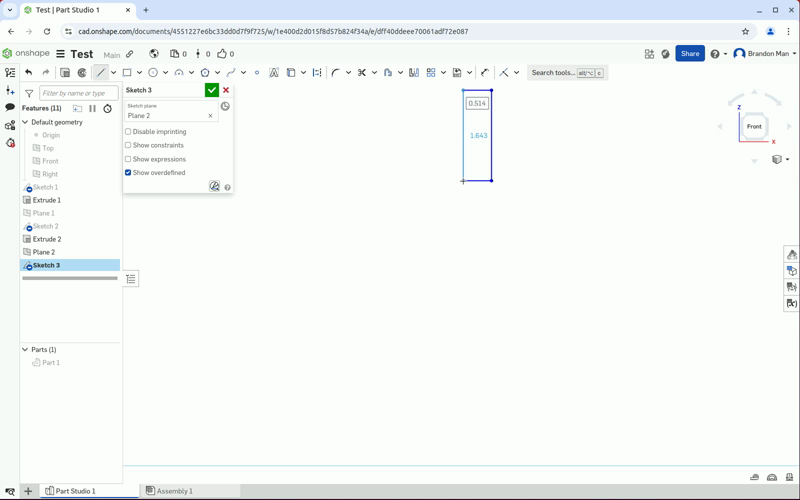
scroll(-6)
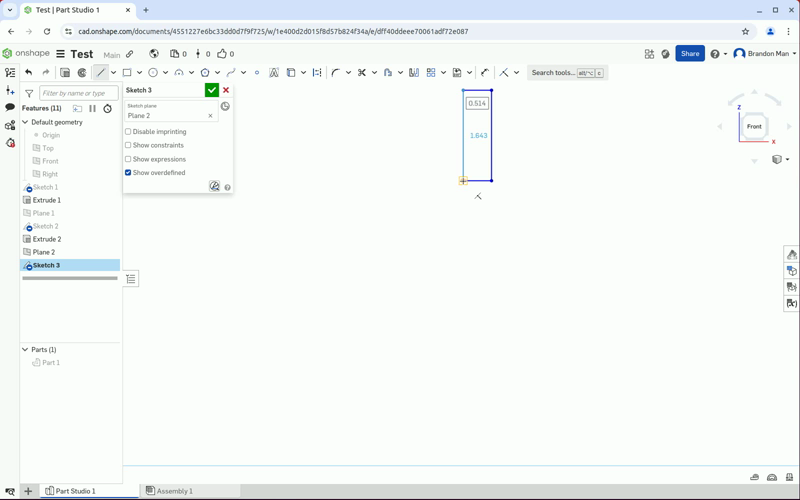
scroll(-6)
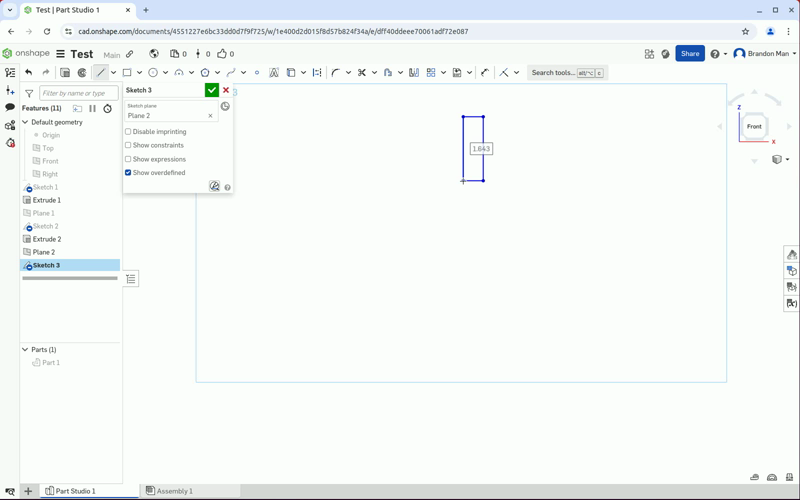
scroll(-6)
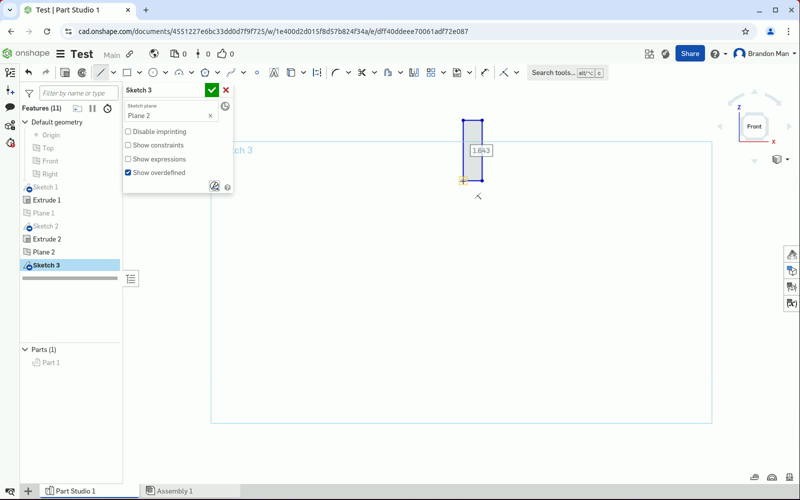
scroll(-6)
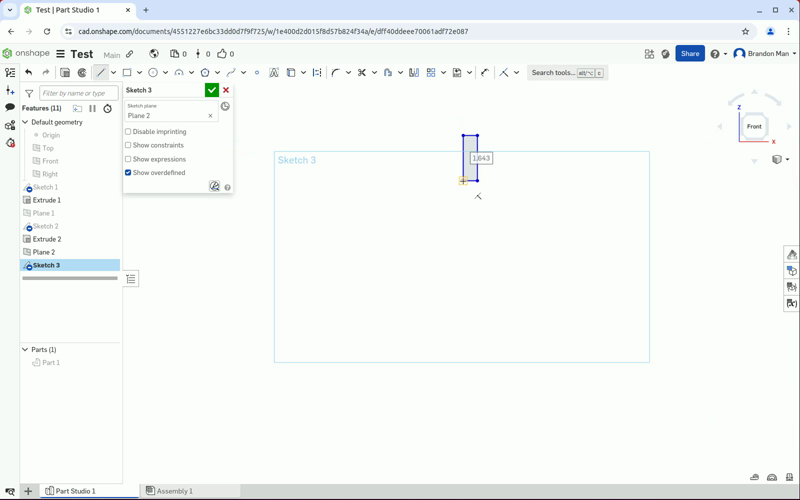
scroll(-6)
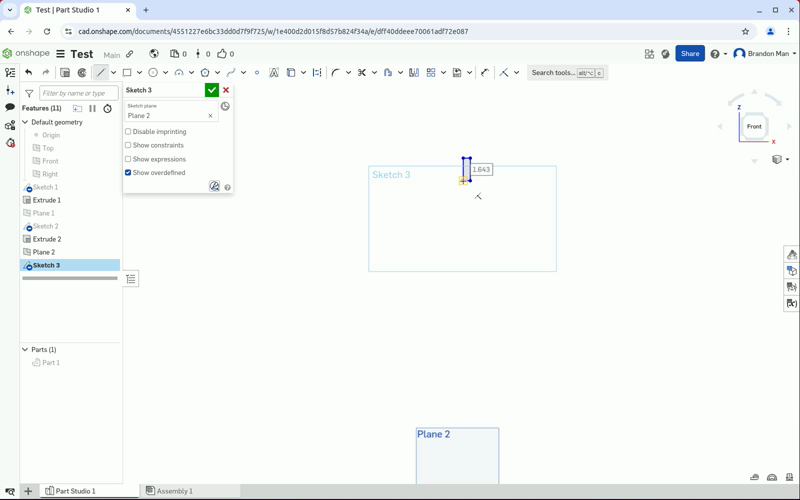
scroll(-6)
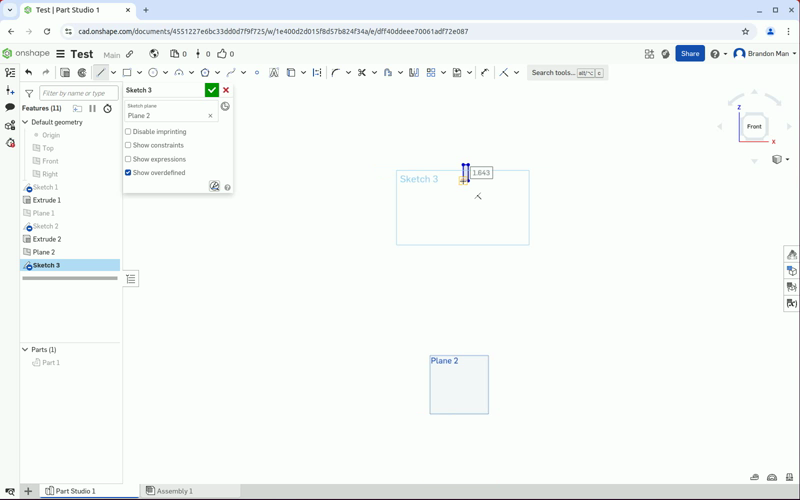
scroll(-6)
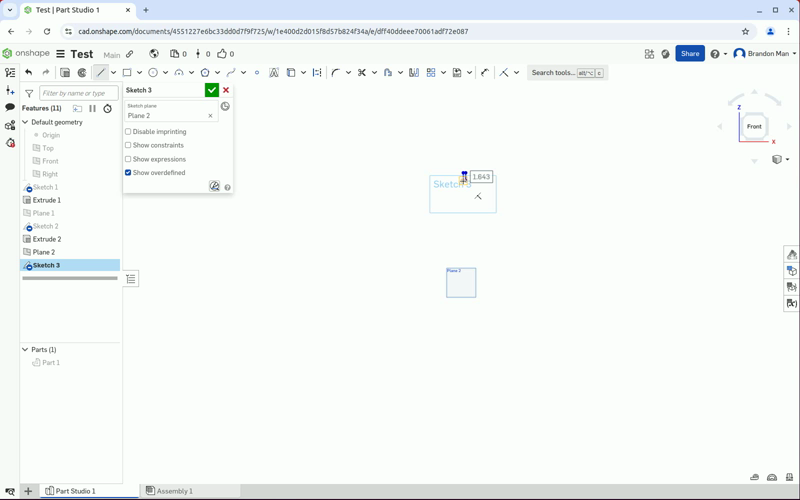
key(esc)
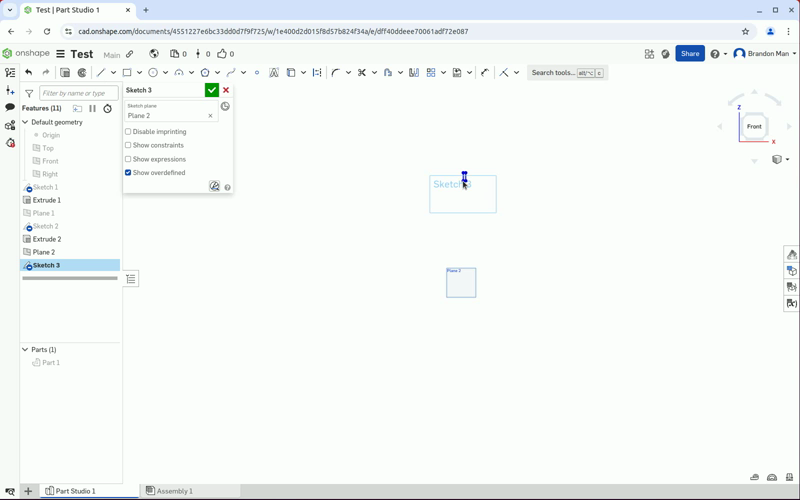
mouse_move(465, 179)
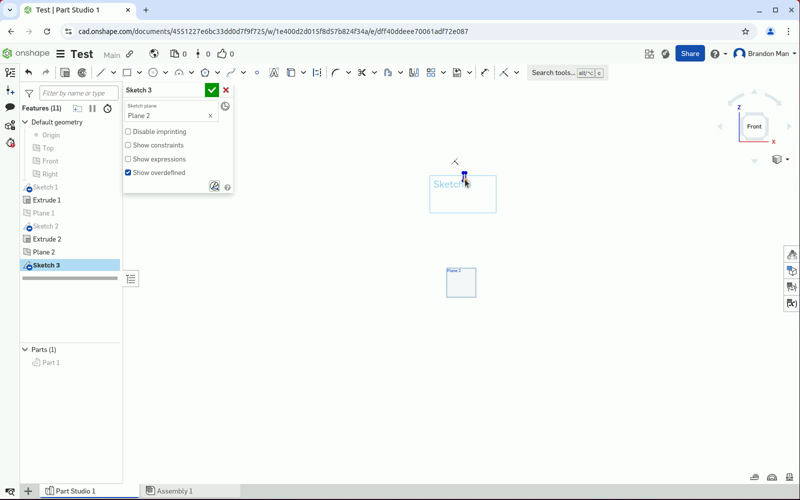
scroll(6)
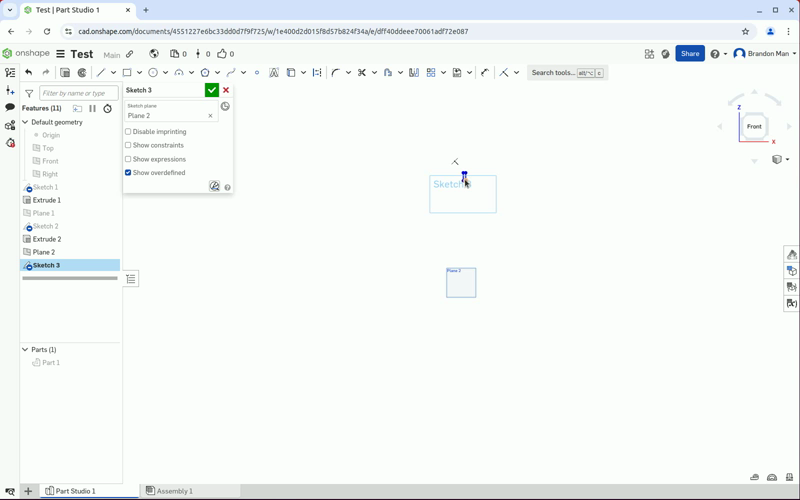
scroll(6)
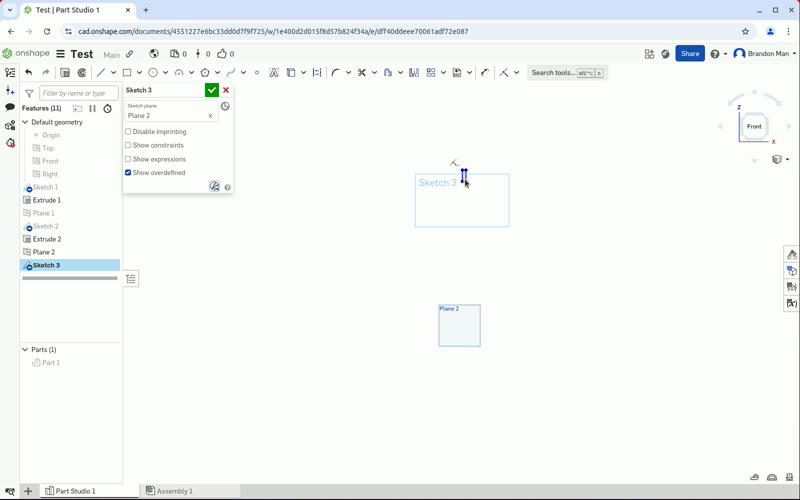
scroll(6)
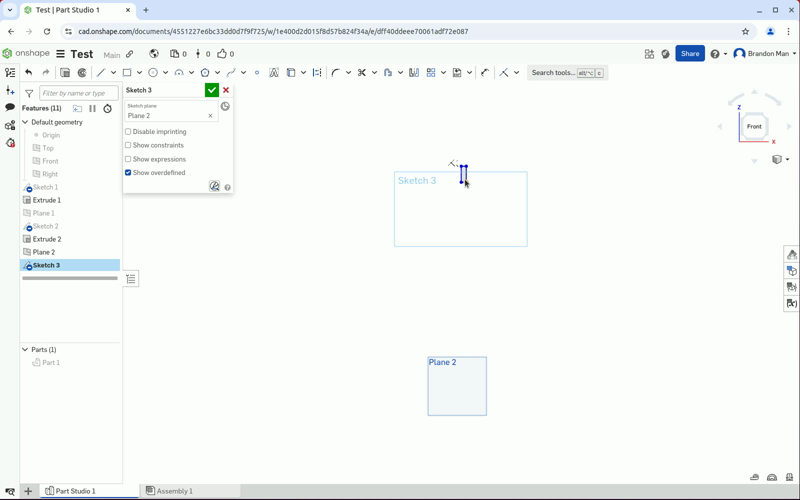
scroll(6)
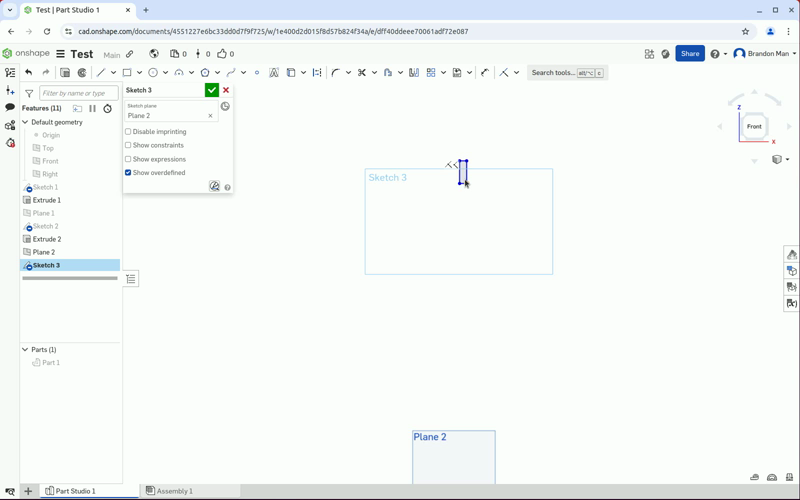
scroll(6)
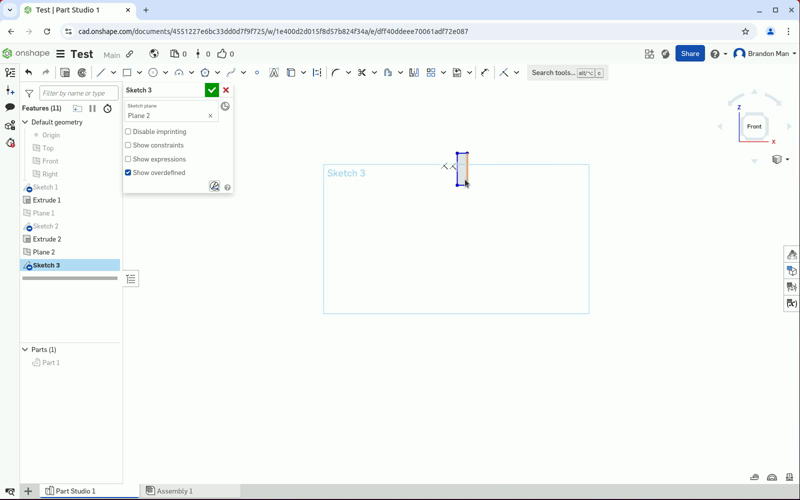
scroll(6)
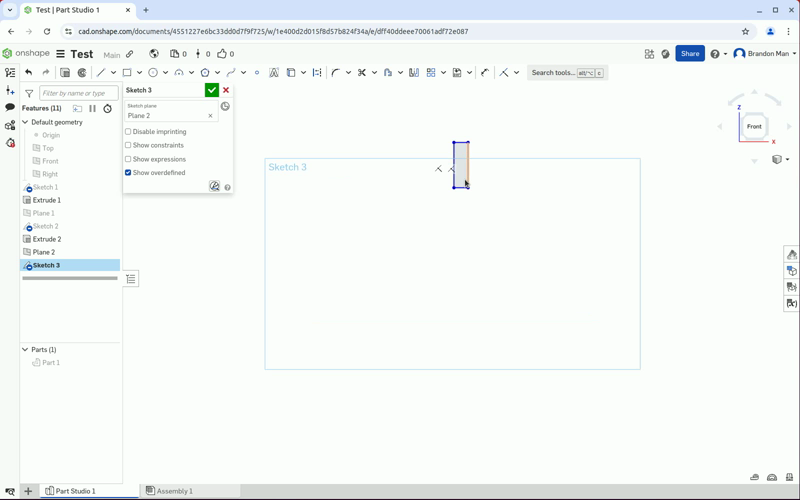
scroll(6)
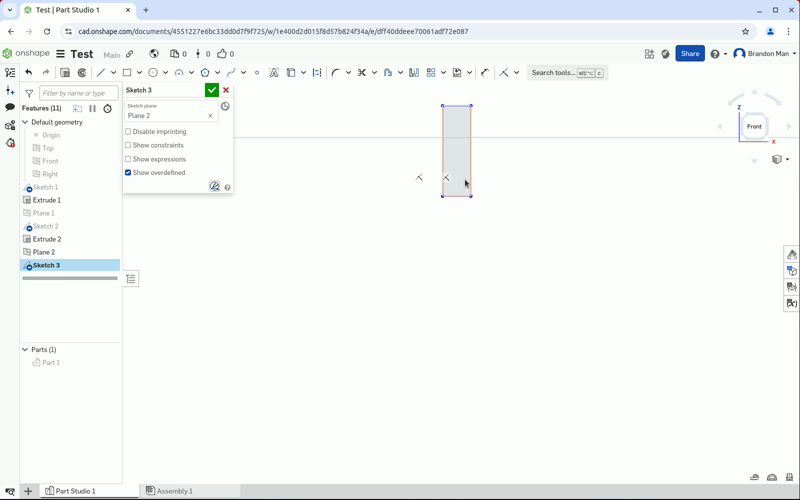
click(465, 179)
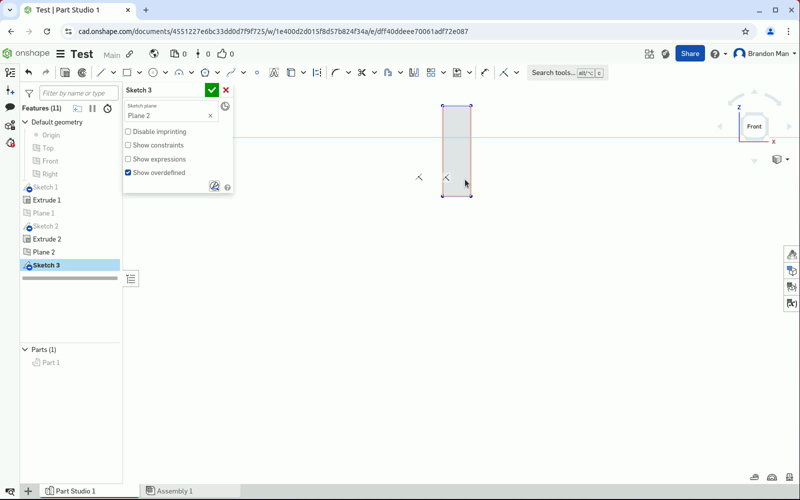
scroll(-6)
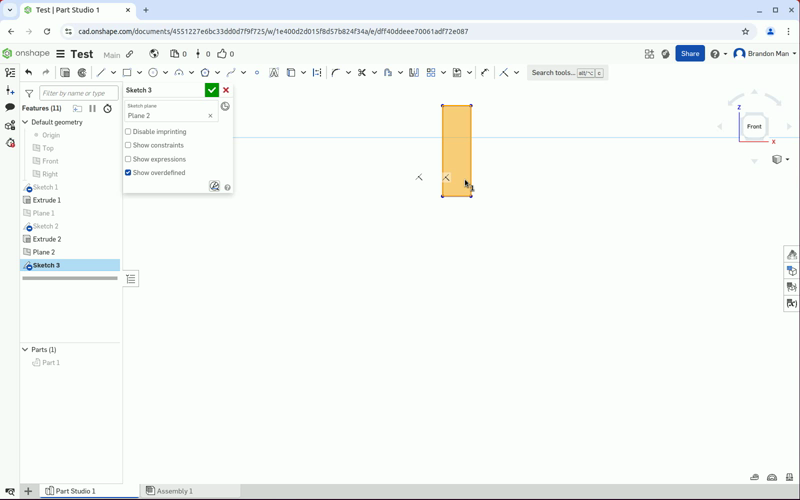
scroll(-6)
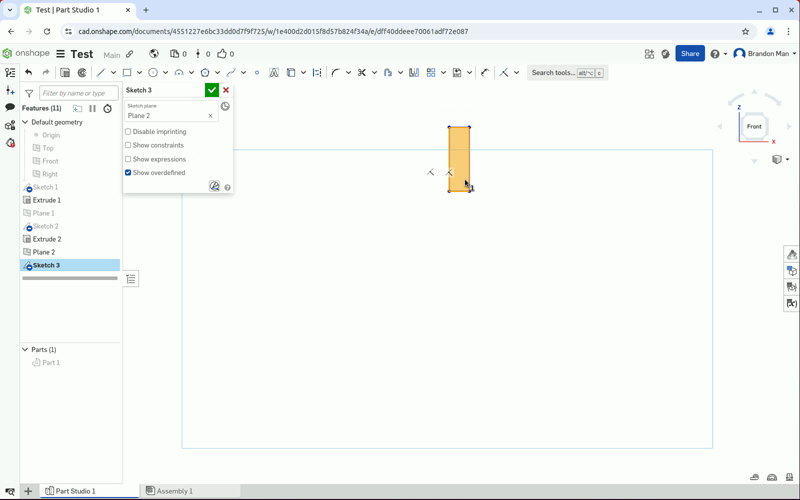
scroll(-6)
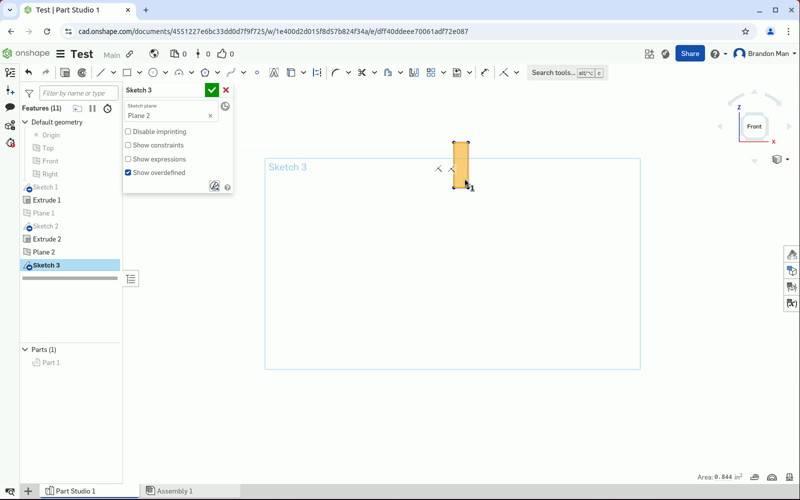
scroll(-6)
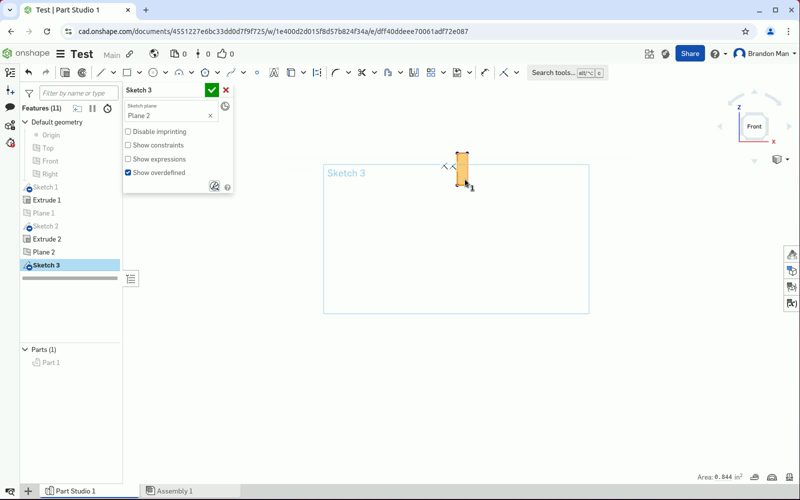
scroll(-6)
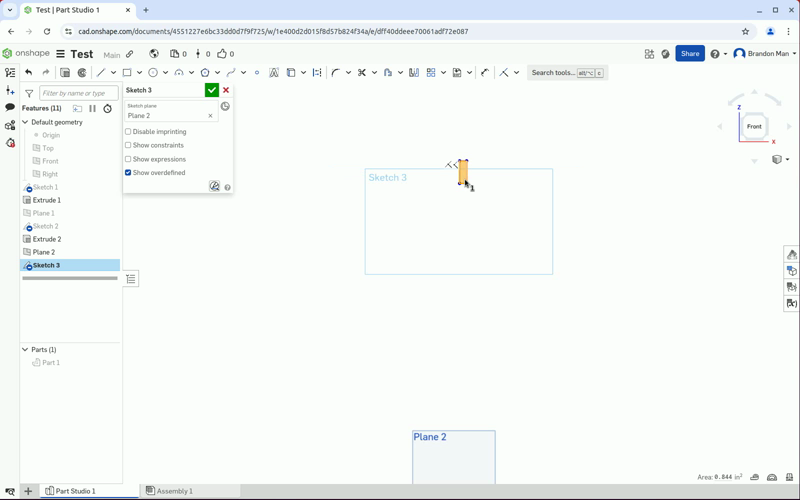
scroll(-6)
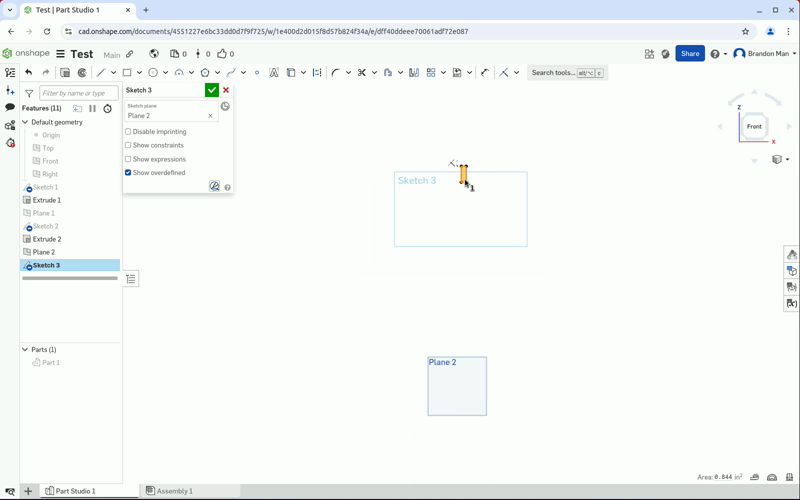
scroll(-6)
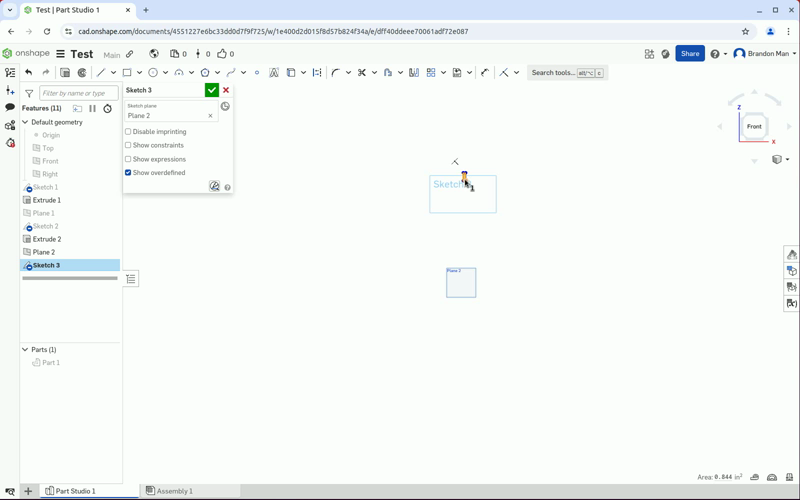
mouse_move(73, 352)
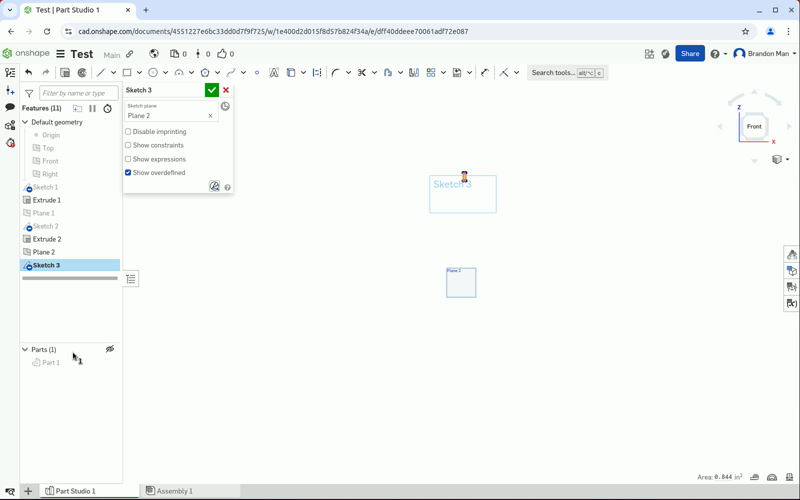
key(shift+y)
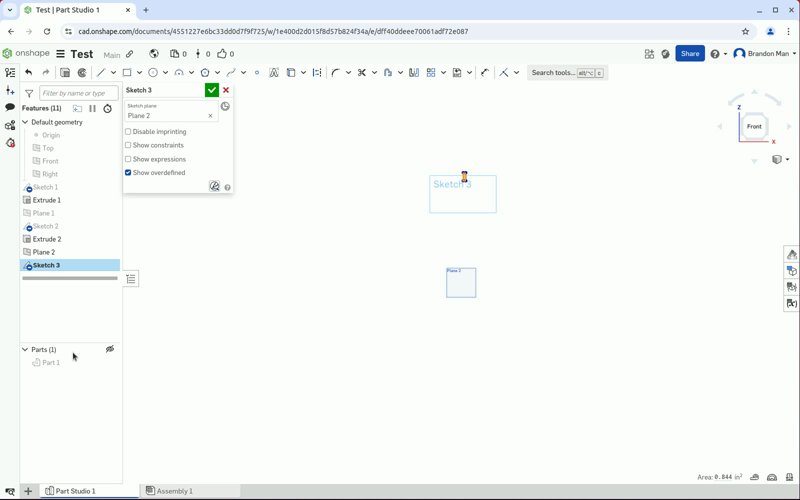
key(shift+e)
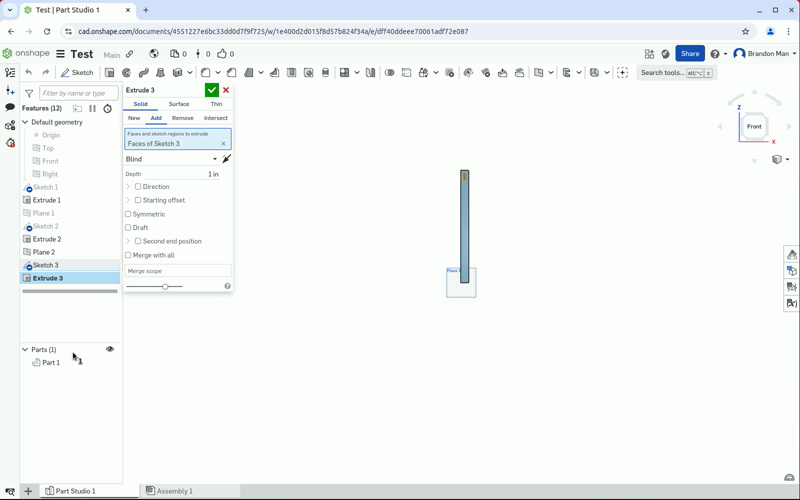
mouse_move(143, 106)
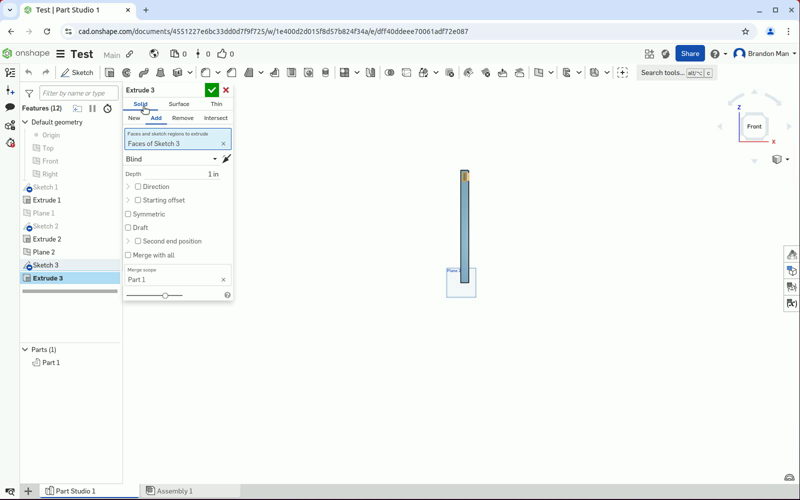
click(143, 106)
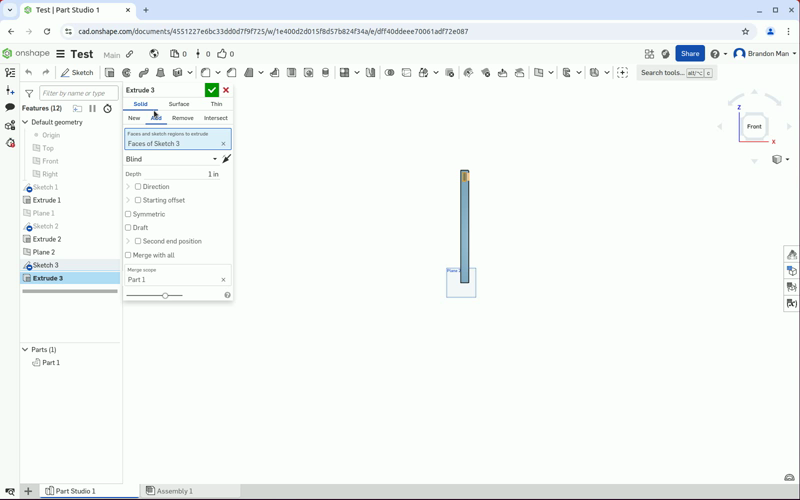
mouse_move(186, 120)
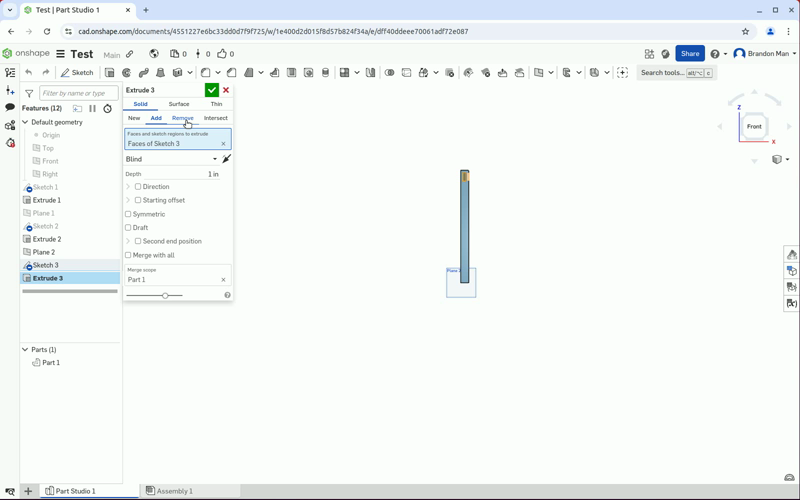
click(186, 120)
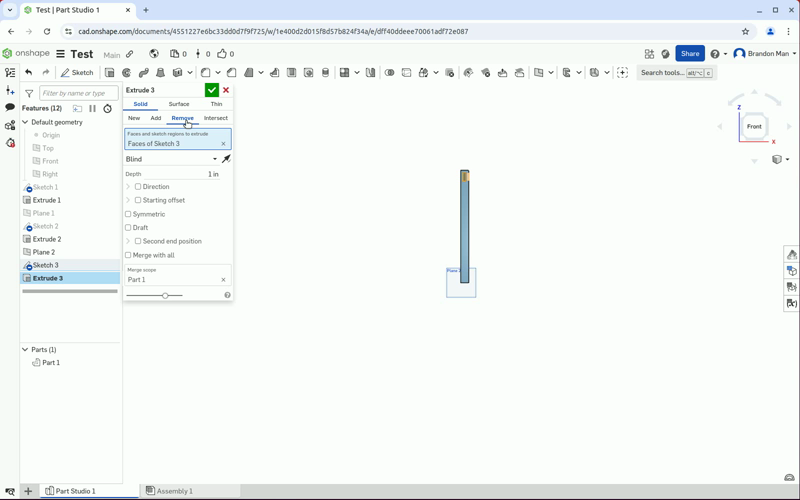
key(tab, 4)
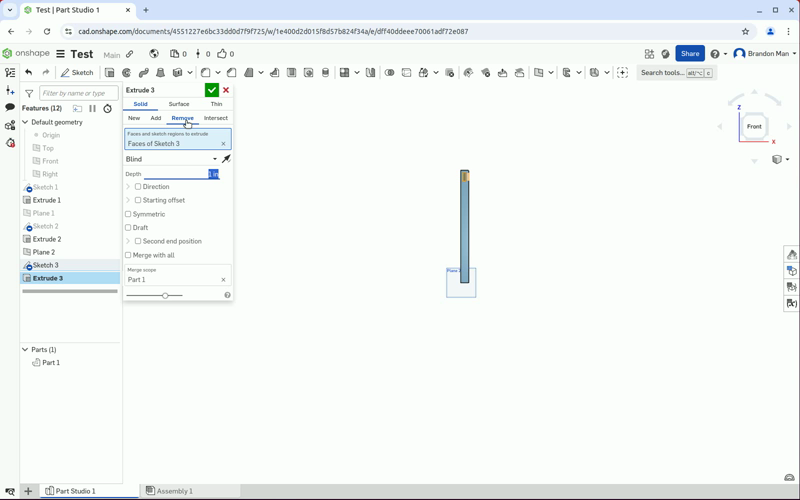
text(0.481)
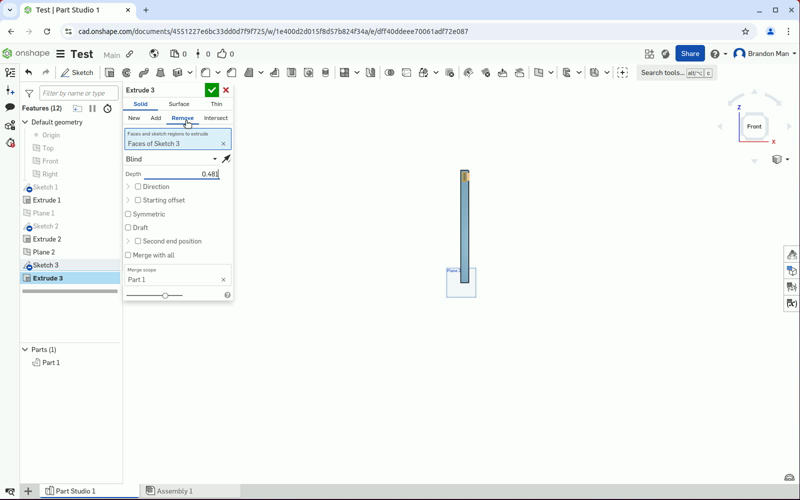
key(tab, 6)
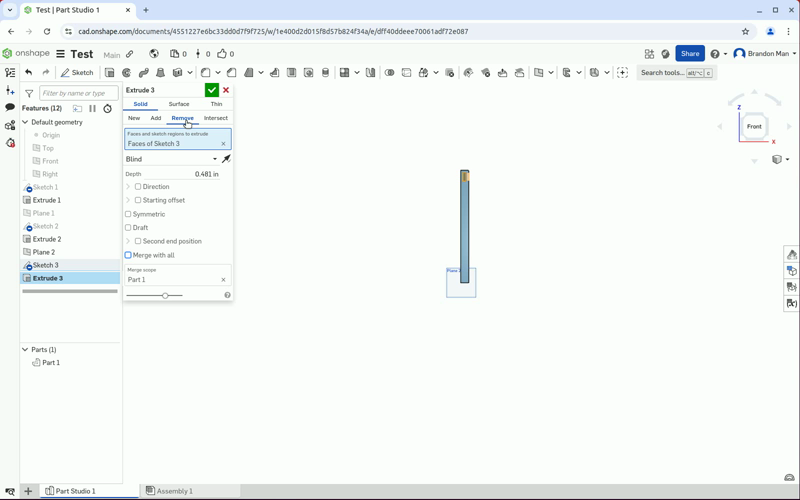
key(space)
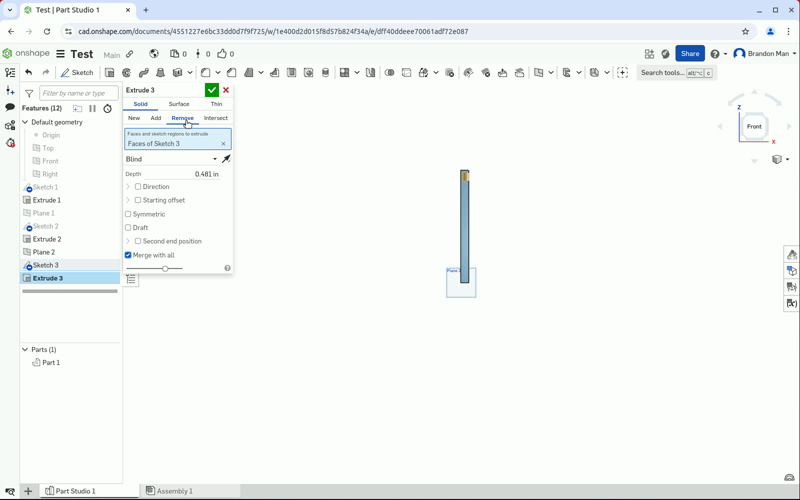
key(enter)
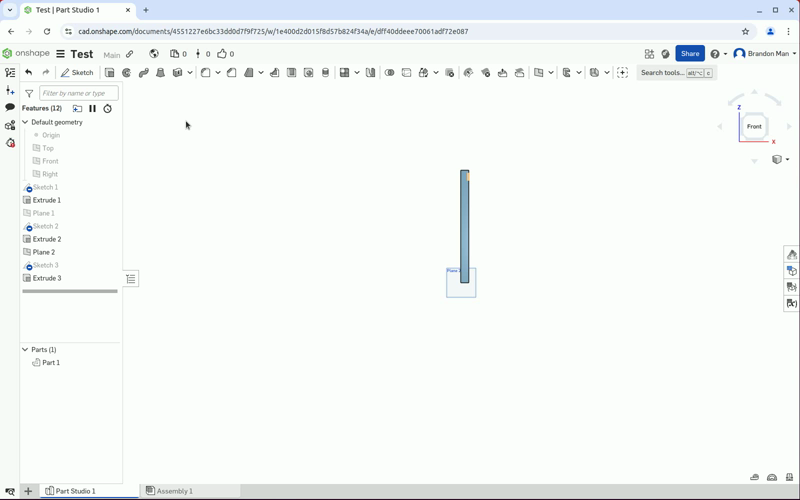
key(shift+h)
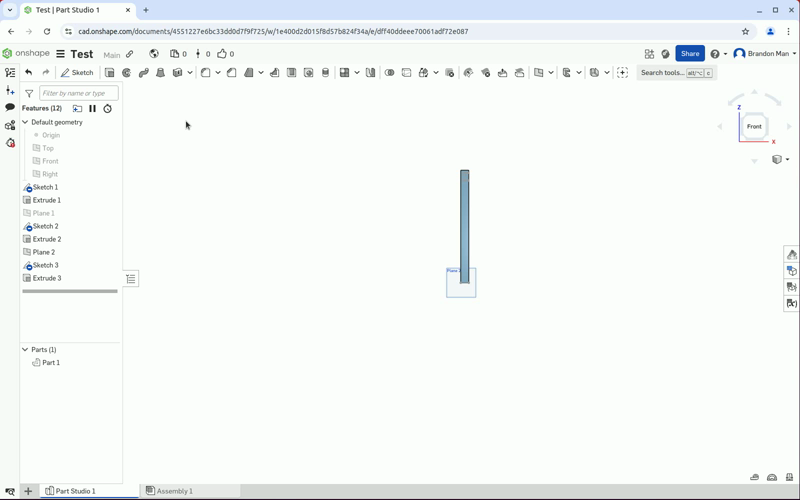
key(shift+h)
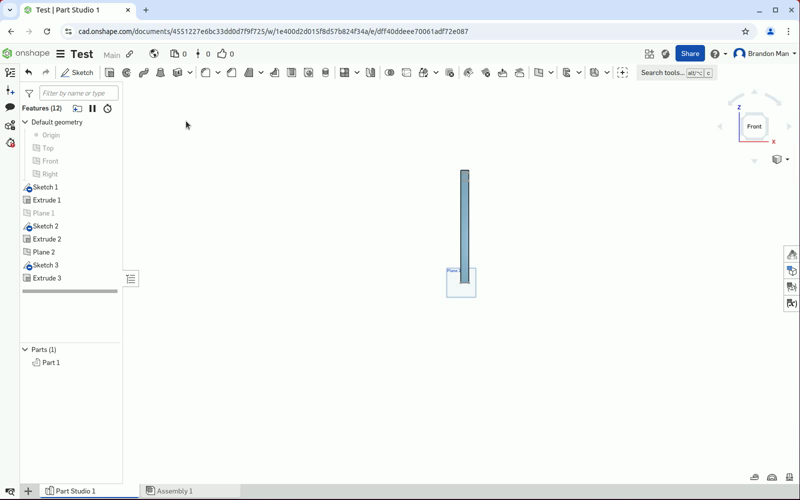
key(shift+7)
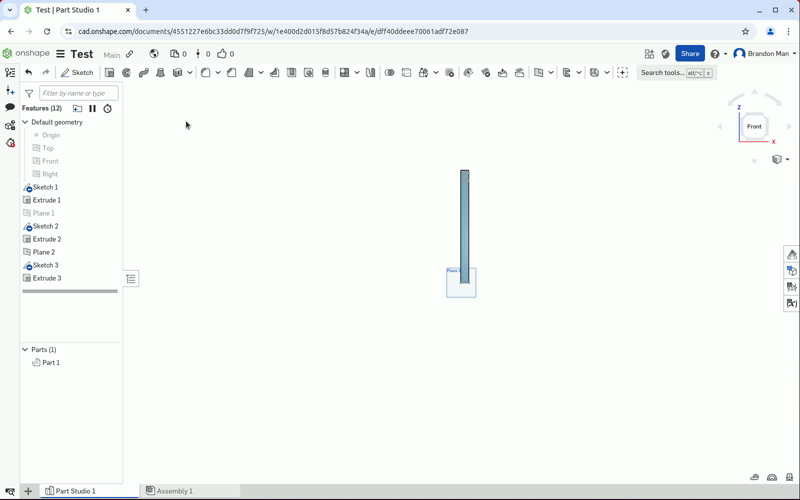
key(left, 2)
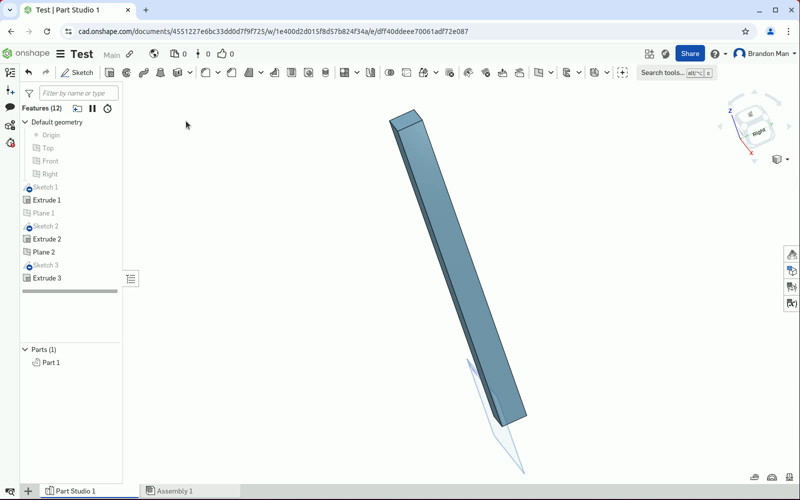
key(down, 2)
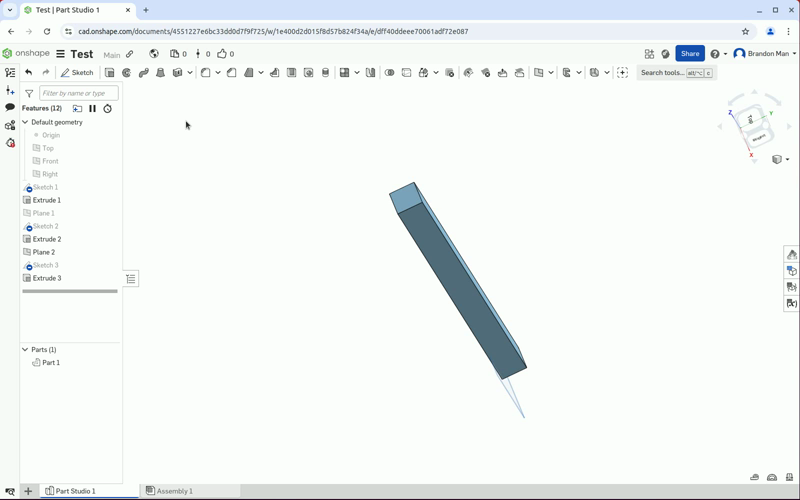
key(up, 2)
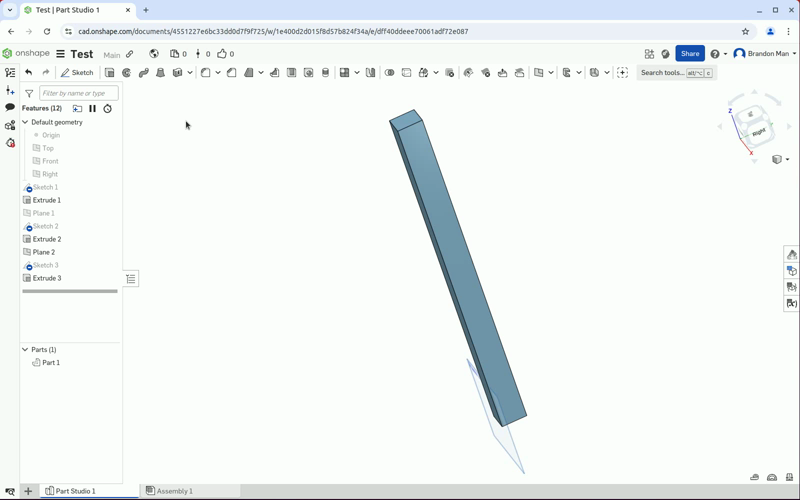
key(right, 2)
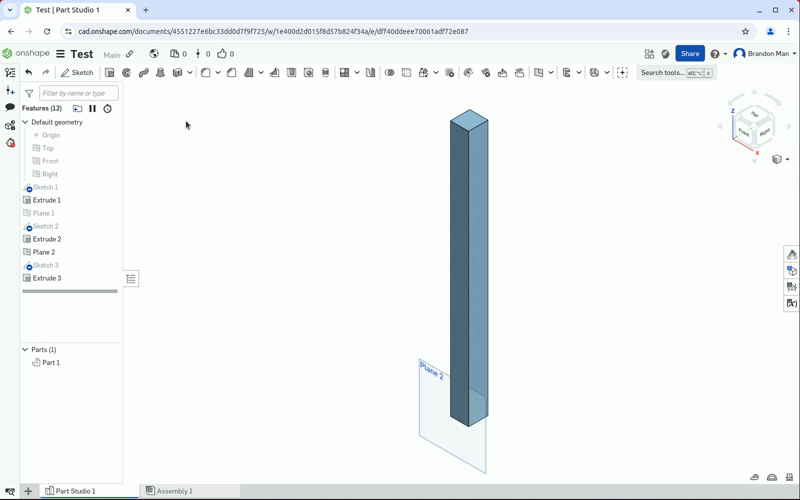
mouse_move(73, 189)
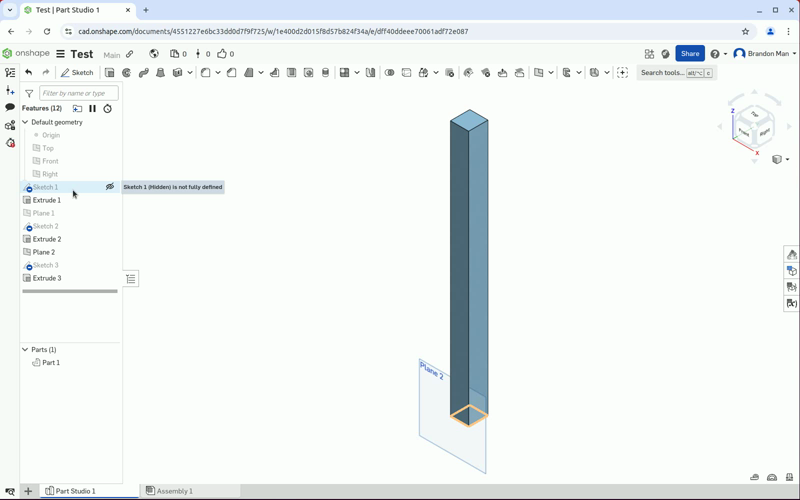
click(73, 189)